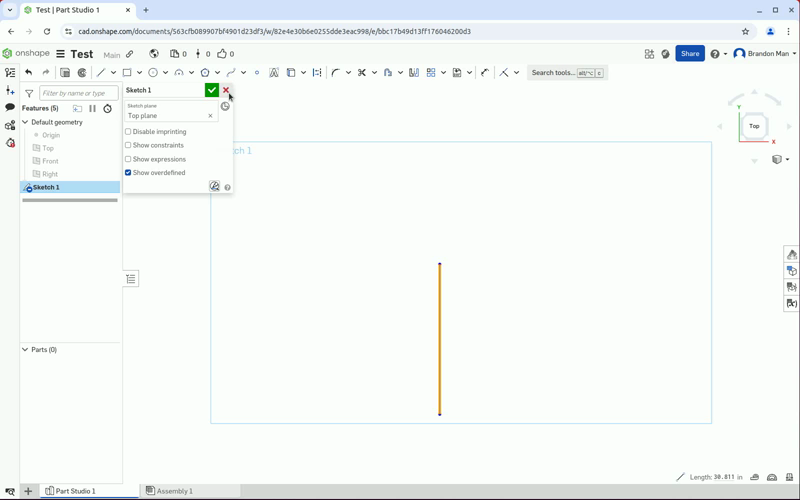
key(shift+h)
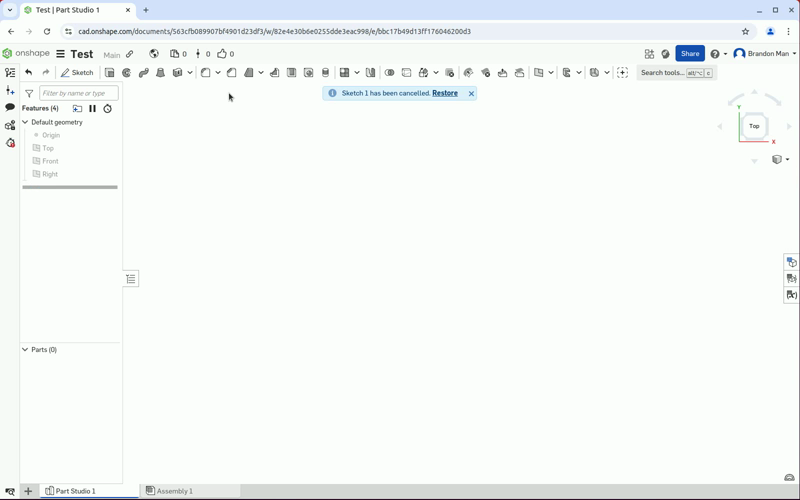
mouse_move(73, 352)
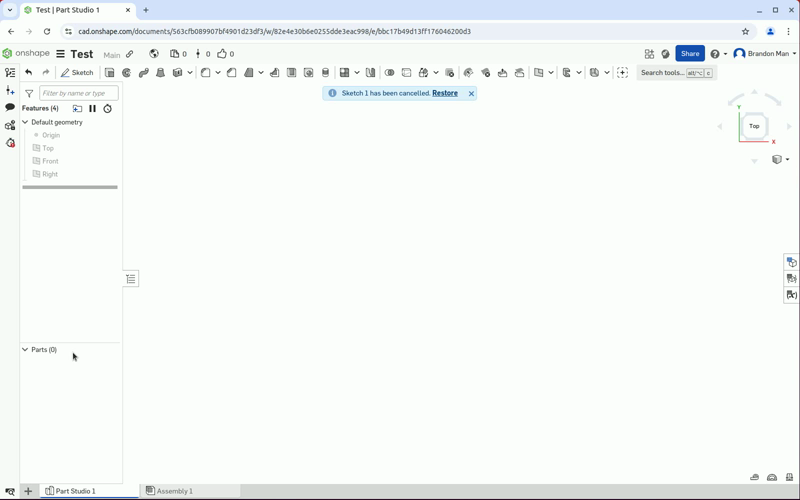
key(y)
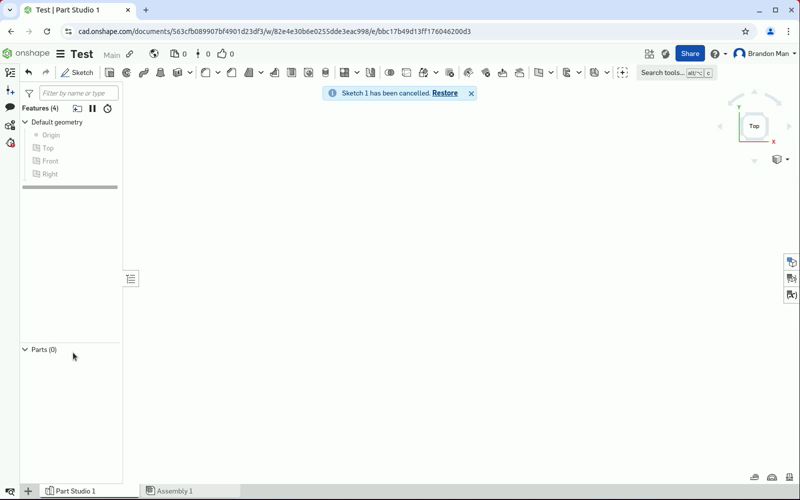
key(shift+p)
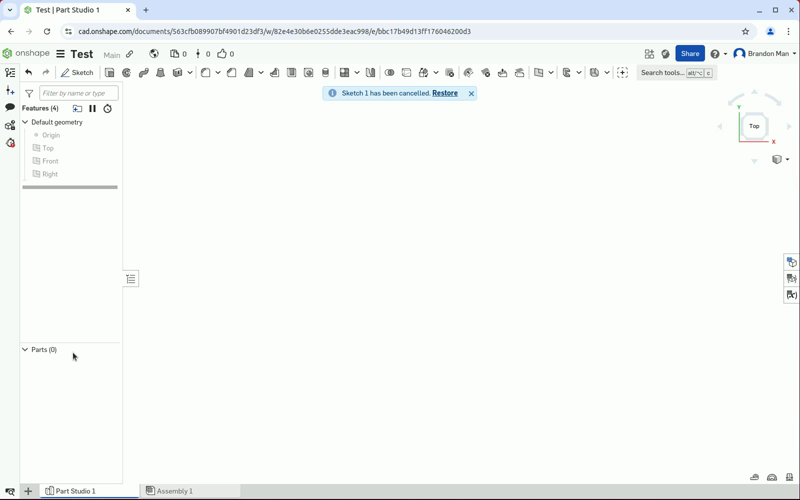
key(space)
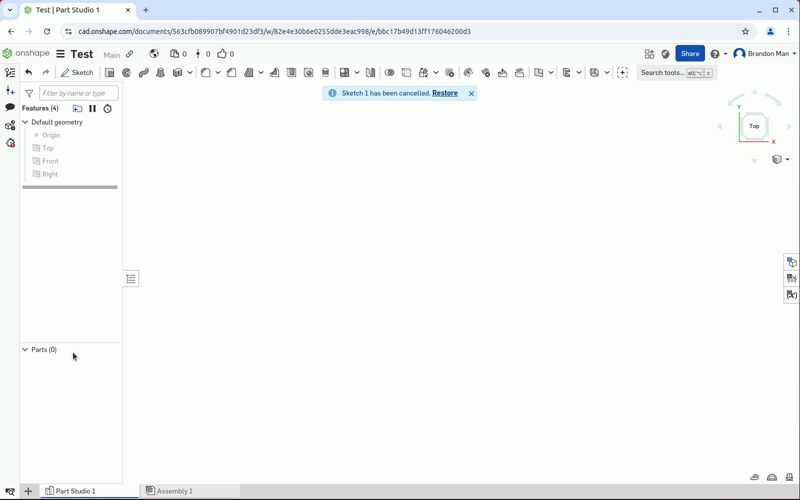
key_down(shift)
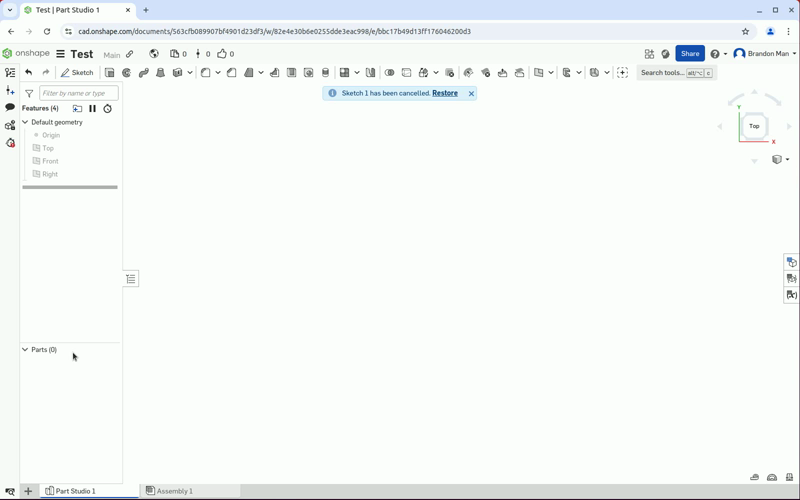
key(up)
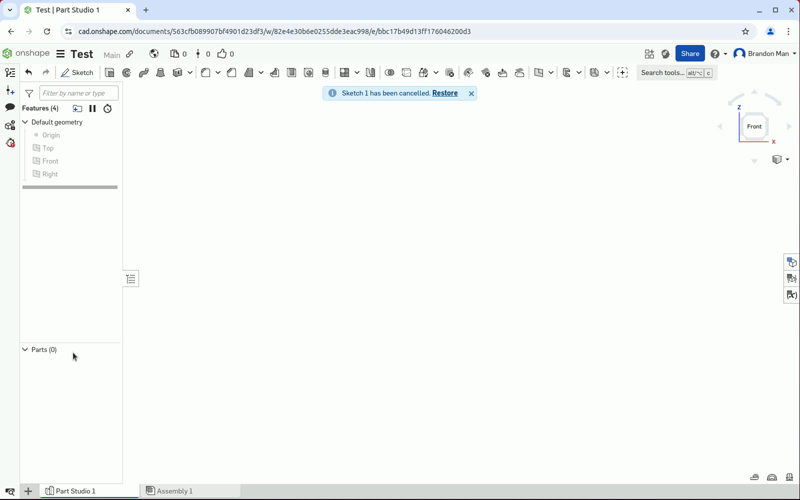
key_up(shift)
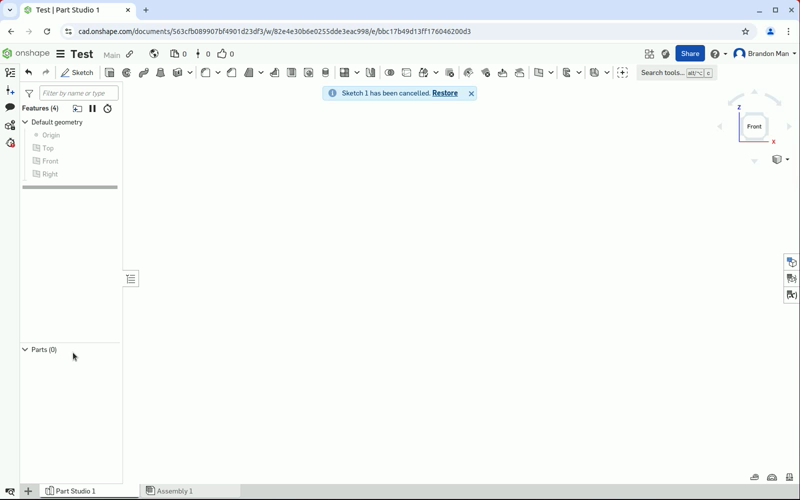
key(space)
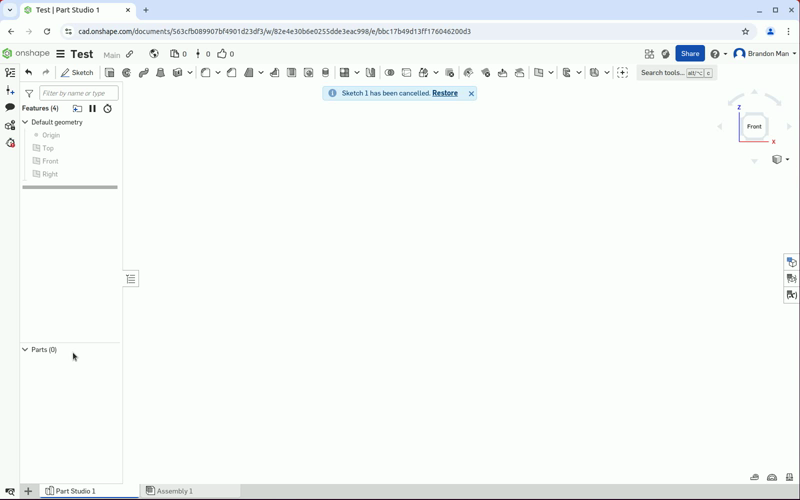
key_down(shift)
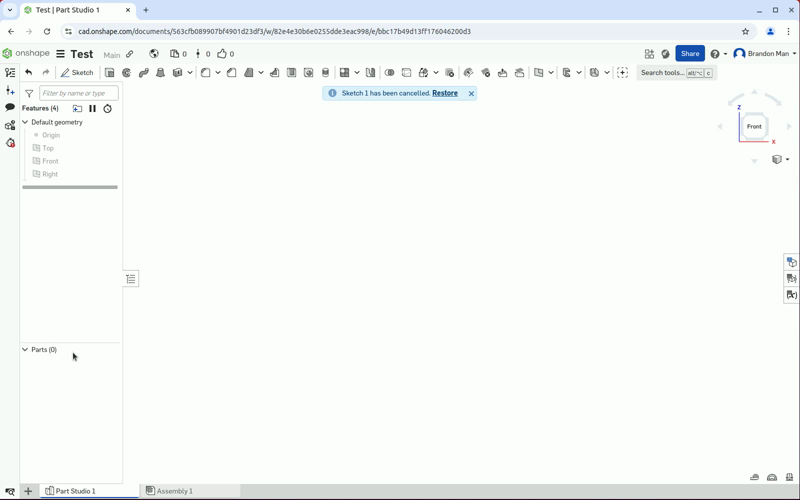
key(left)
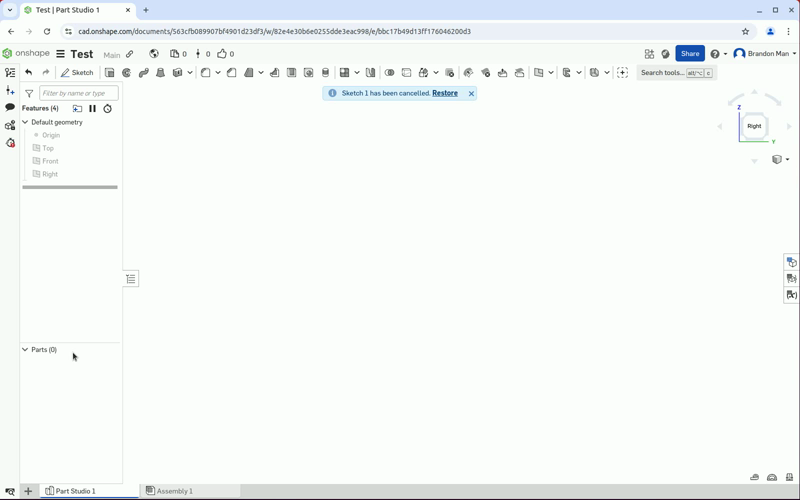
key_up(shift)
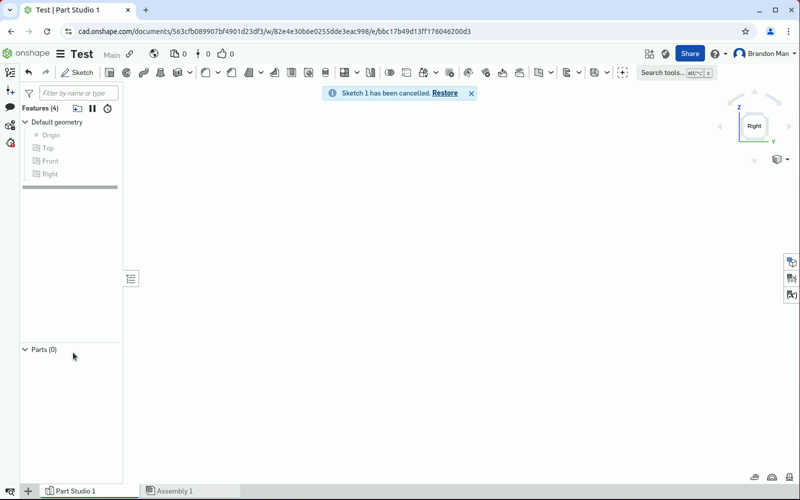
mouse_move(73, 352)
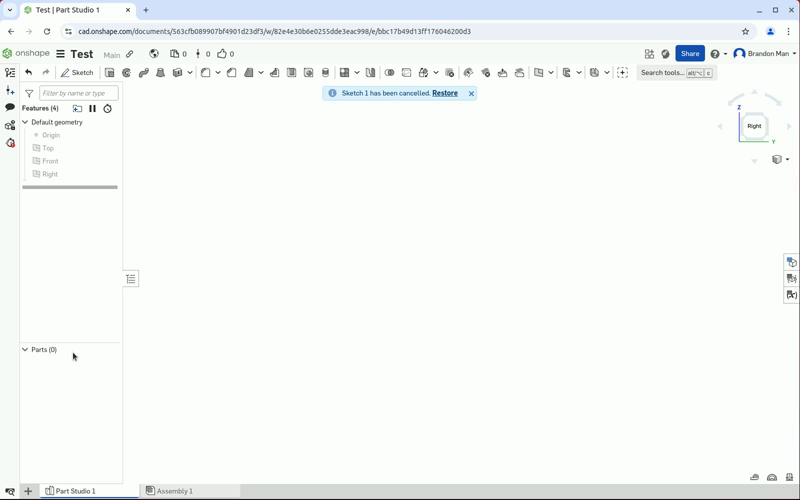
key(shift+y)
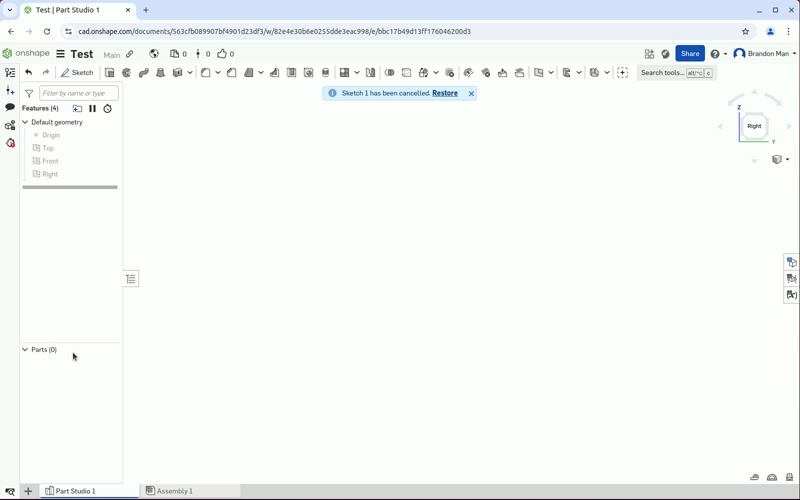
key(shift+s)
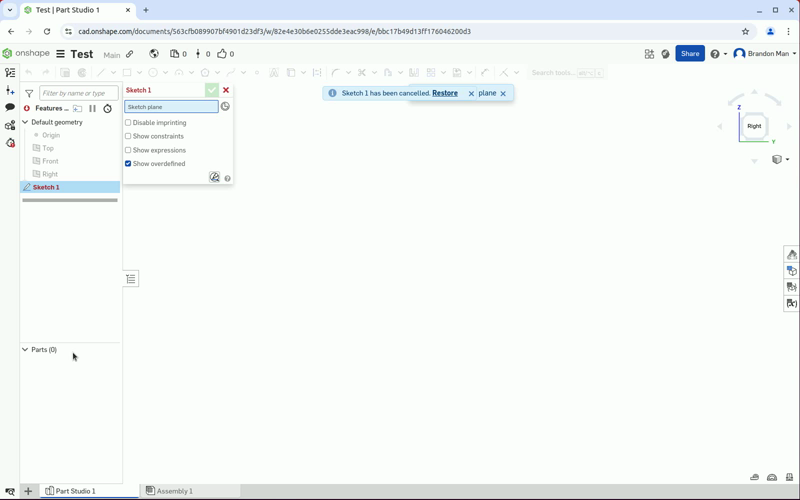
mouse_move(73, 176)
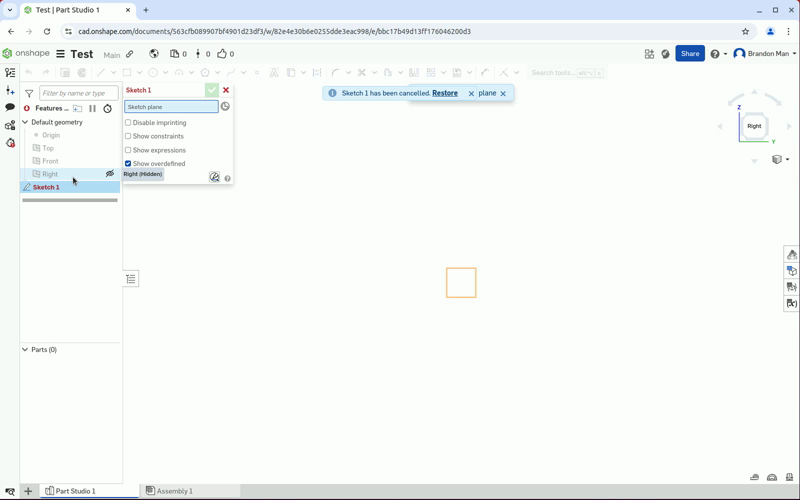
click(73, 176)
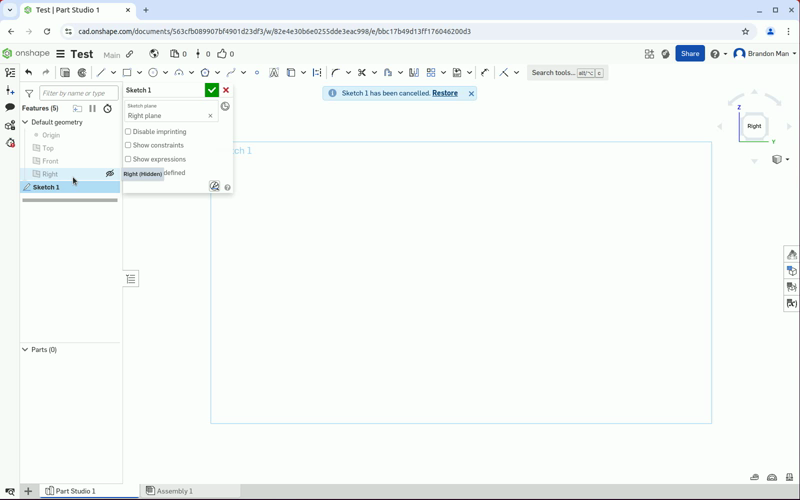
mouse_move(73, 352)
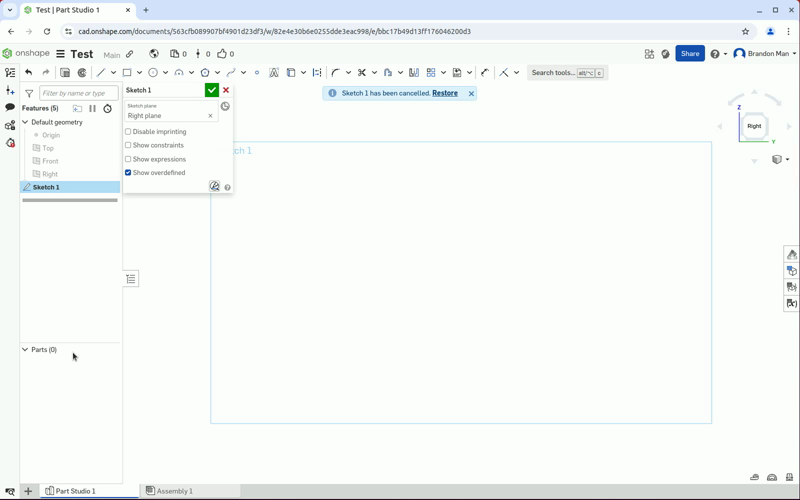
key(y)
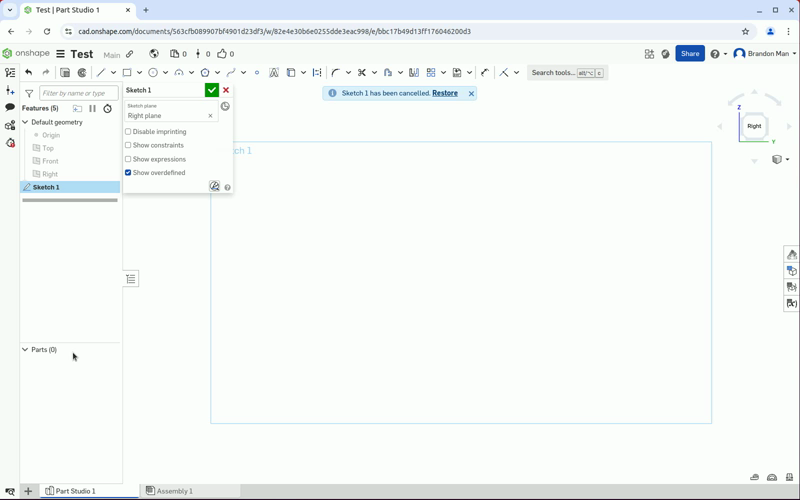
key(l)
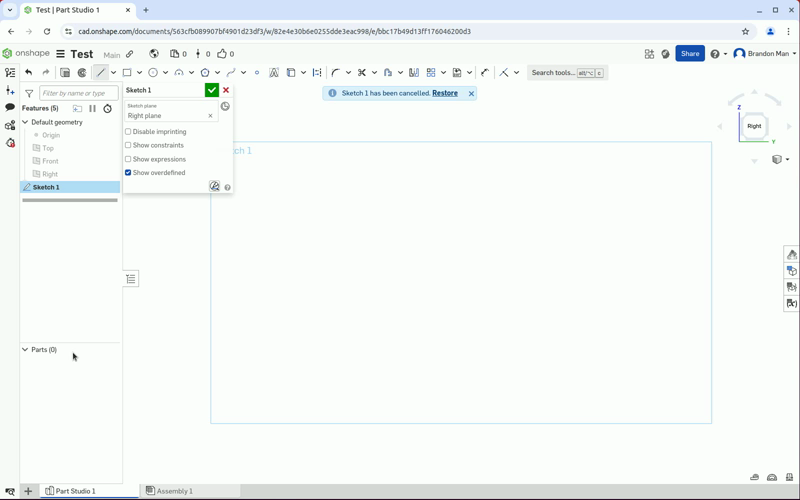
key_down(shift)
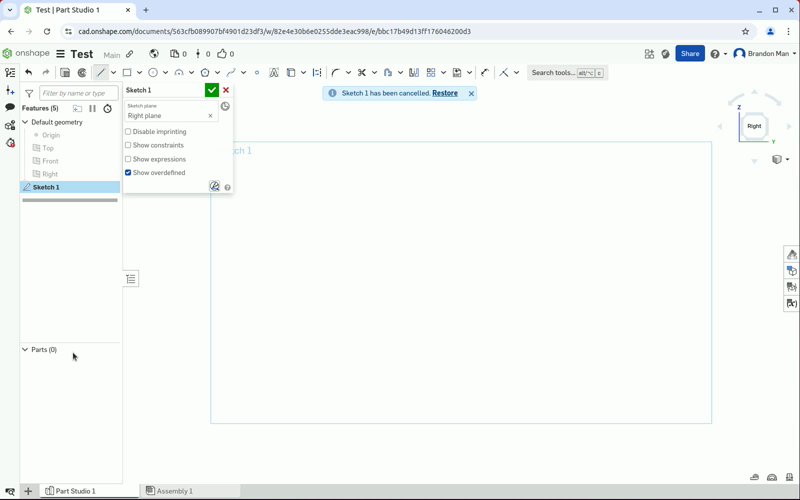
mouse_move(439, 288)
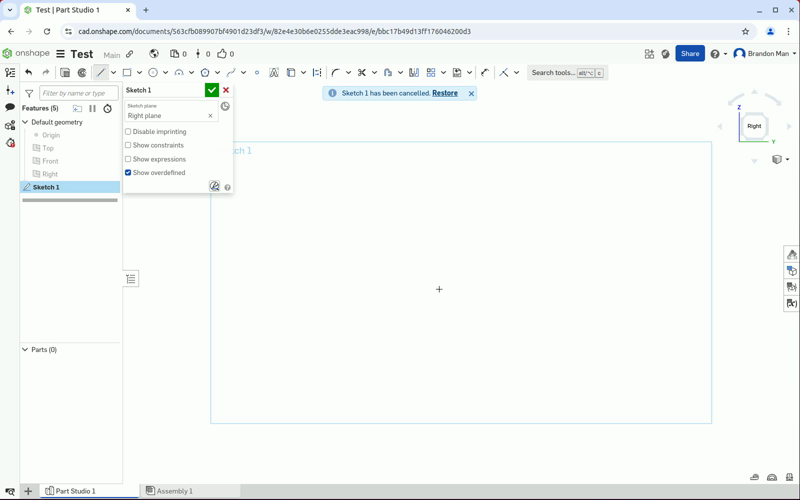
click(439, 288)
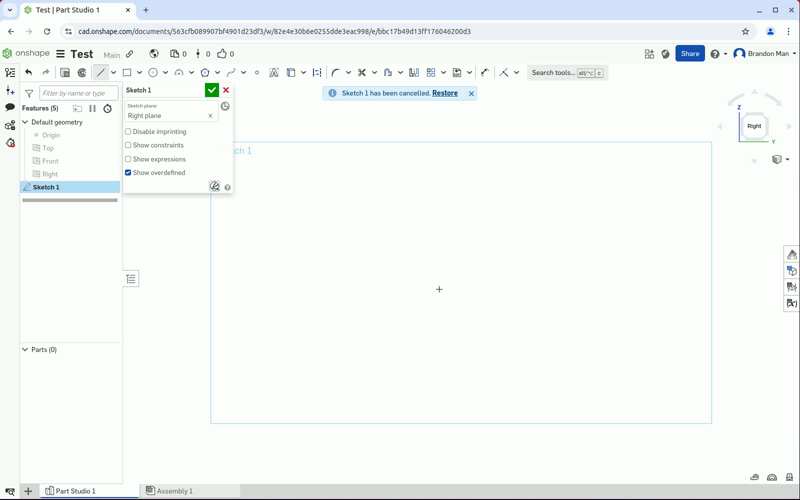
key_up(shift)
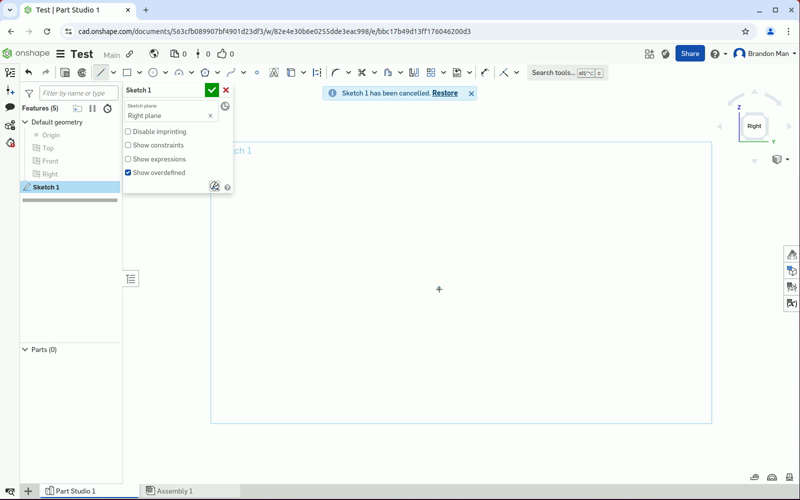
key_down(shift)
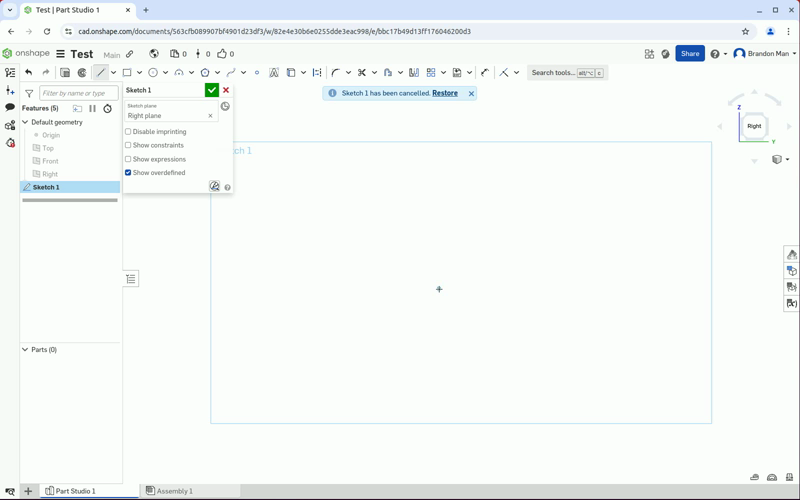
mouse_move(469, 288)
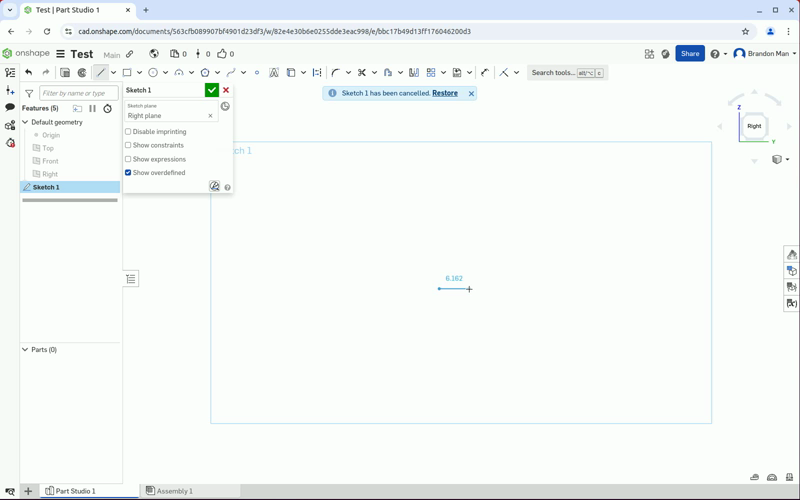
mouse_move(482, 288)
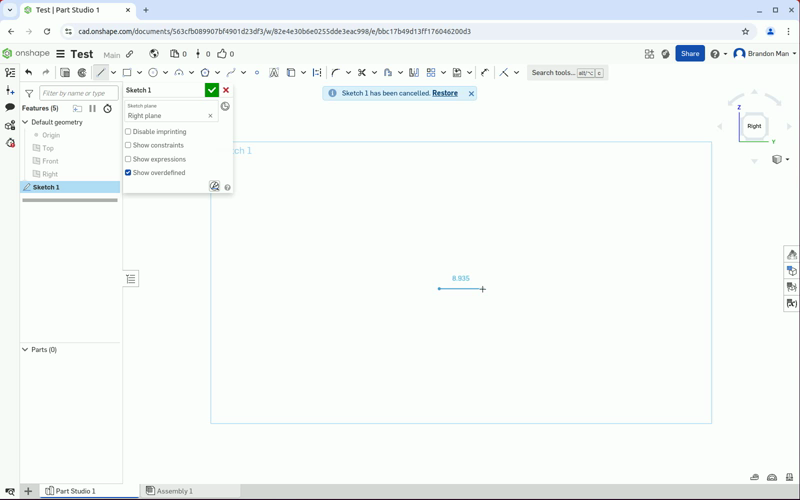
click(482, 288)
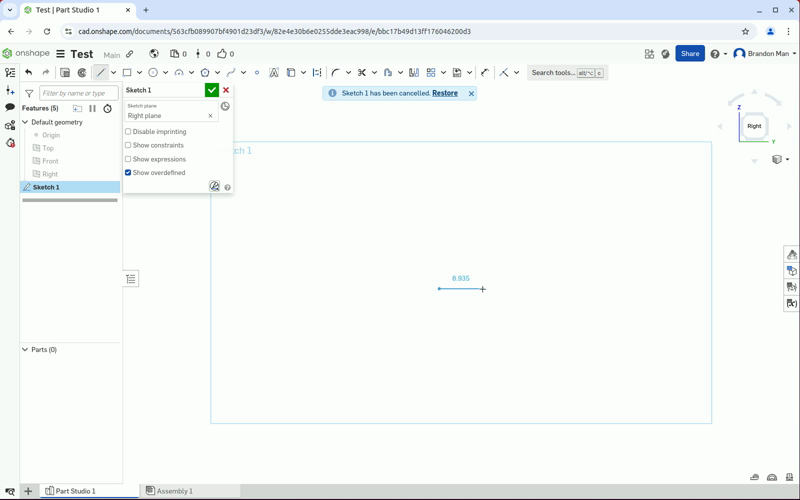
key_up(shift)
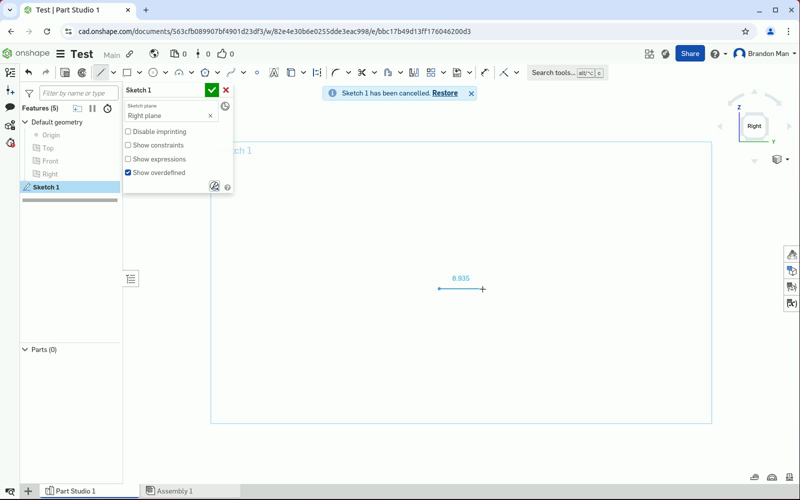
key_down(shift)
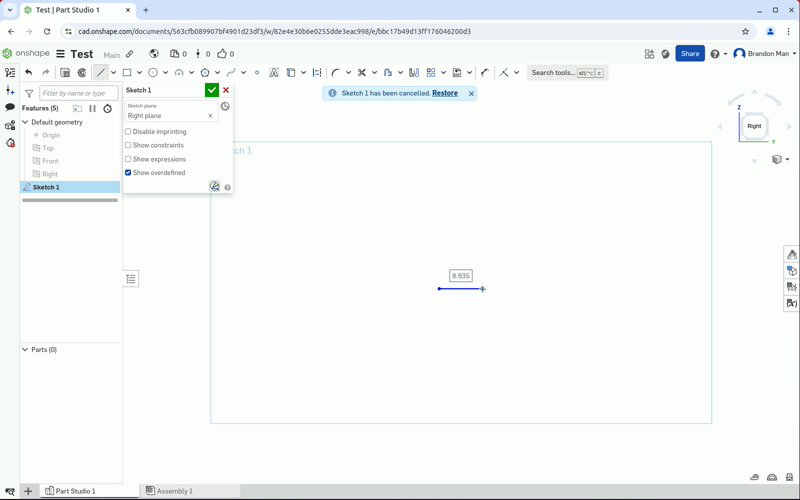
mouse_move(512, 288)
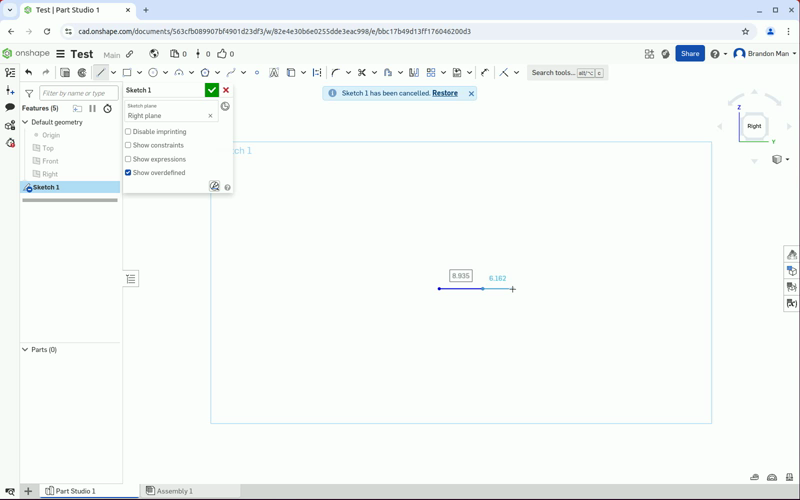
mouse_move(482, 276)
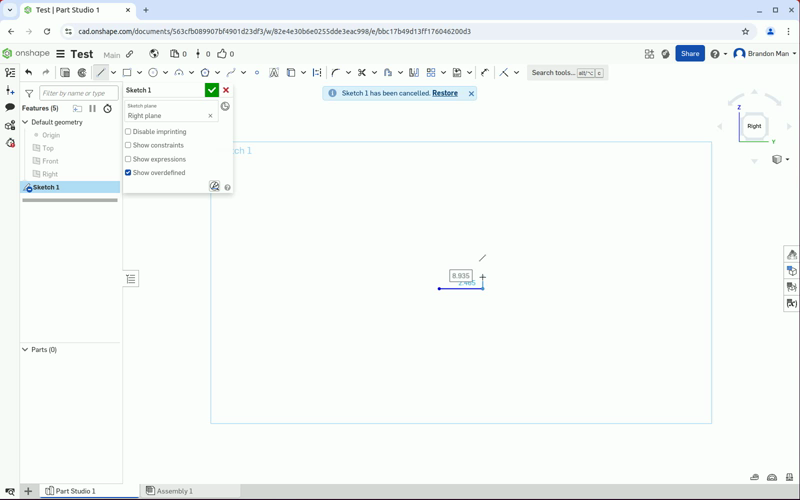
click(482, 276)
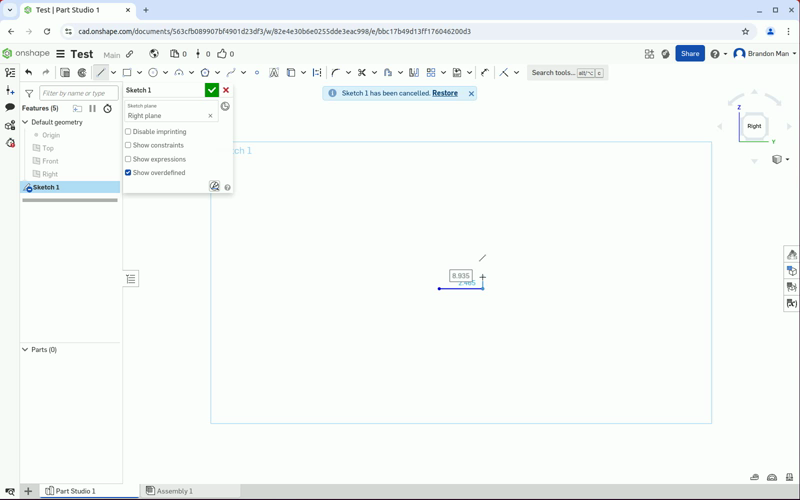
key_up(shift)
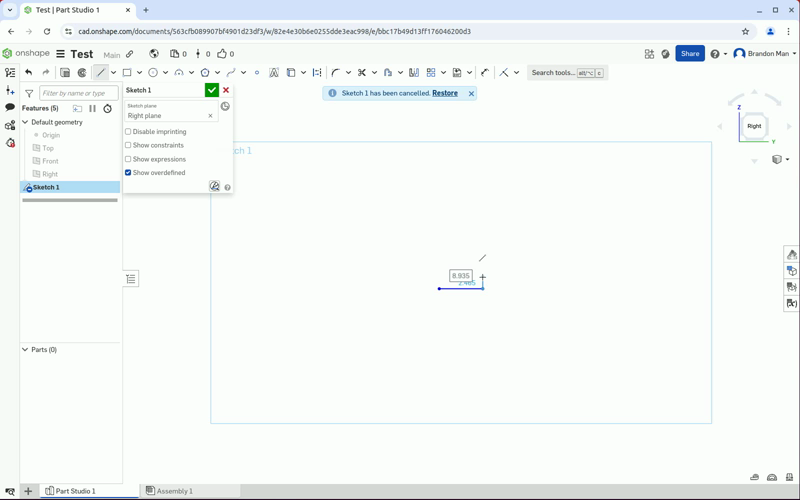
key_down(shift)
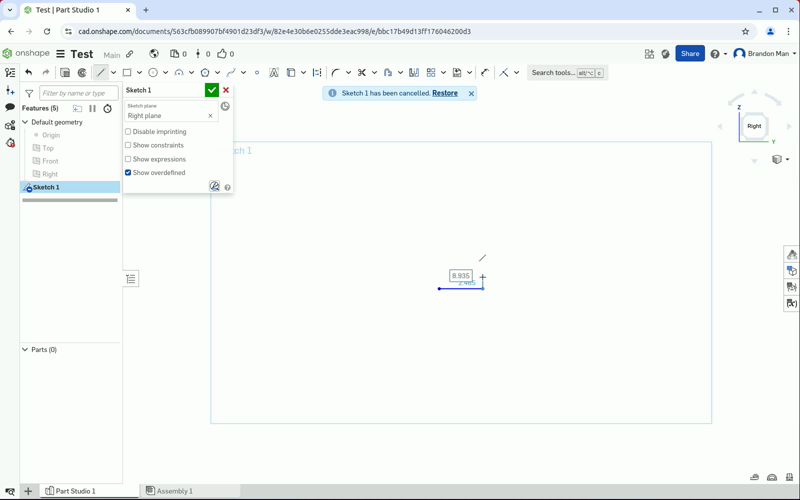
mouse_move(512, 276)
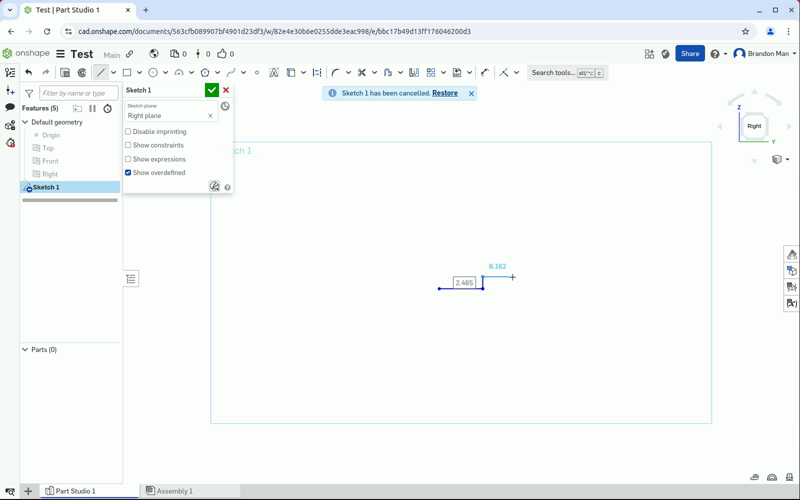
mouse_move(439, 276)
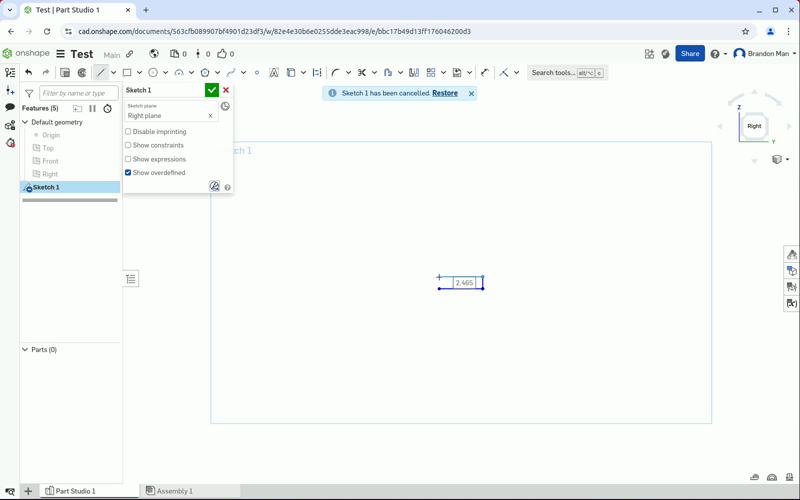
click(439, 276)
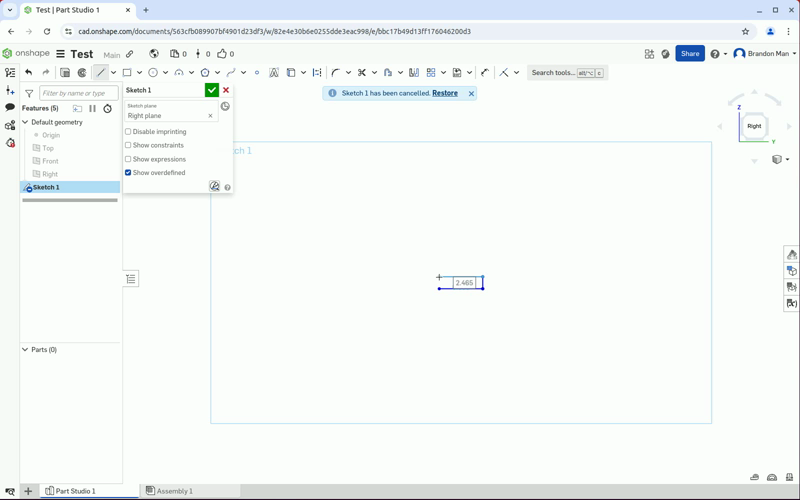
key_up(shift)
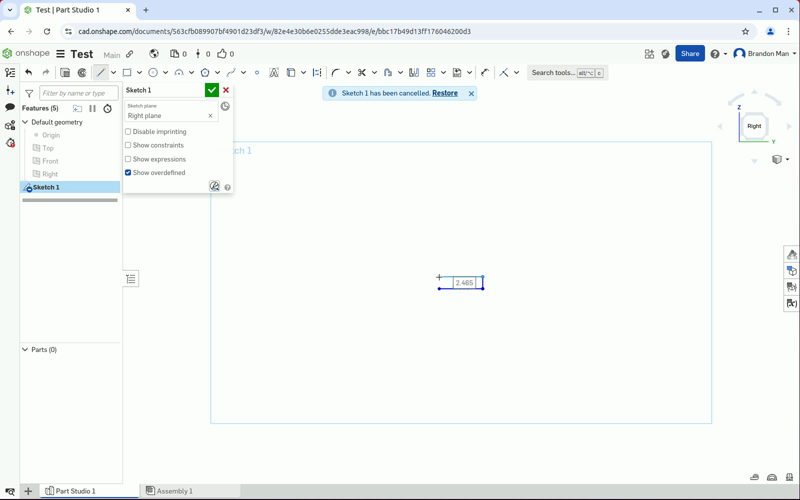
mouse_move(469, 276)
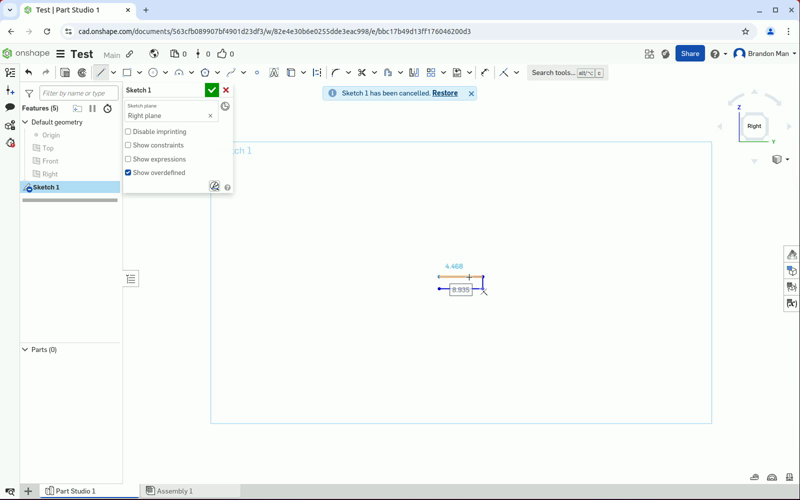
key_down(shift)
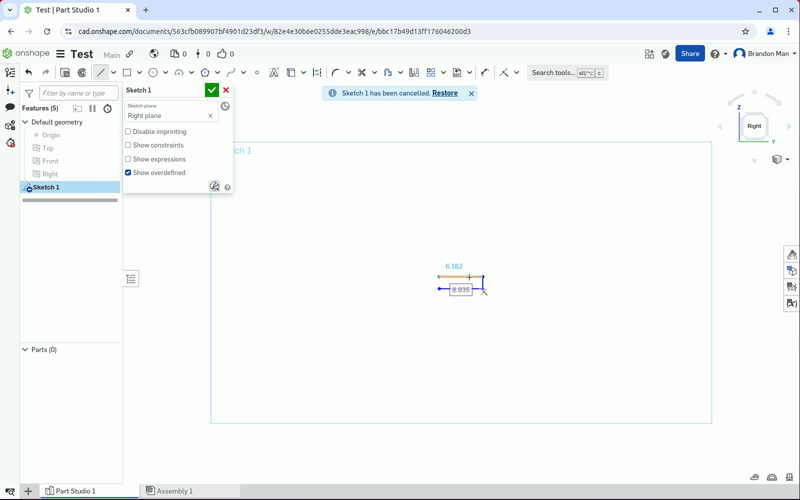
mouse_move(439, 288)
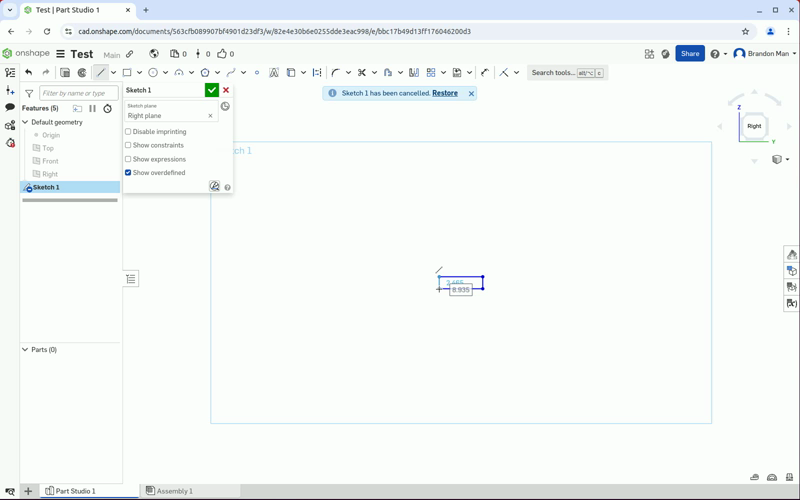
key_up(shift)
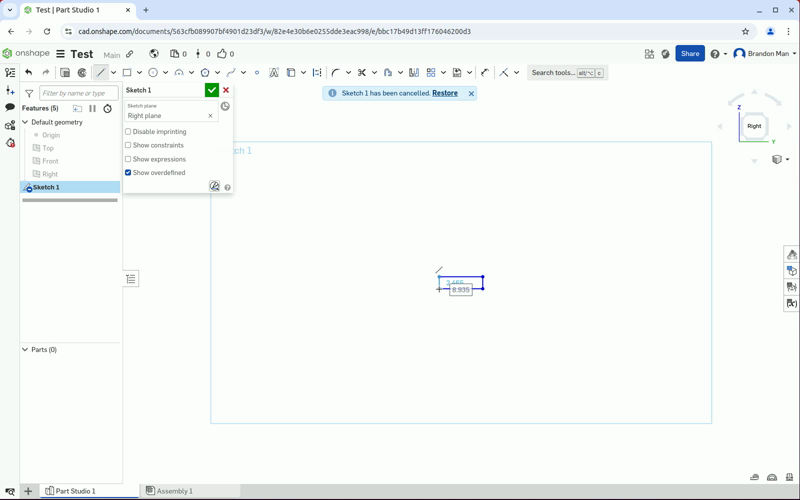
click(439, 288)
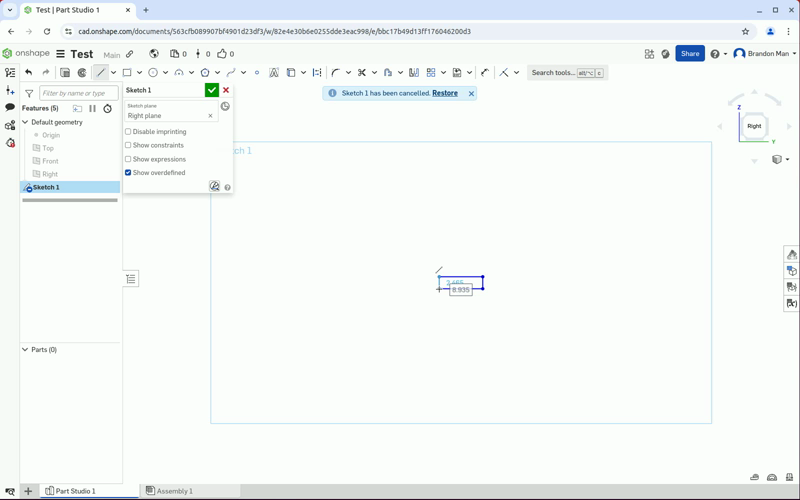
key(esc)
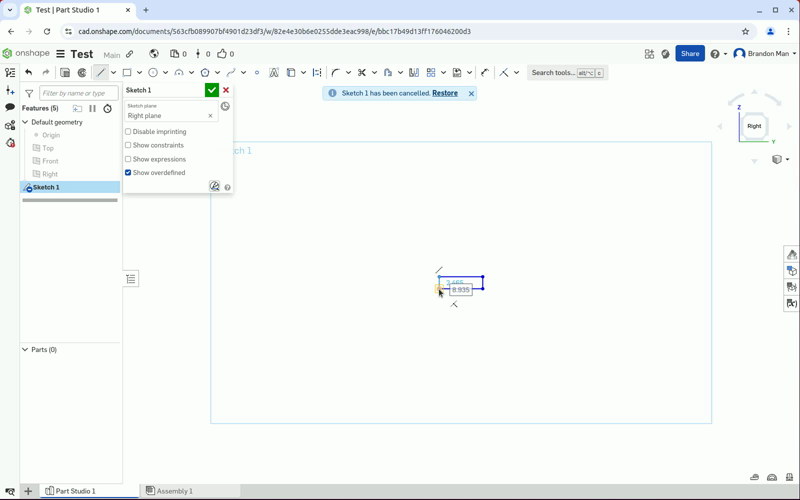
mouse_move(481, 287)
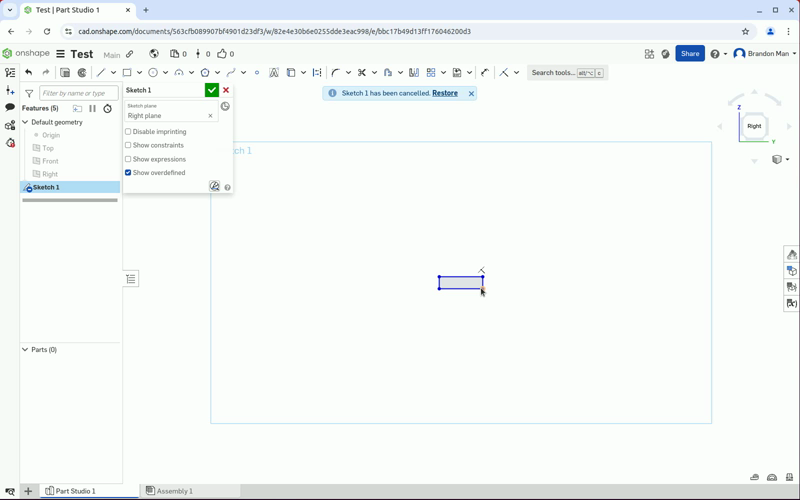
scroll(6)
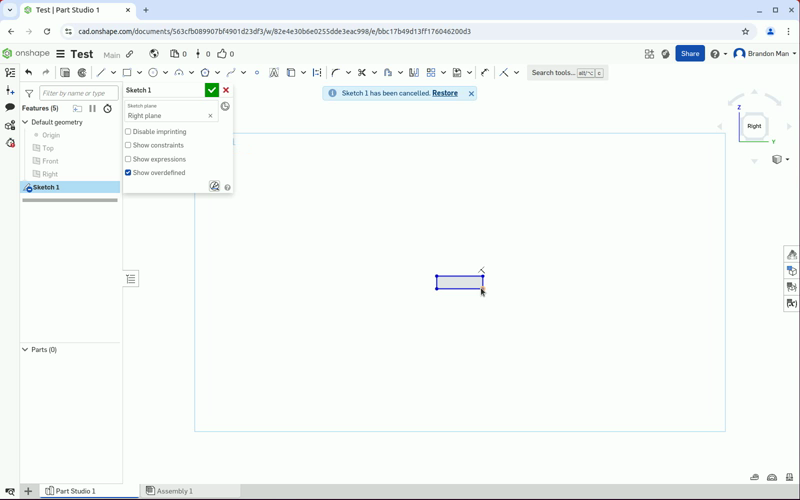
scroll(6)
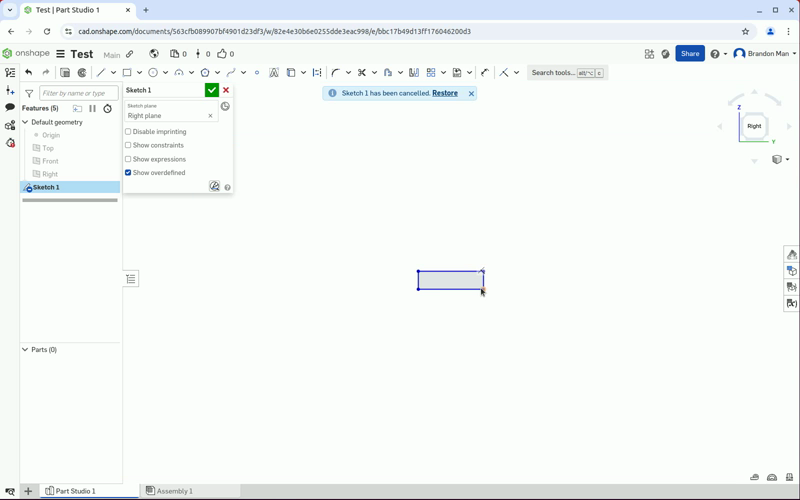
scroll(6)
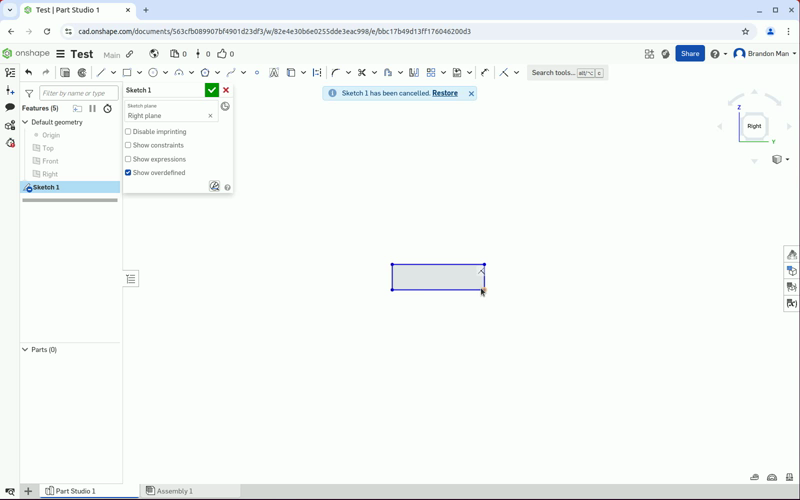
scroll(6)
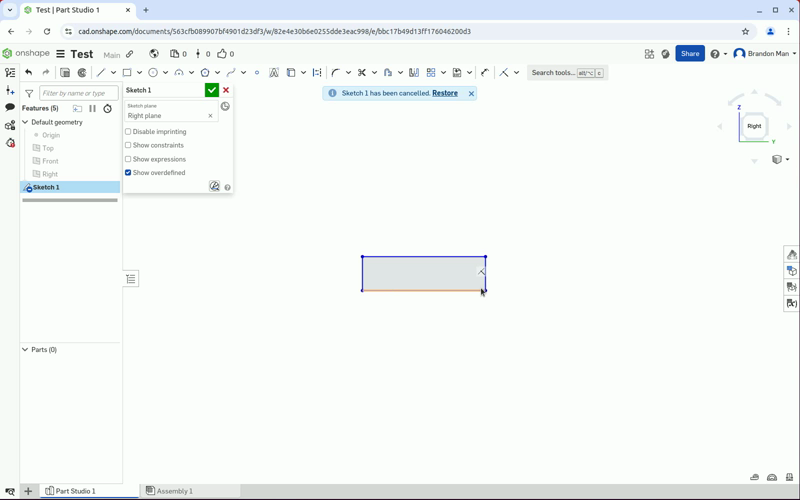
scroll(6)
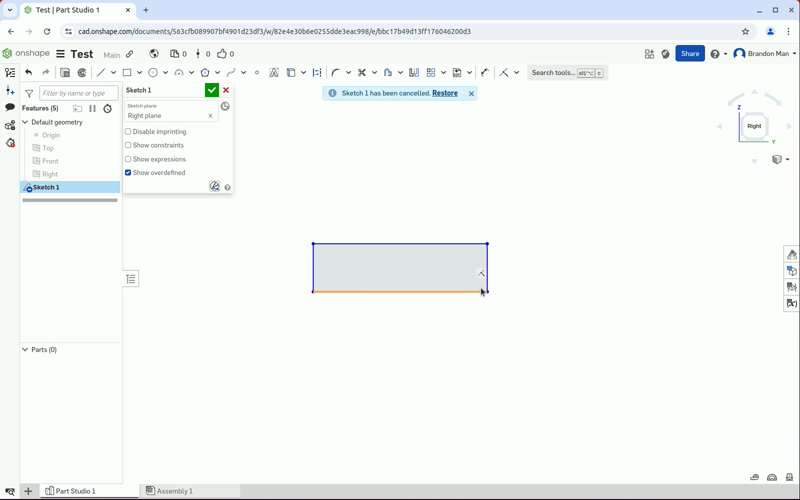
scroll(6)
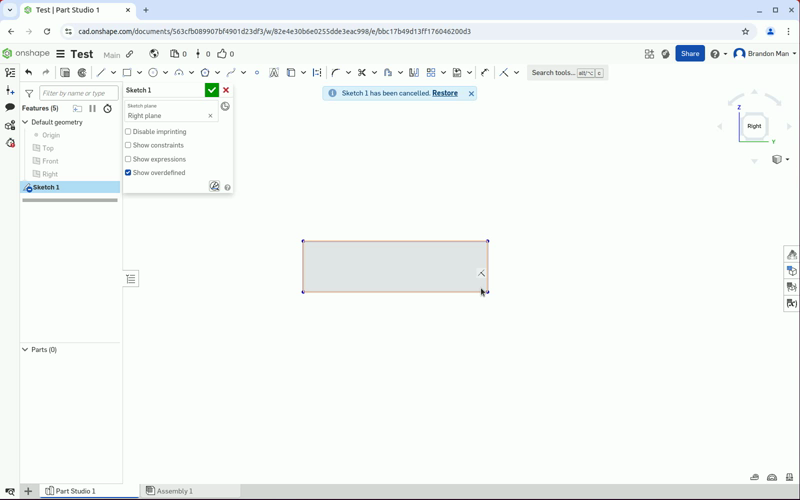
scroll(6)
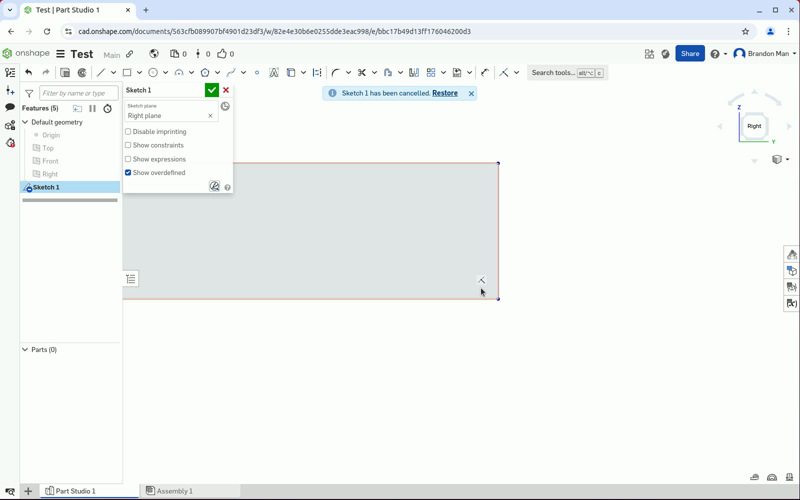
click(481, 287)
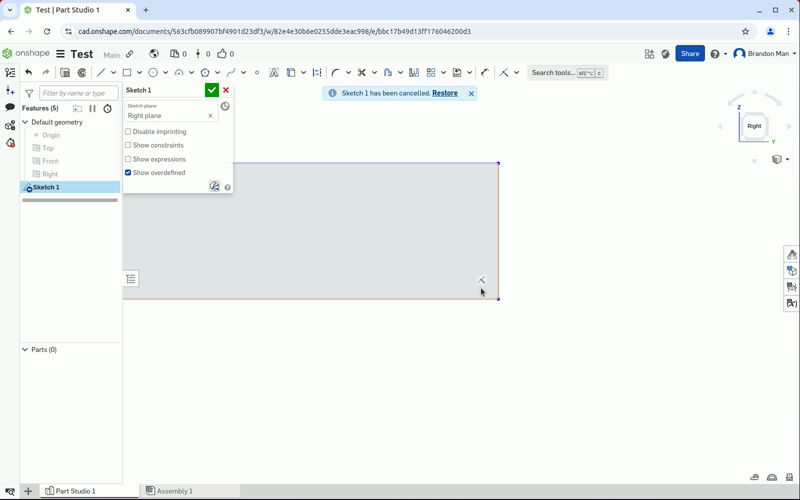
scroll(-6)
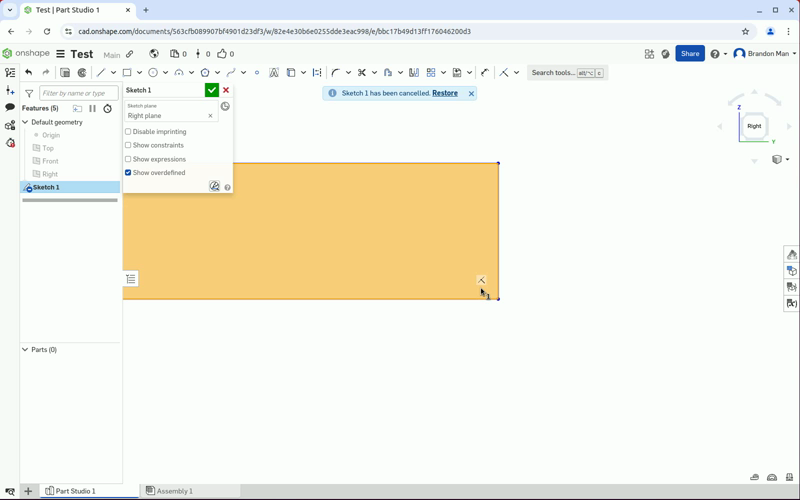
scroll(-6)
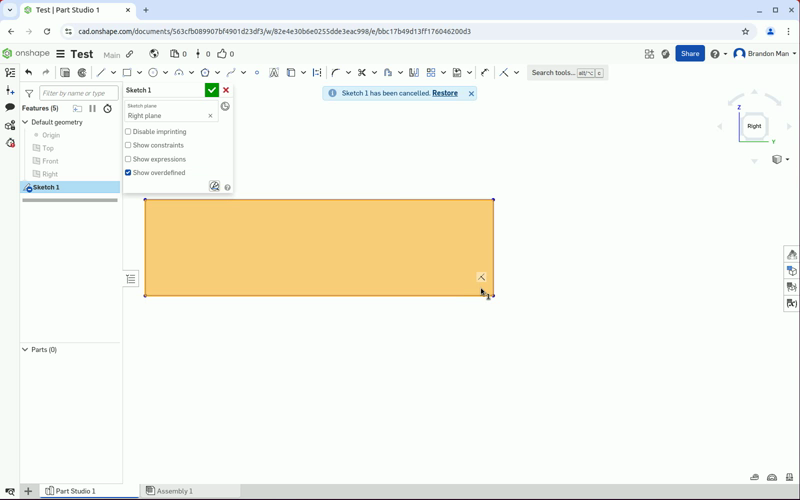
scroll(-6)
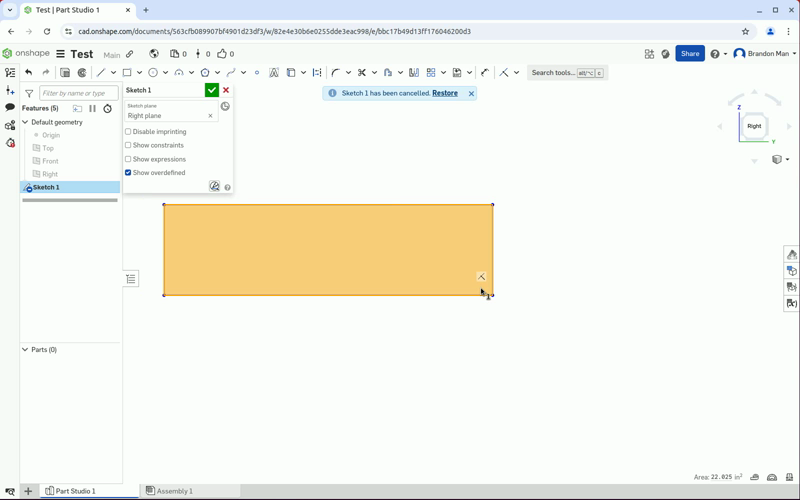
scroll(-6)
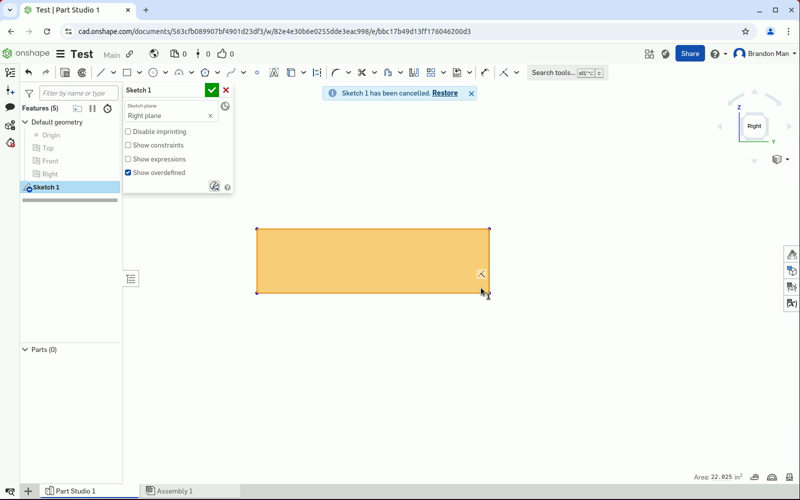
scroll(-6)
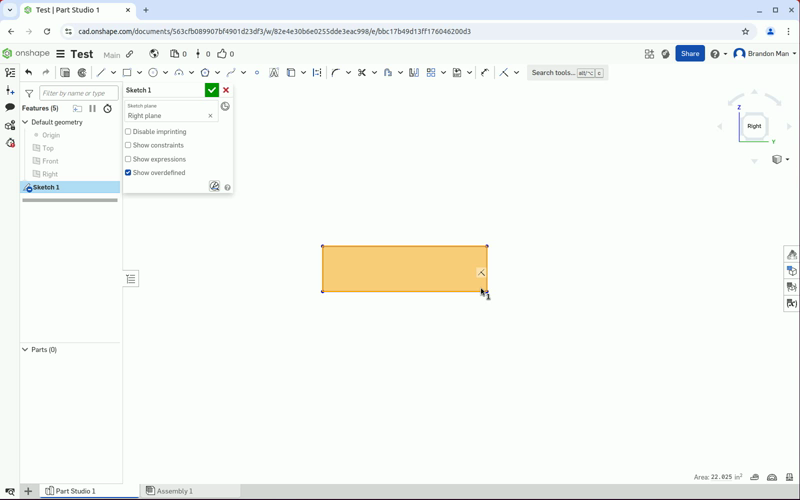
scroll(-6)
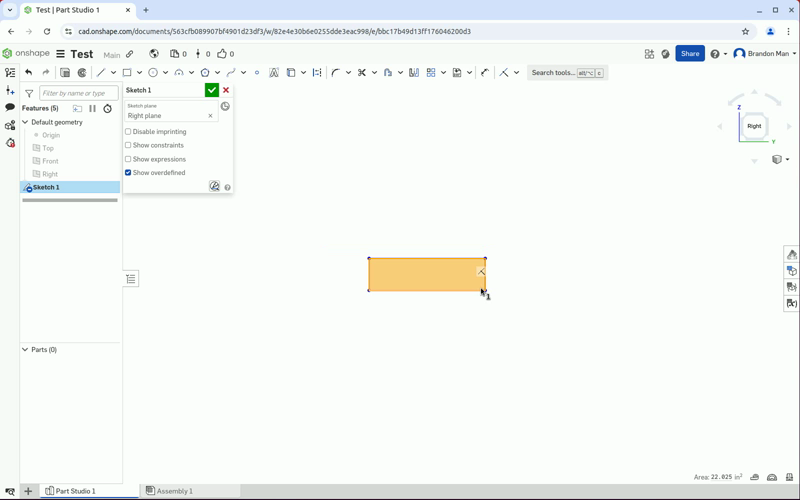
scroll(-6)
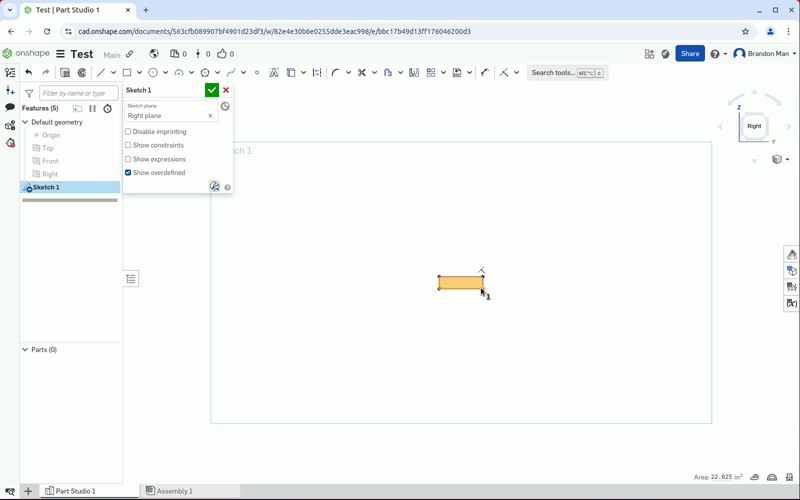
mouse_move(73, 352)
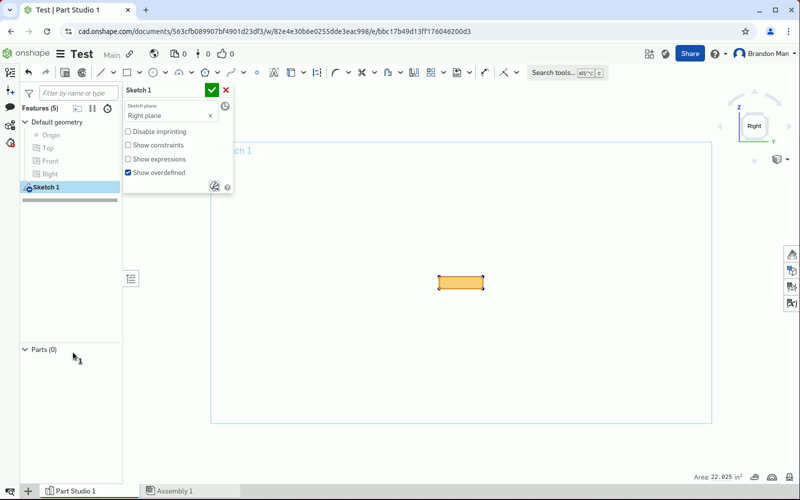
key(shift+y)
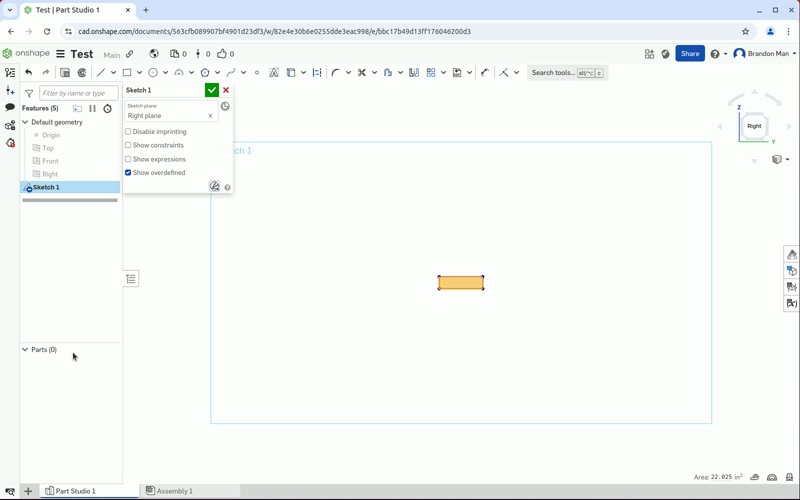
key(shift+e)
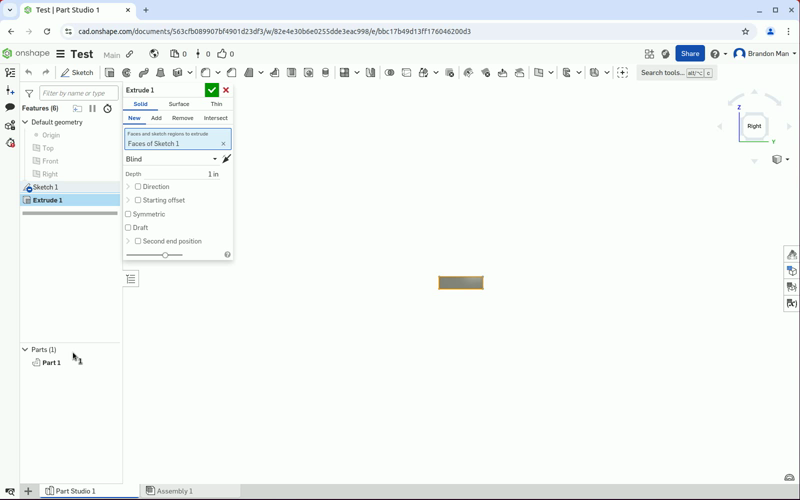
mouse_move(143, 106)
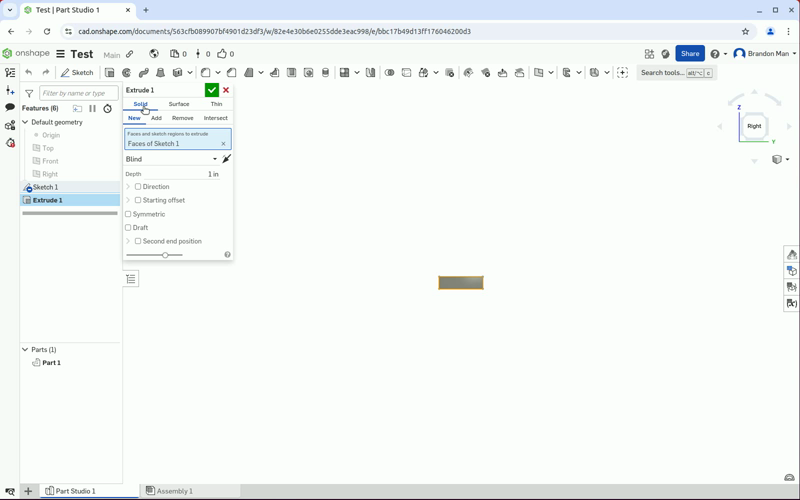
click(143, 106)
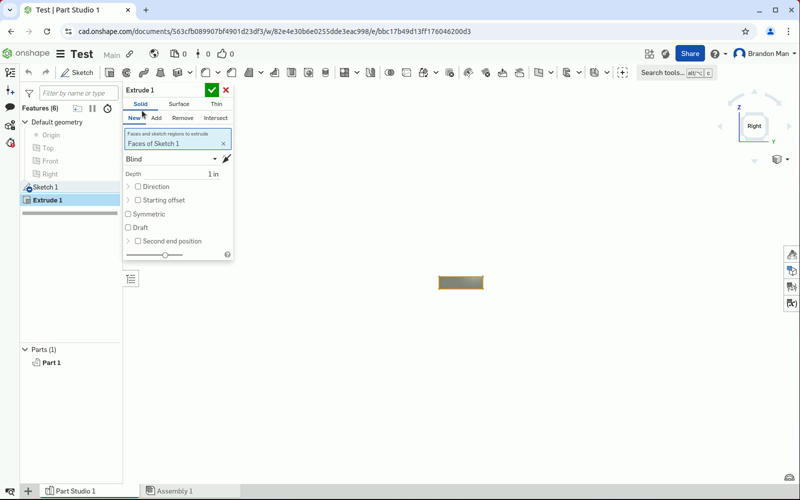
mouse_move(137, 120)
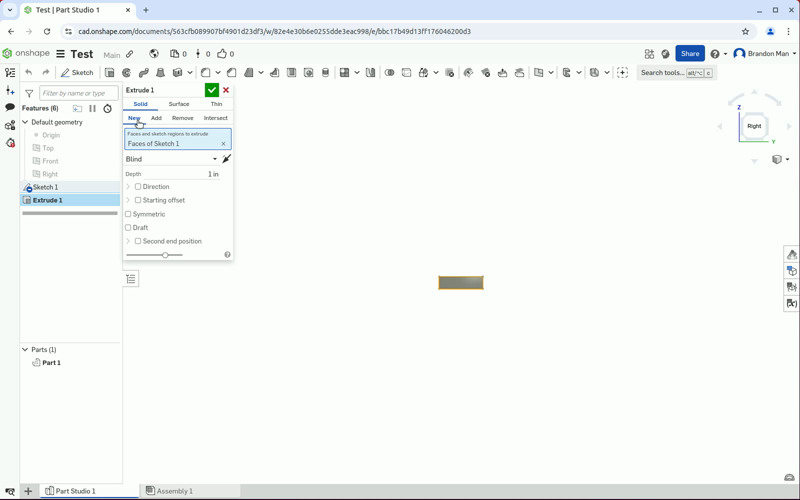
click(137, 120)
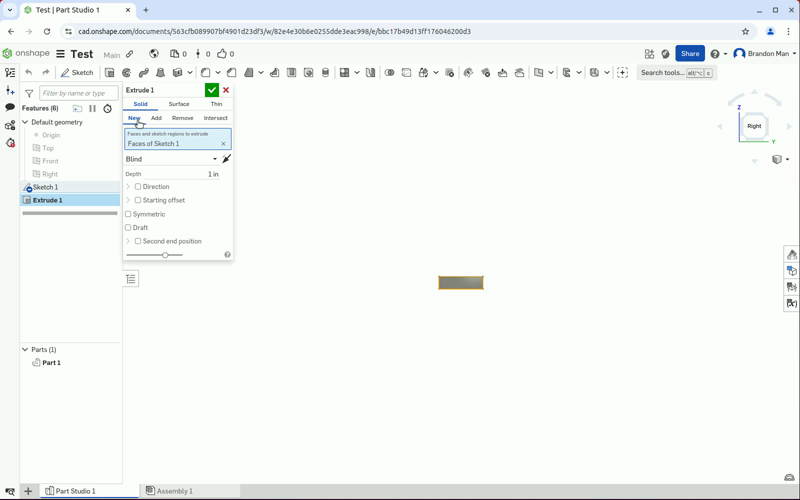
key(tab, 4)
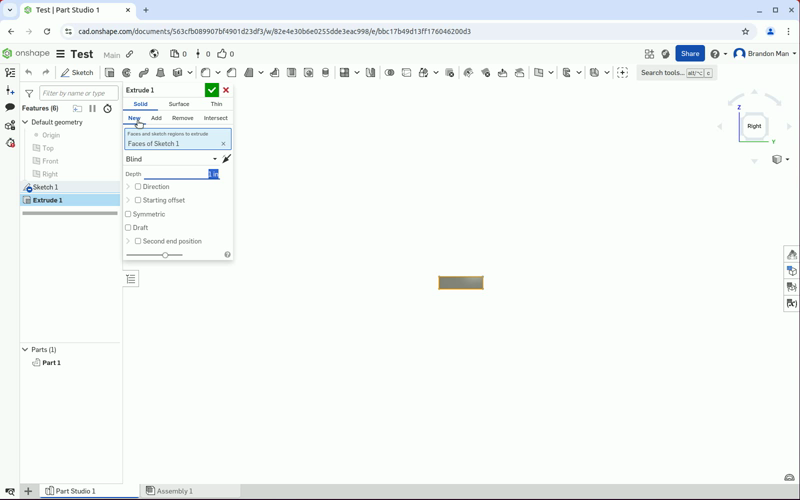
text(0.722)
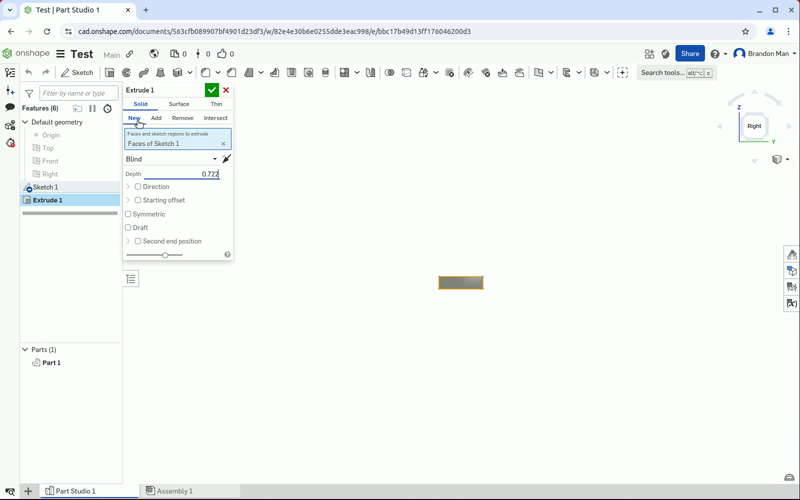
key(enter)
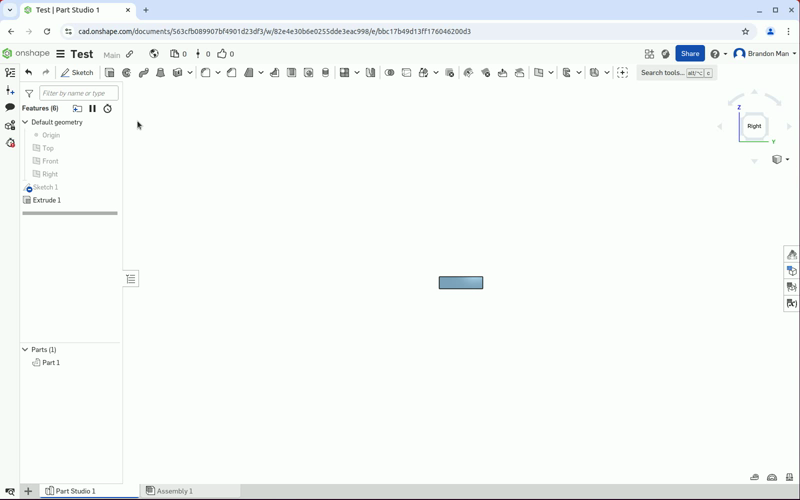
key(shift+h)
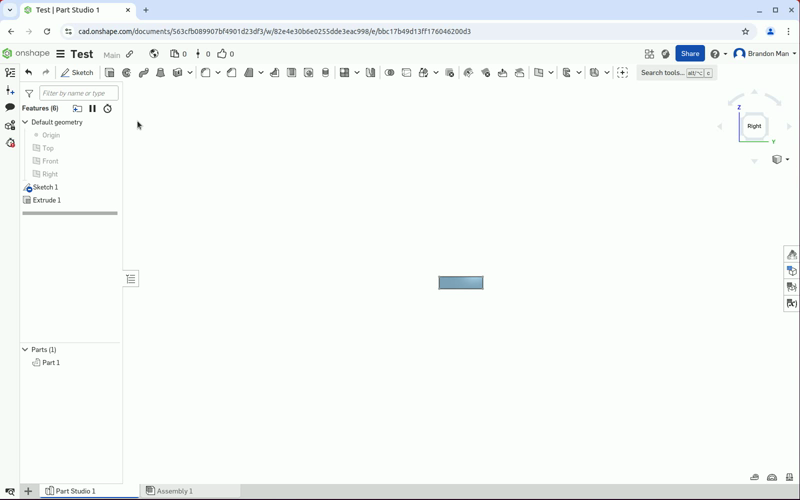
key(shift+h)
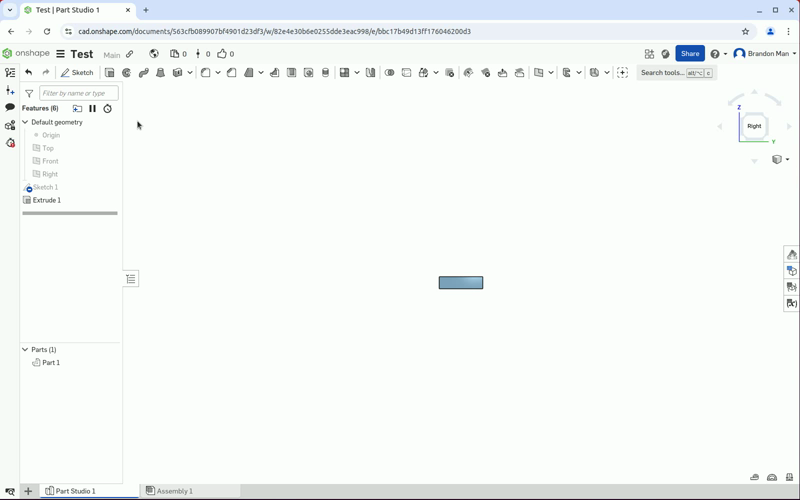
mouse_move(73, 189)
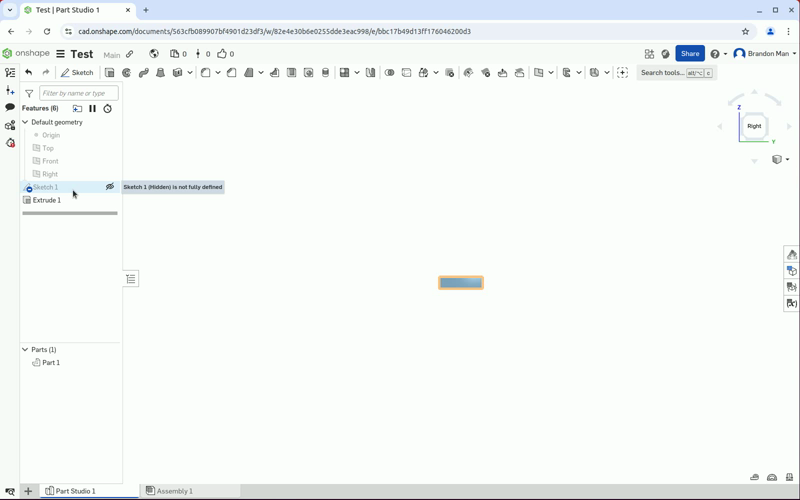
click(73, 189)
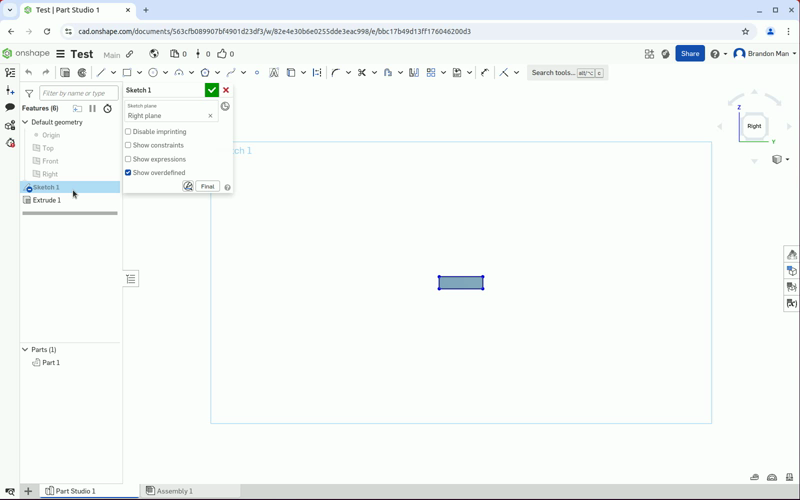
mouse_move(229, 92)
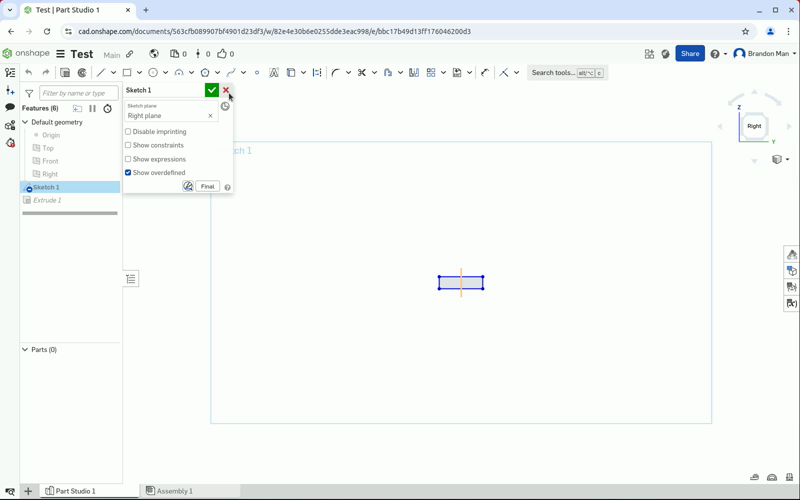
click(229, 92)
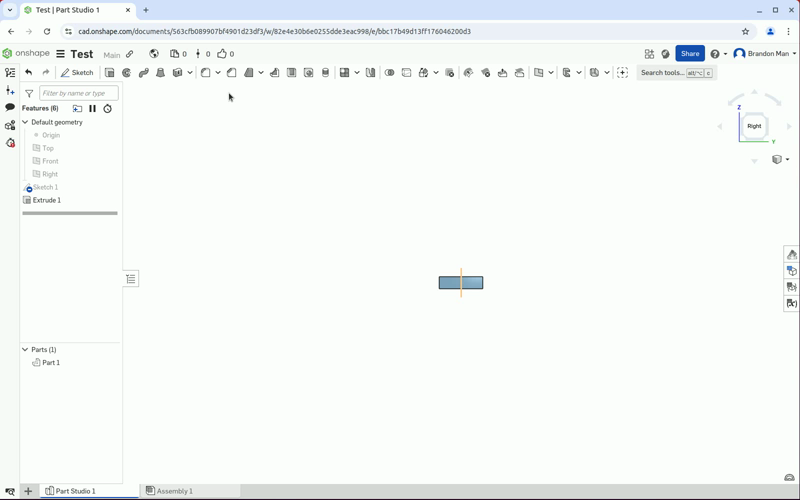
mouse_move(73, 352)
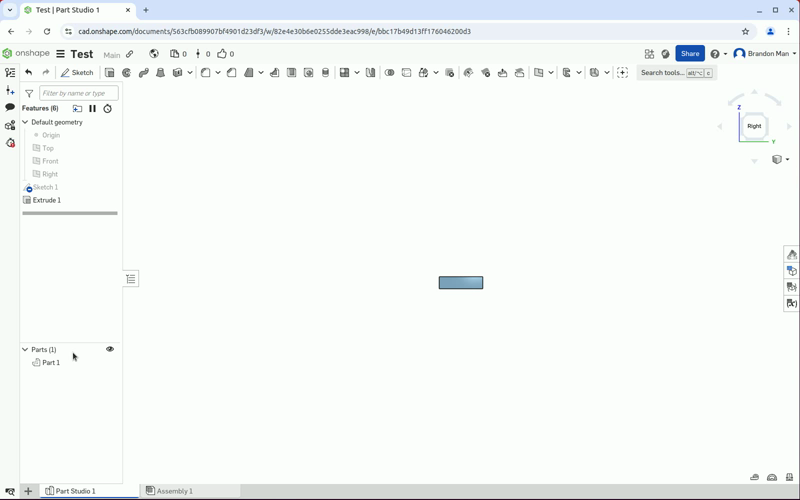
key(y)
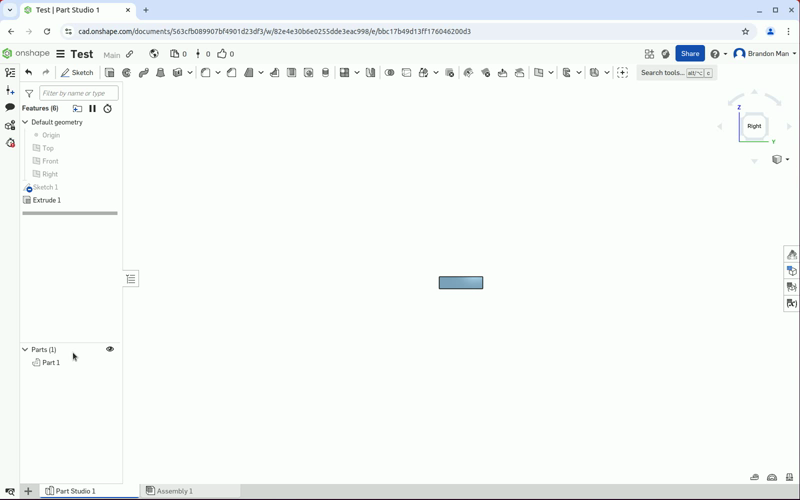
key(shift+p)
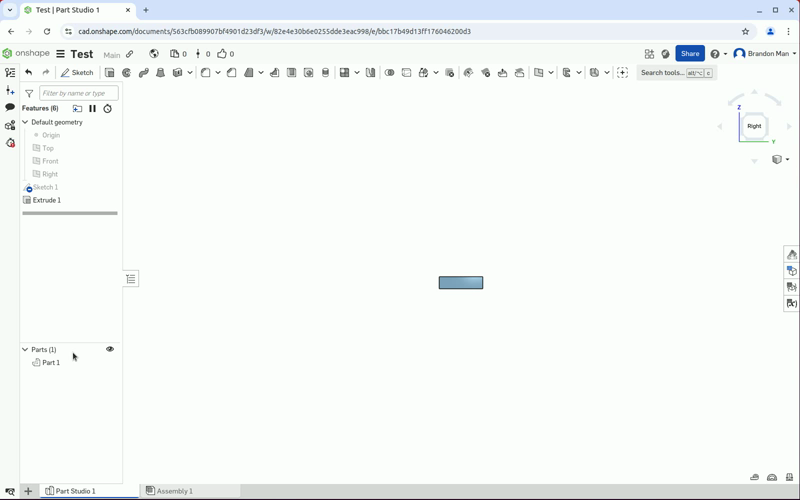
key(space)
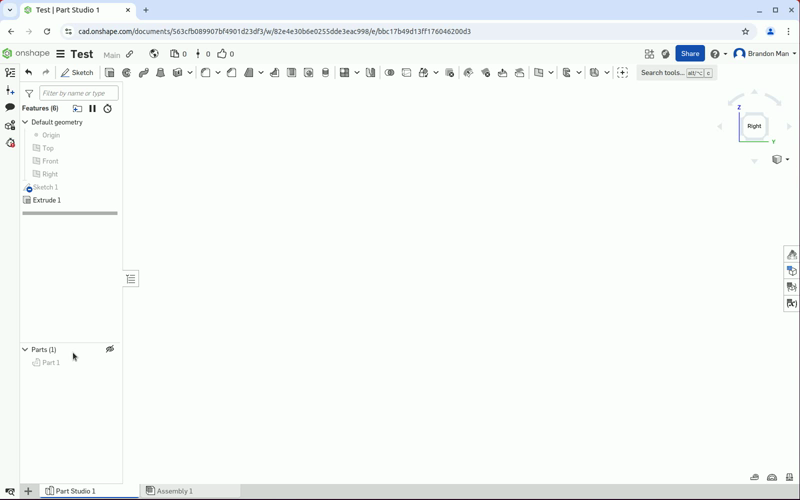
key_down(shift)
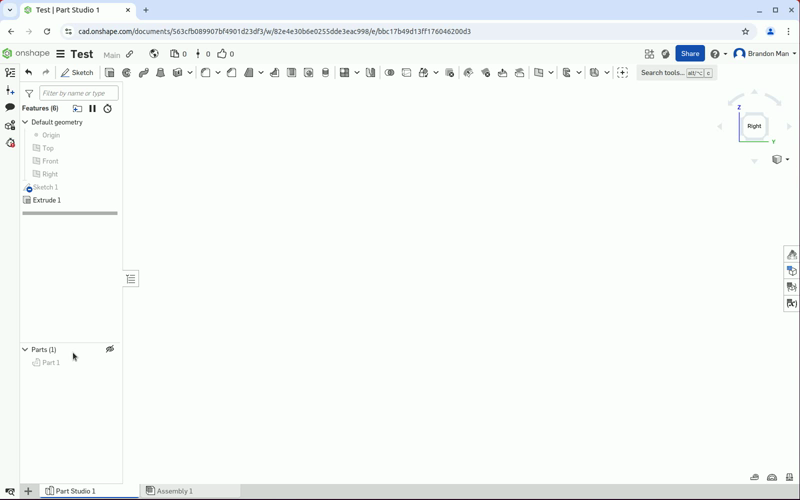
key(right)
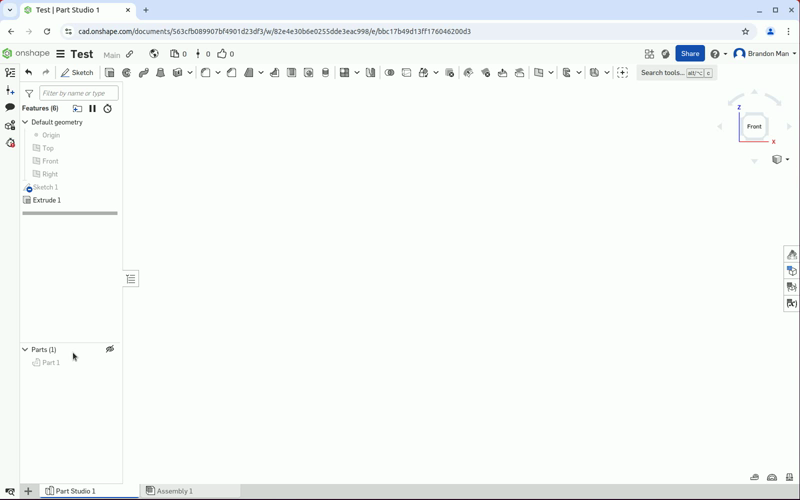
key_up(shift)
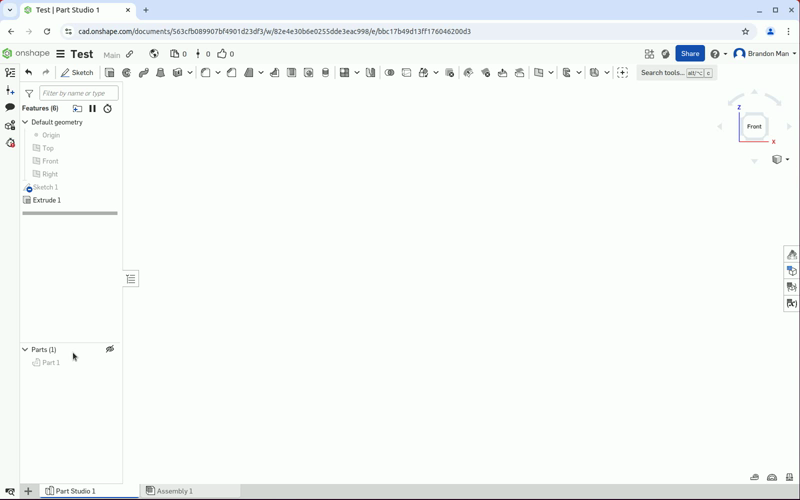
key(space)
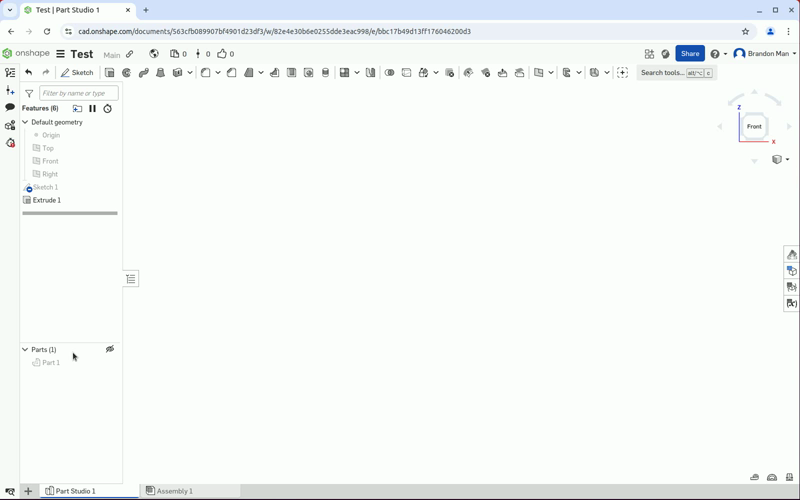
key_down(shift)
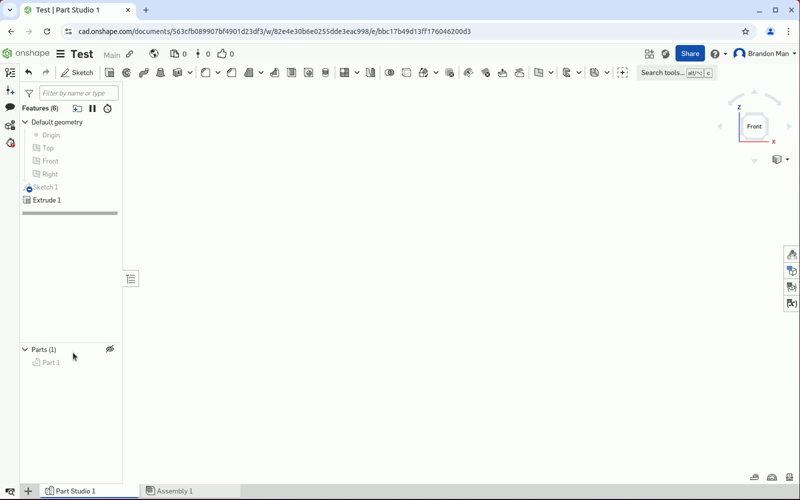
key(down)
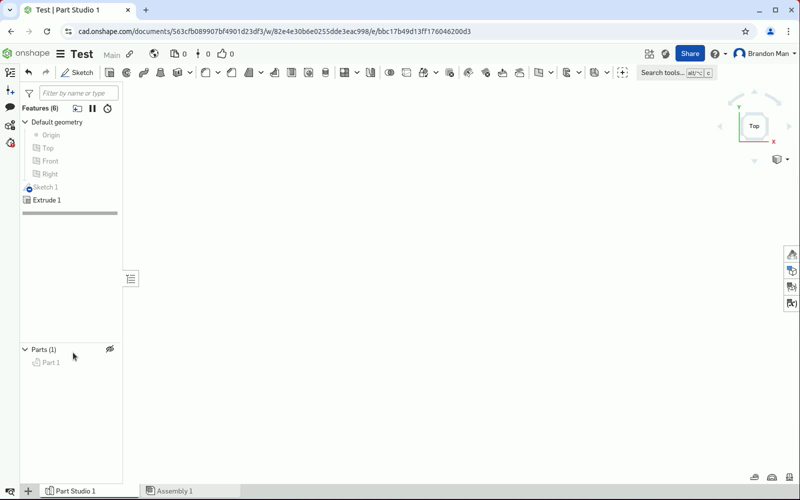
key_up(shift)
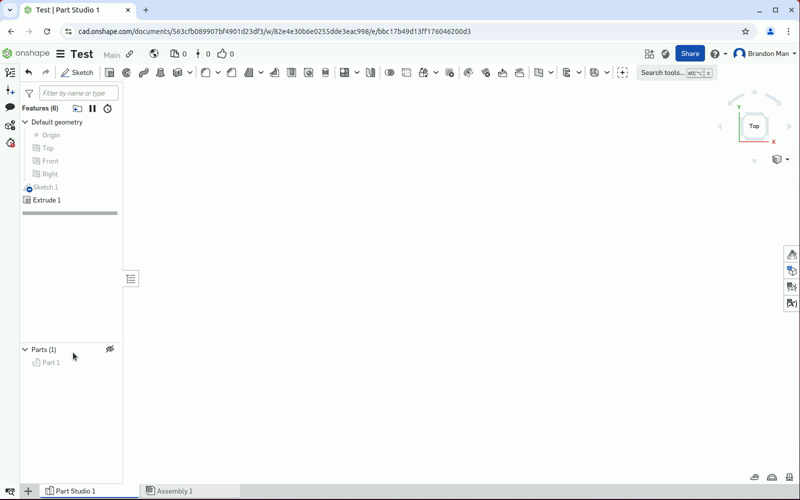
mouse_move(73, 352)
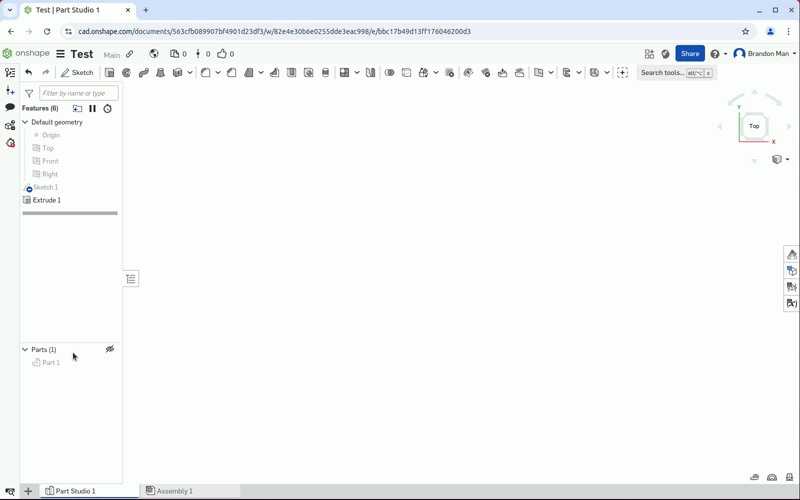
key(shift+y)
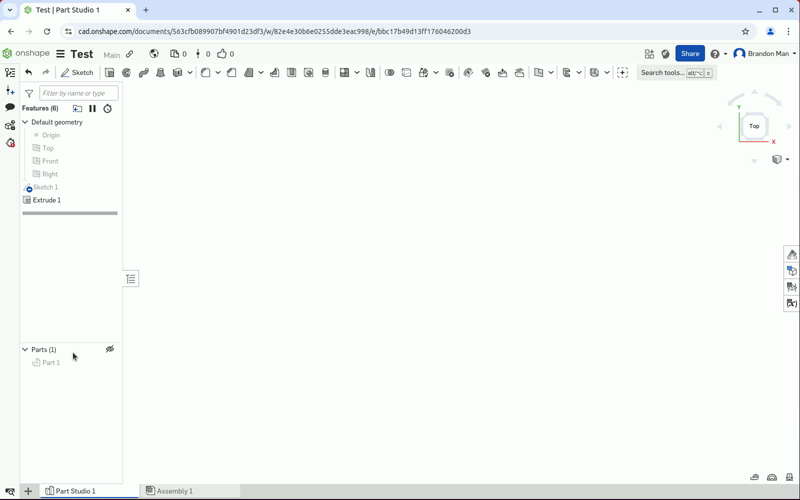
key(shift+s)
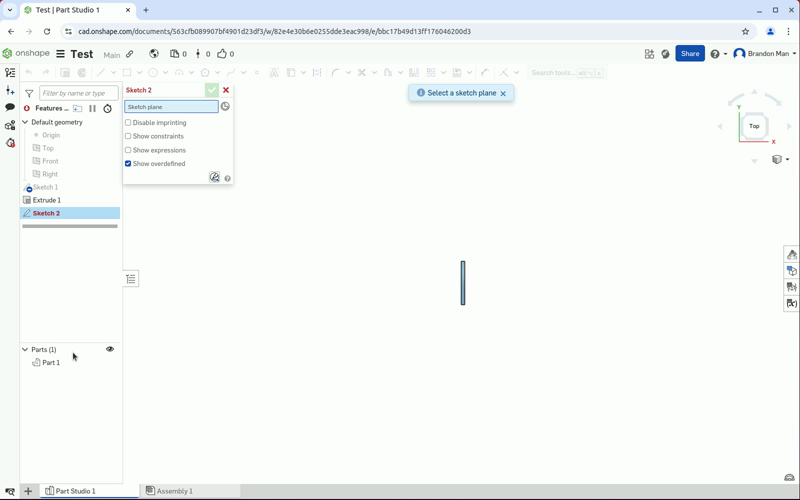
mouse_move(73, 150)
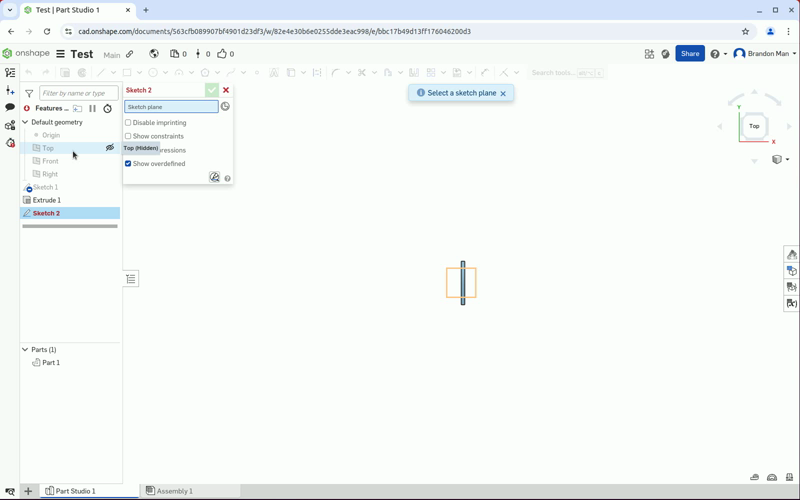
click(73, 150)
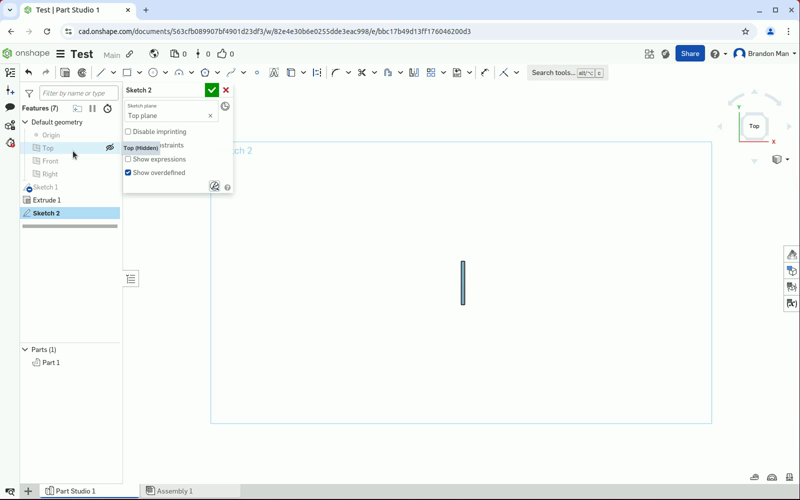
mouse_move(73, 352)
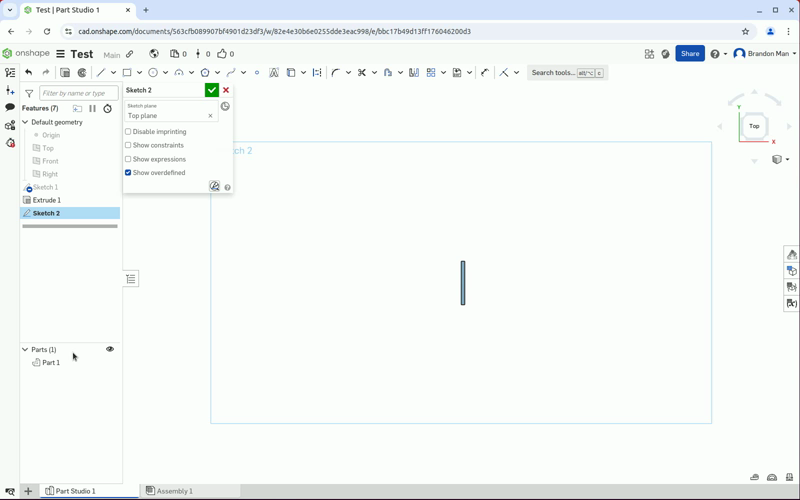
key(y)
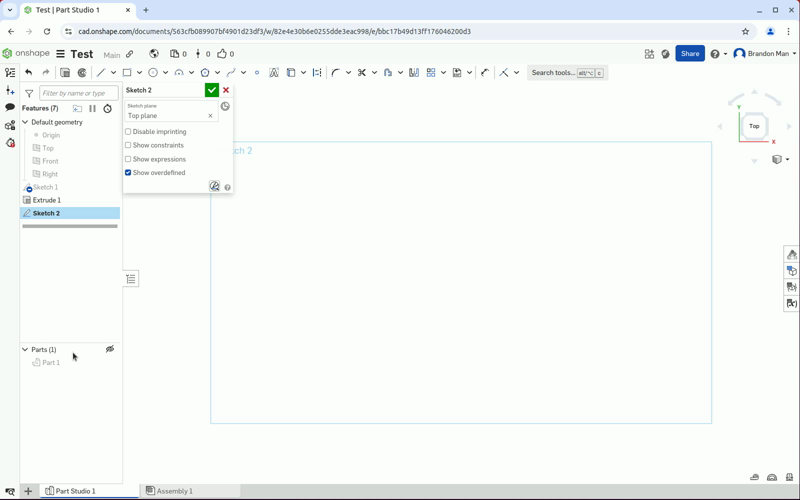
key(l)
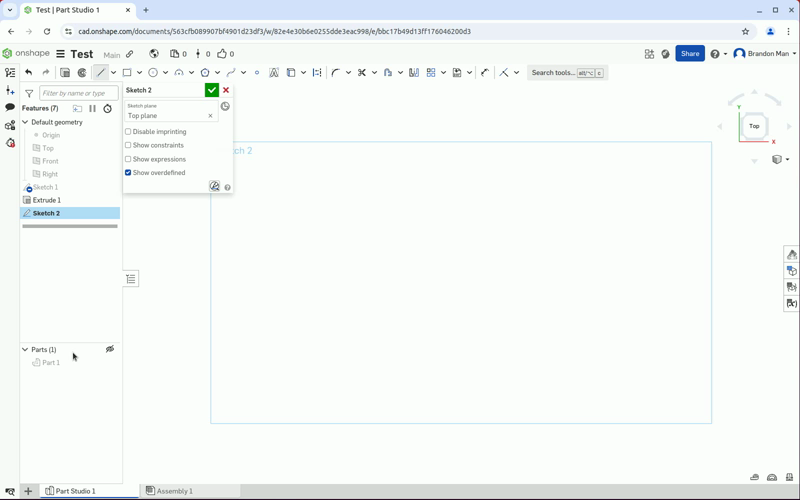
key_down(shift)
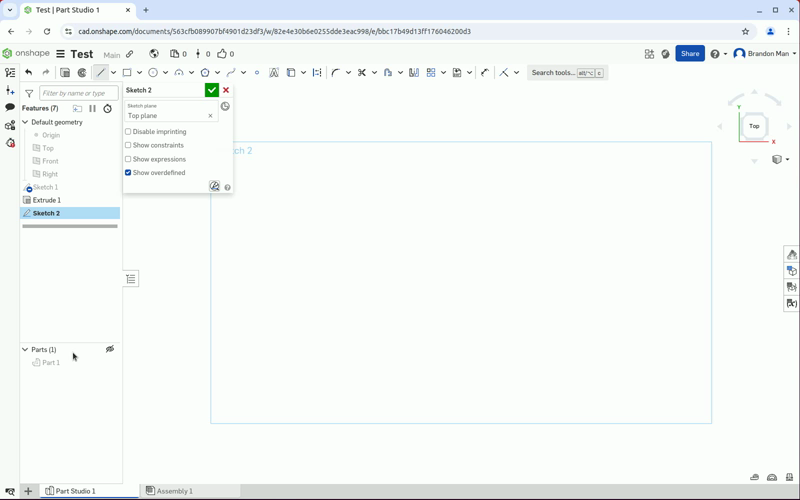
mouse_move(464, 299)
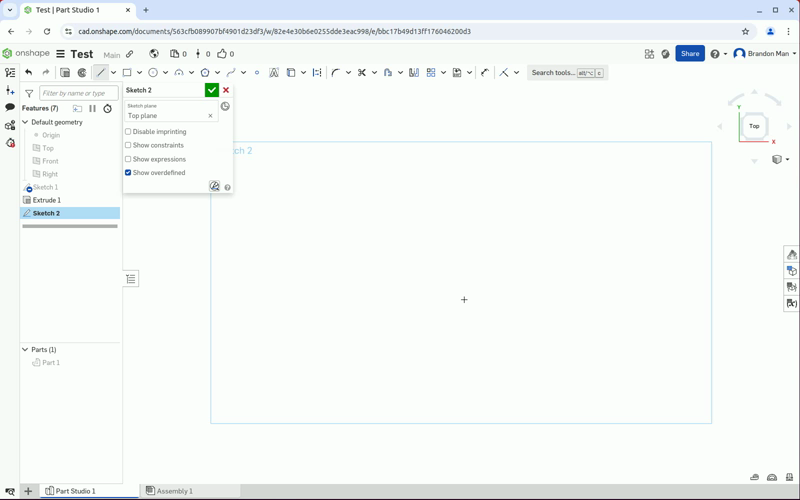
click(464, 299)
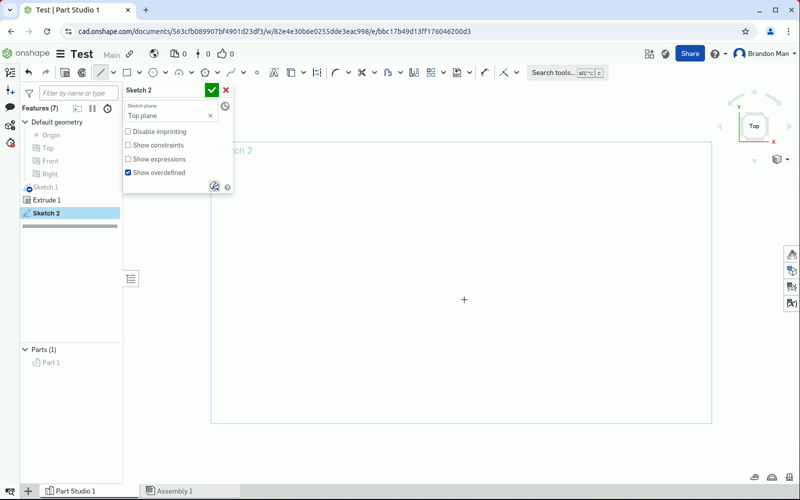
key_up(shift)
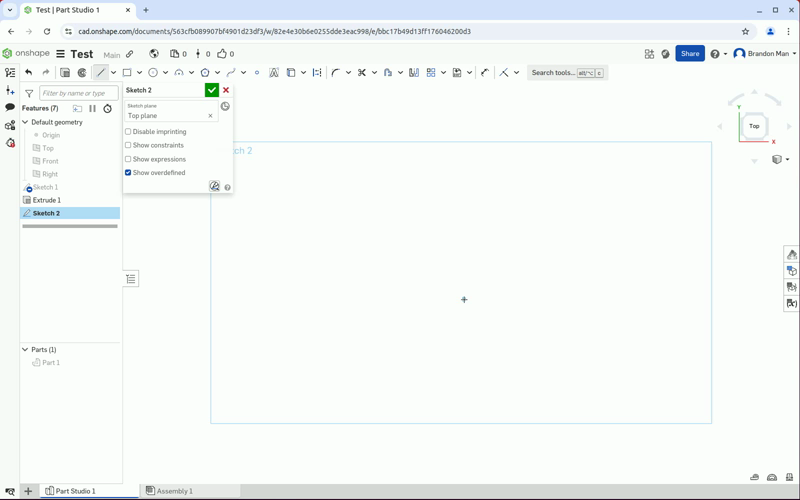
key_down(shift)
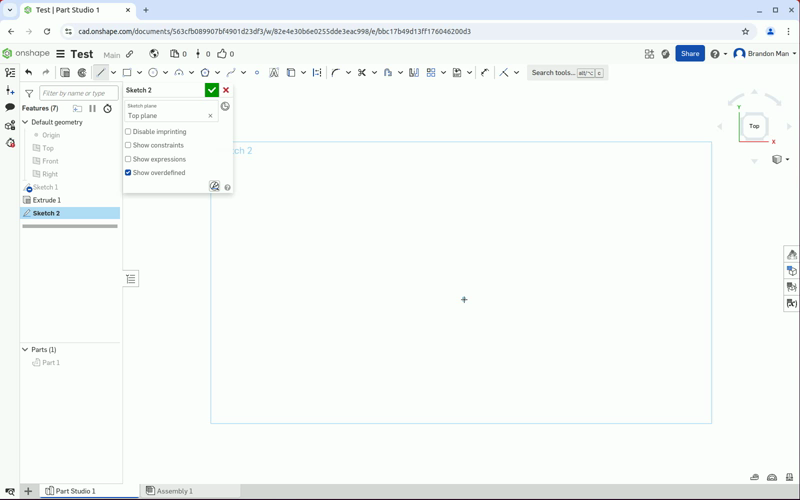
mouse_move(573, 287)
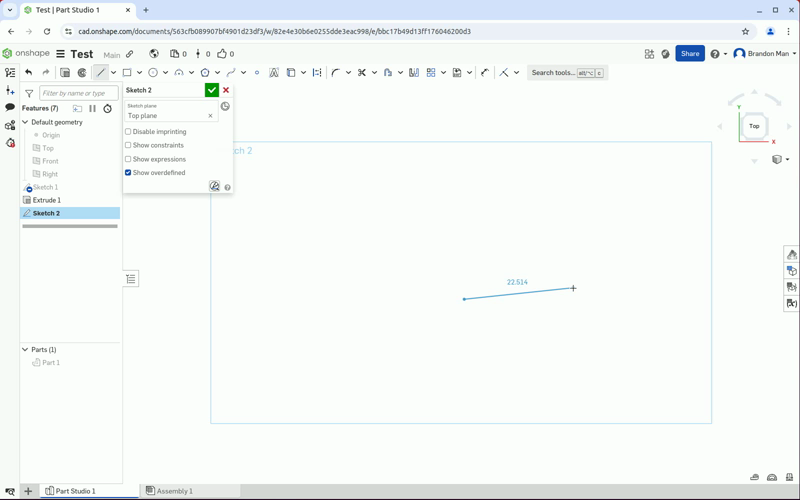
click(573, 287)
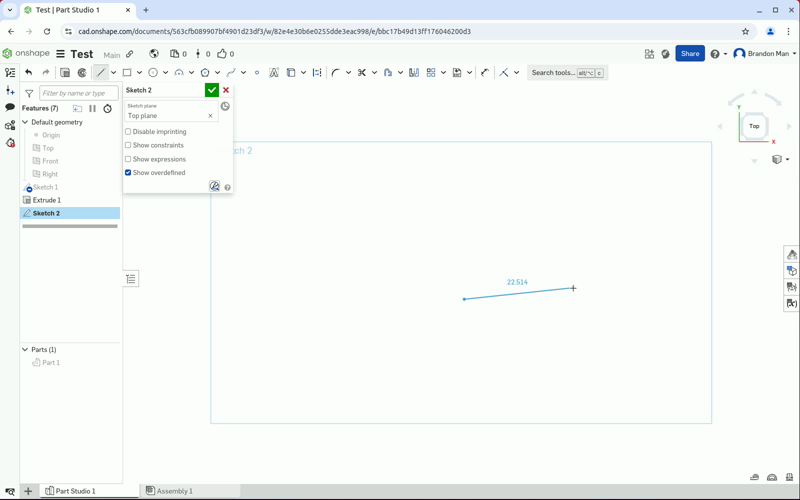
key_up(shift)
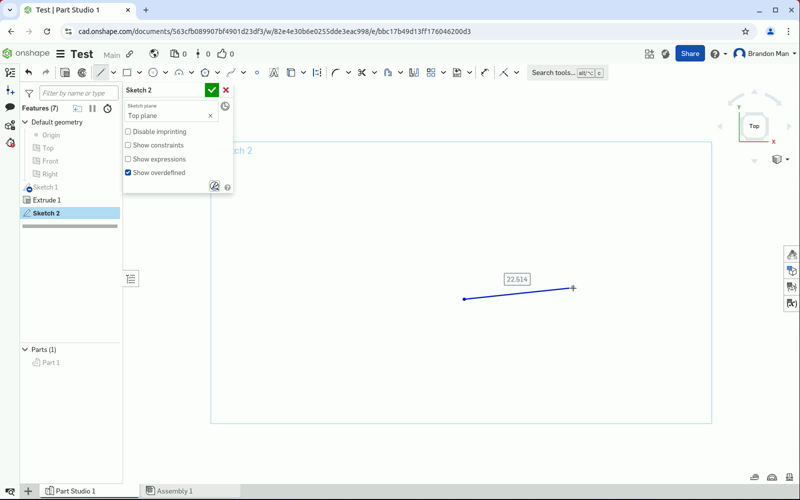
key_down(shift)
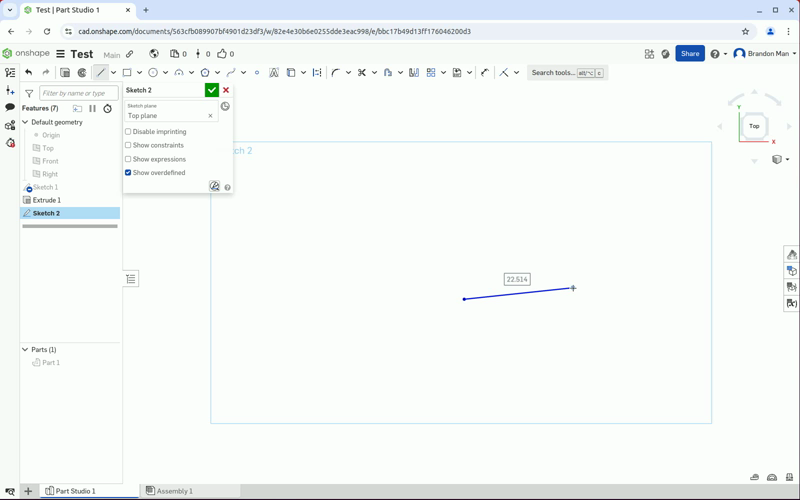
mouse_move(589, 287)
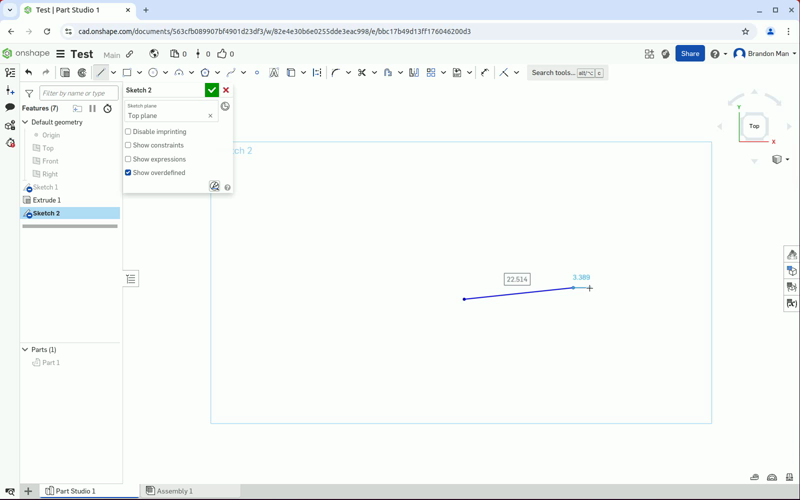
mouse_move(573, 276)
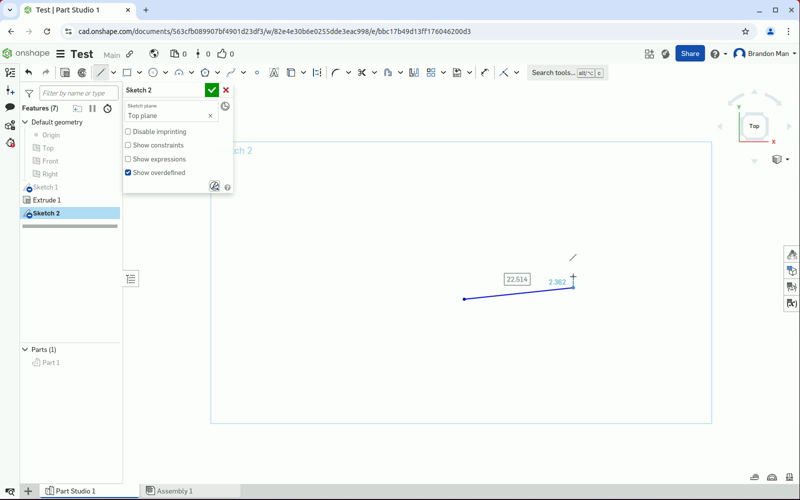
click(573, 276)
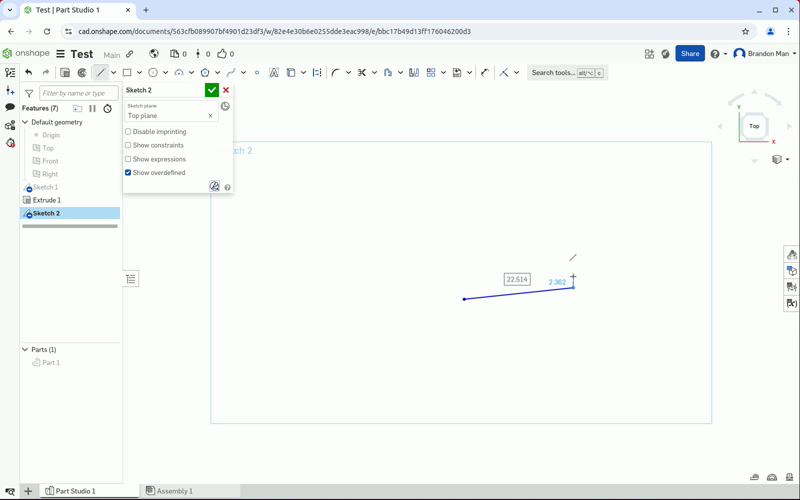
key_up(shift)
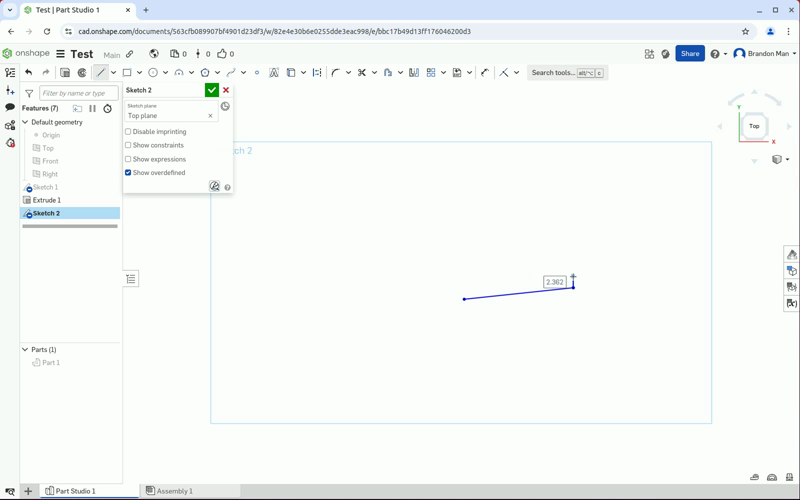
key_down(shift)
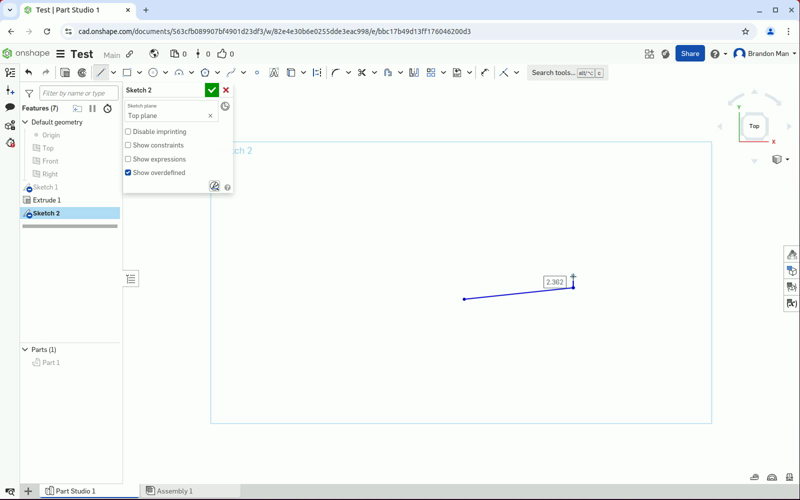
mouse_move(464, 264)
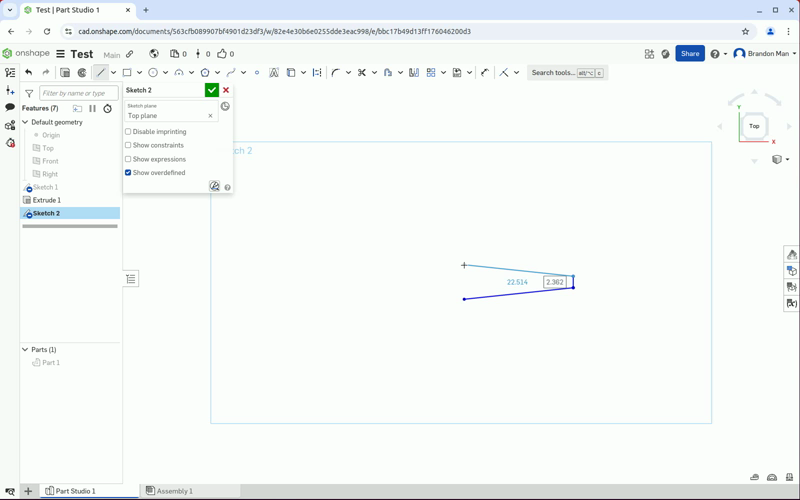
click(464, 264)
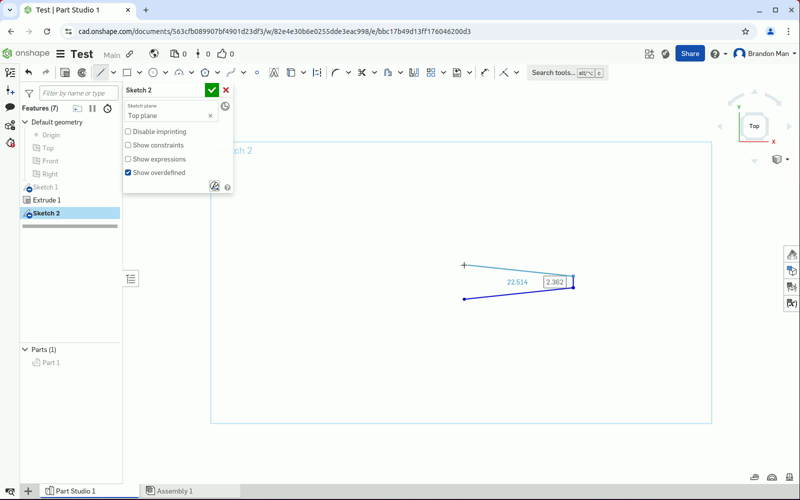
key_up(shift)
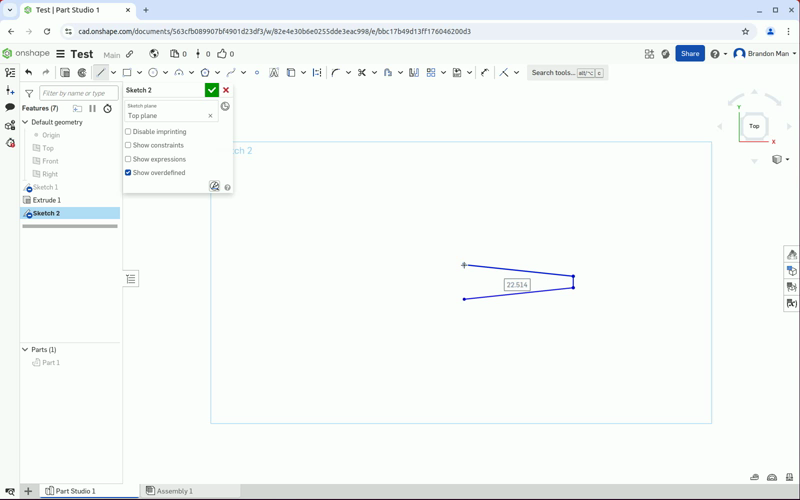
key_down(shift)
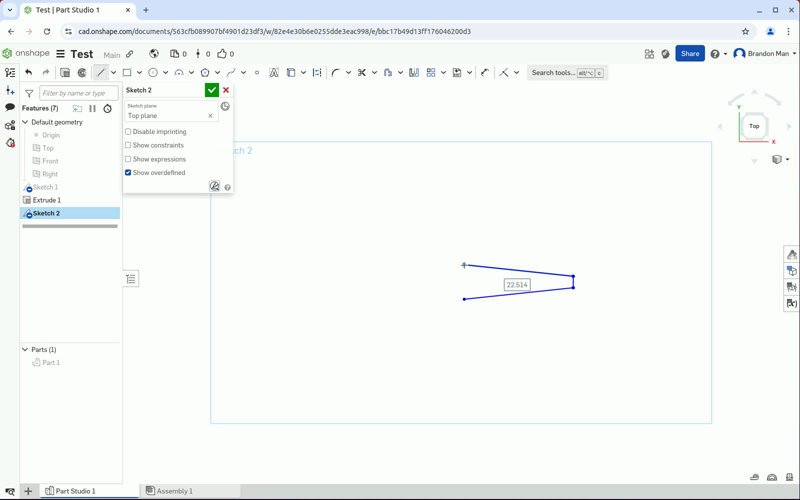
mouse_move(494, 264)
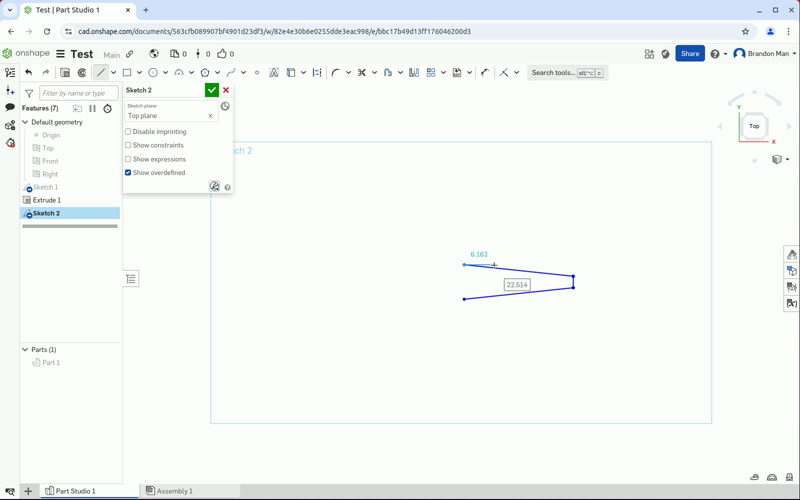
mouse_move(464, 269)
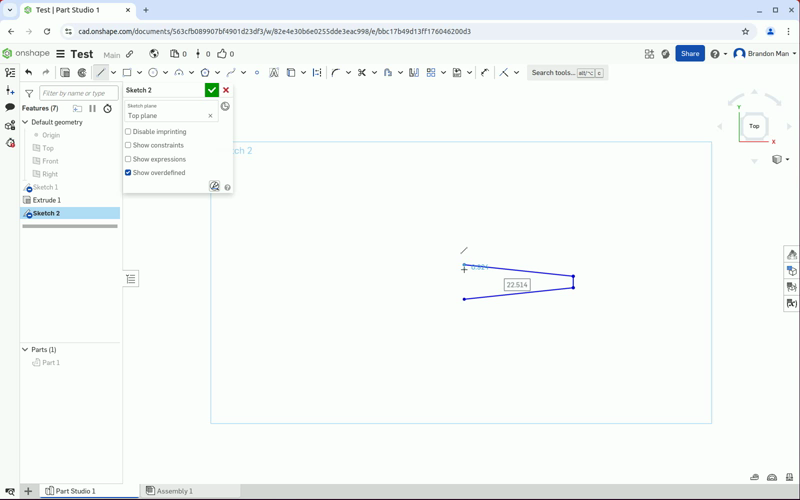
scroll(6)
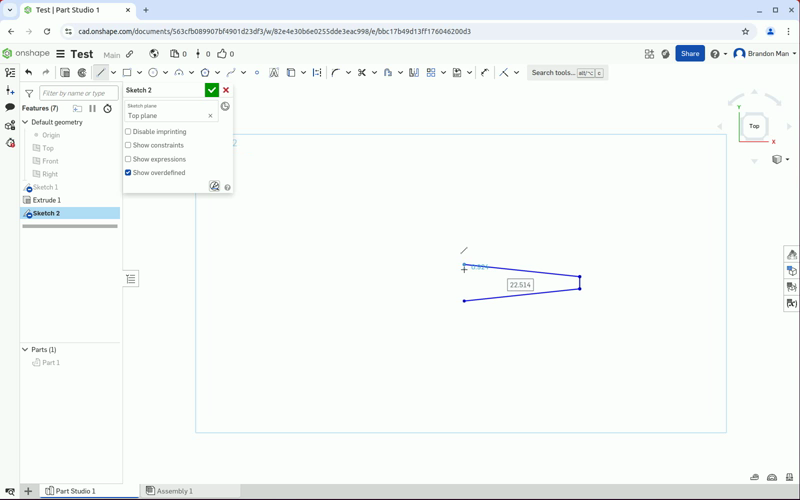
scroll(6)
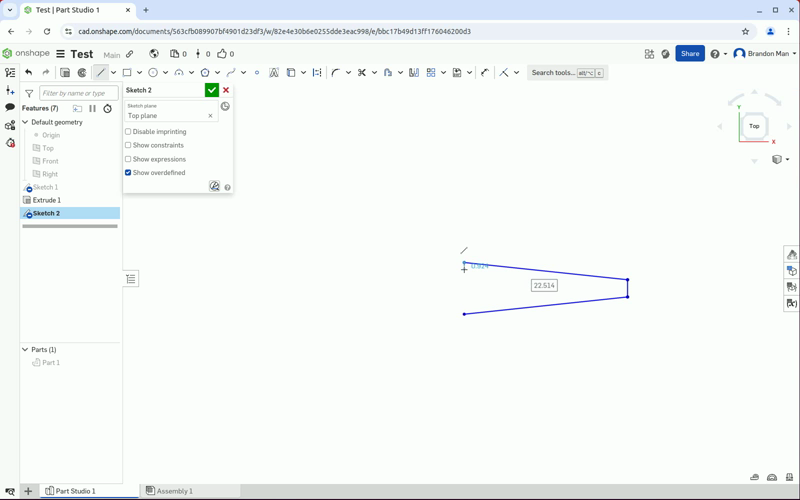
scroll(6)
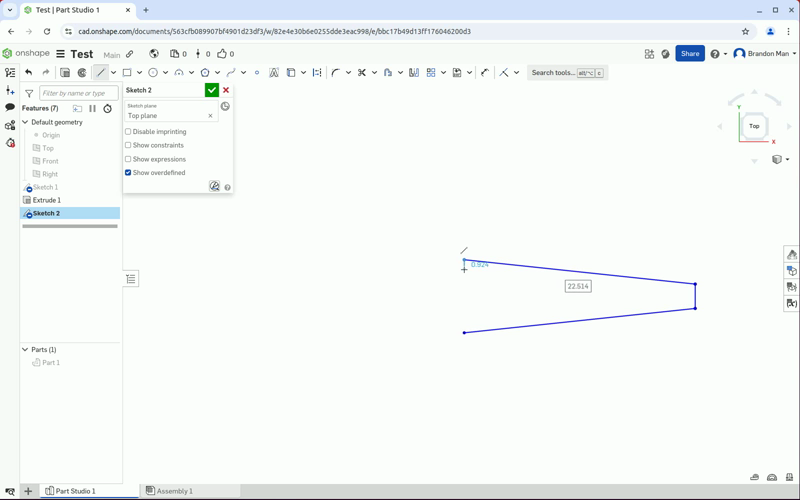
scroll(6)
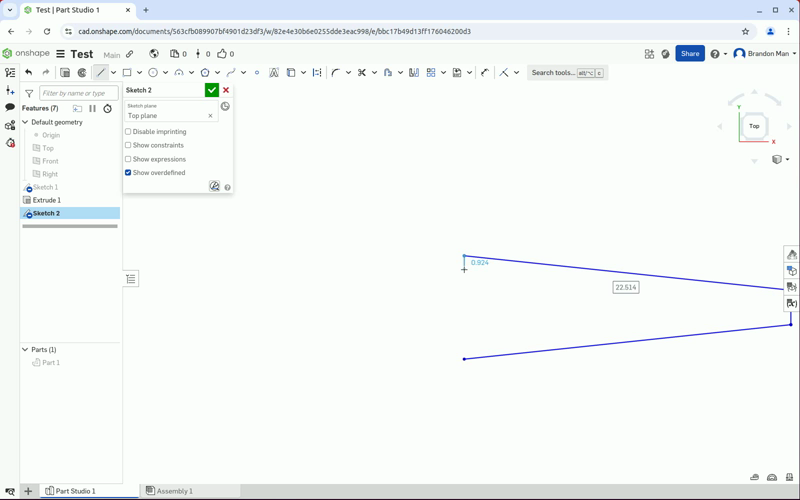
scroll(6)
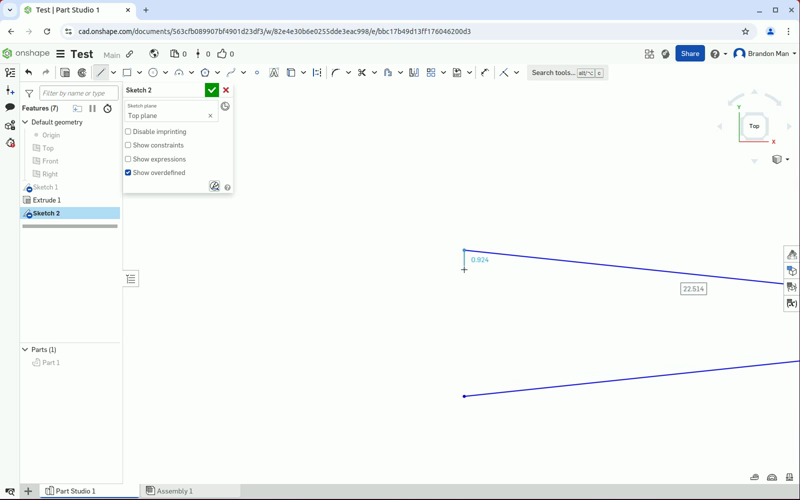
scroll(6)
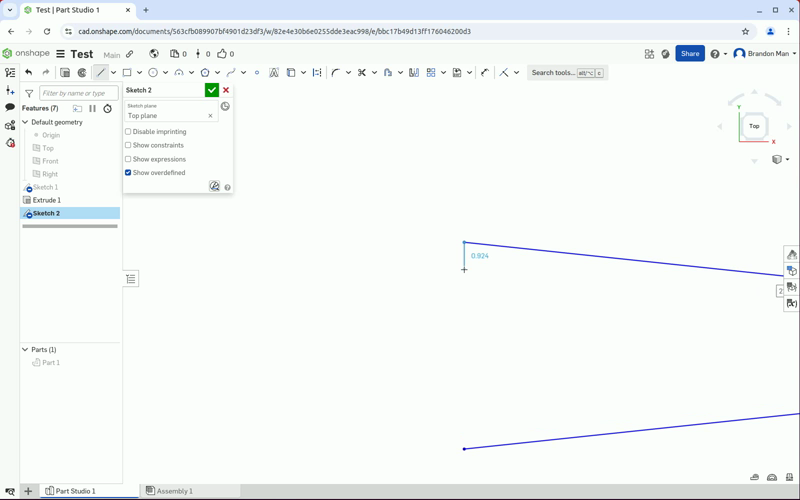
scroll(6)
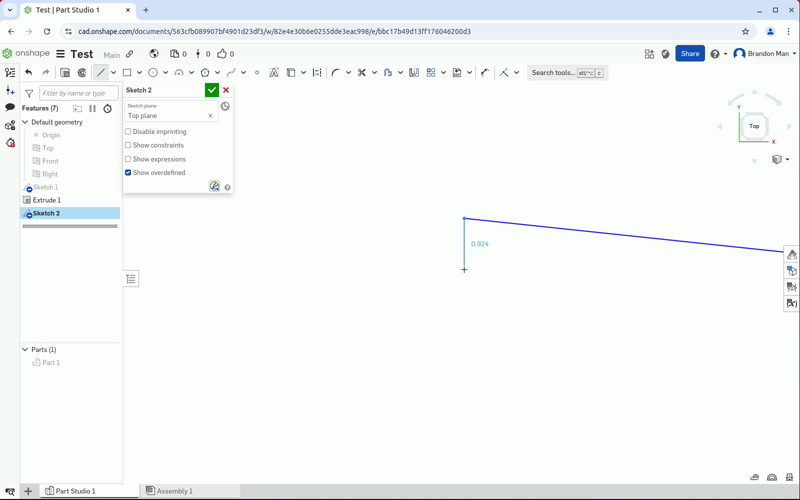
click(464, 269)
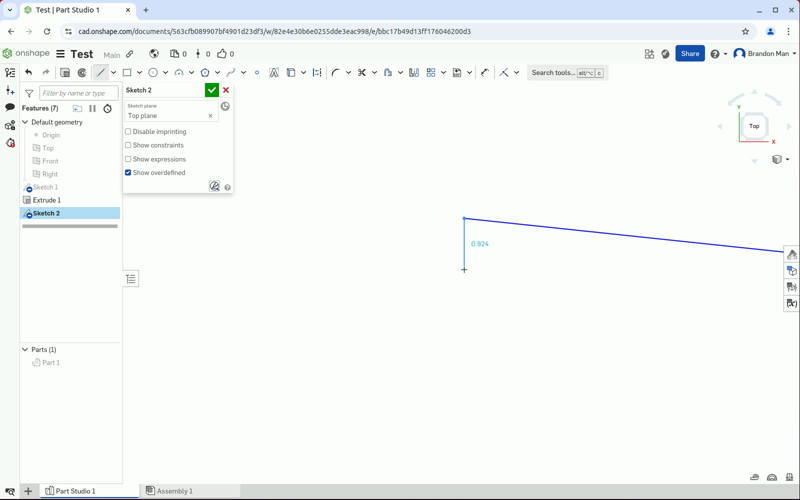
scroll(-6)
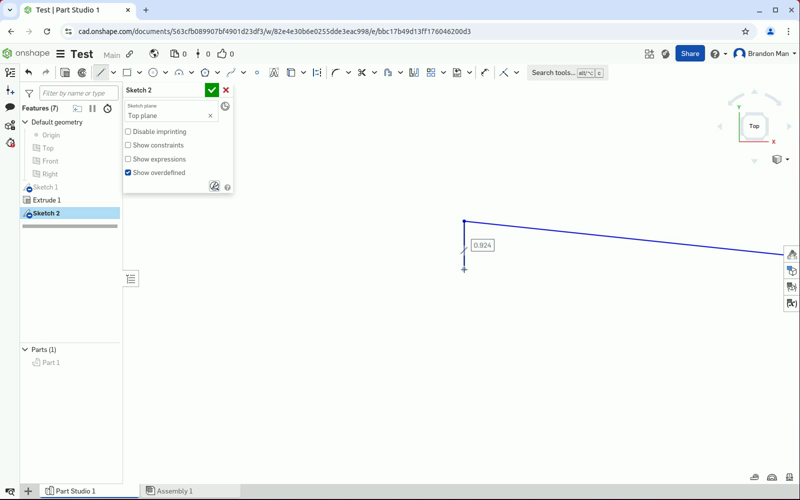
scroll(-6)
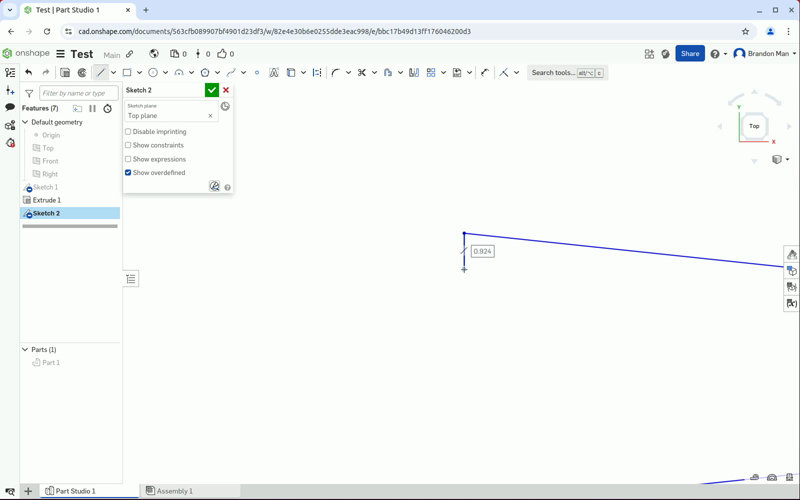
scroll(-6)
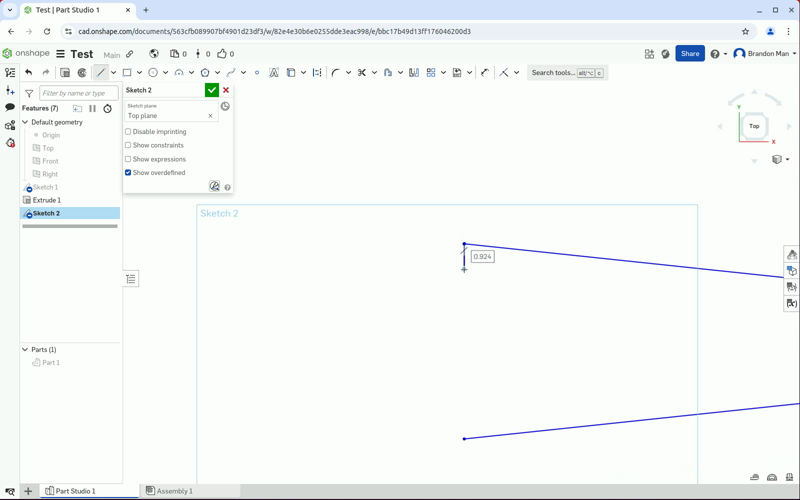
scroll(-6)
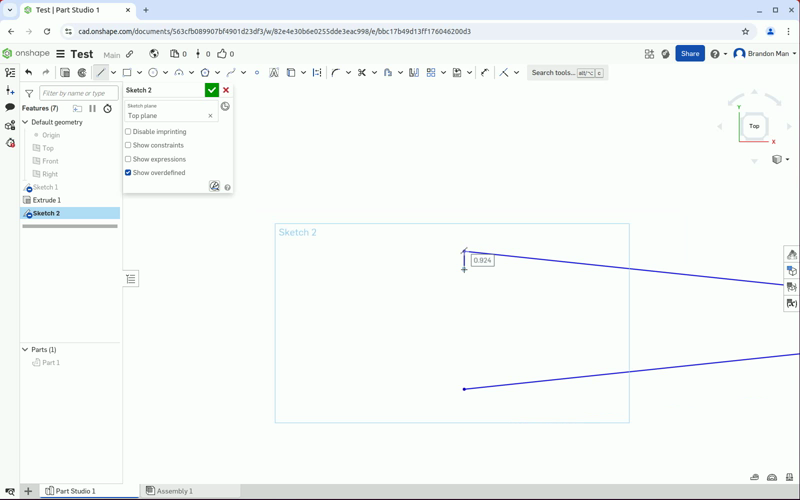
scroll(-6)
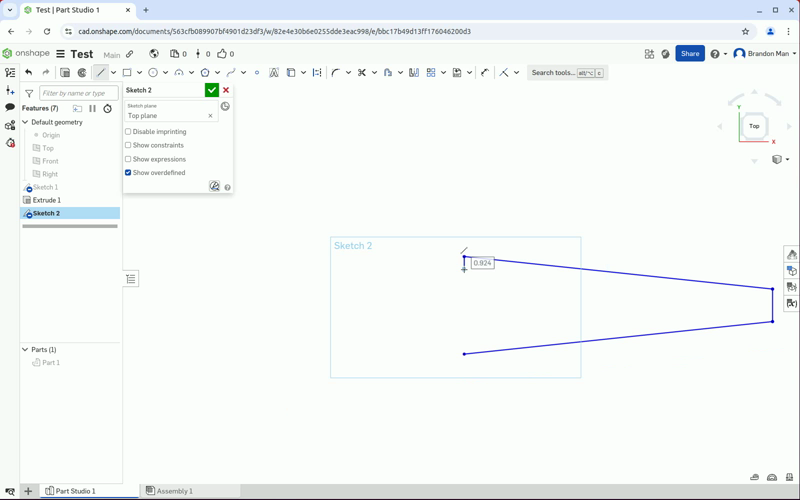
scroll(-6)
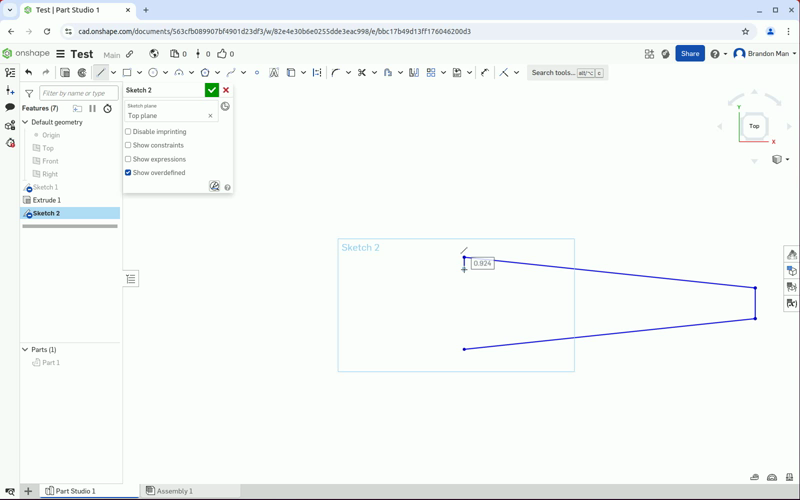
scroll(-6)
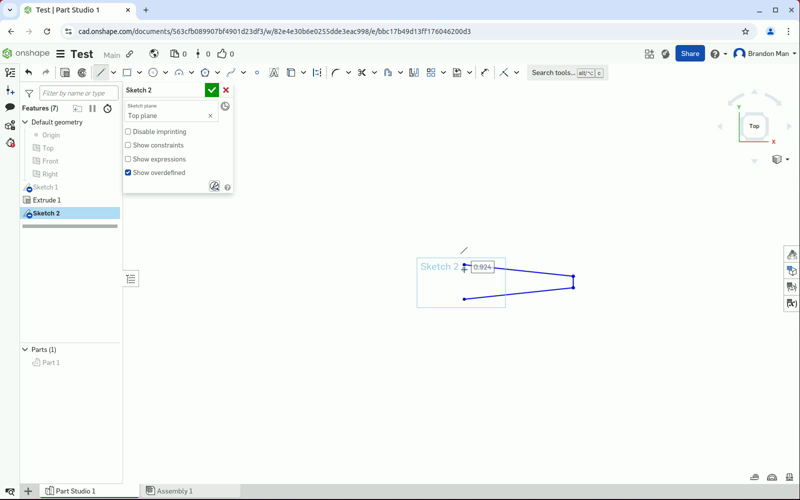
key_up(shift)
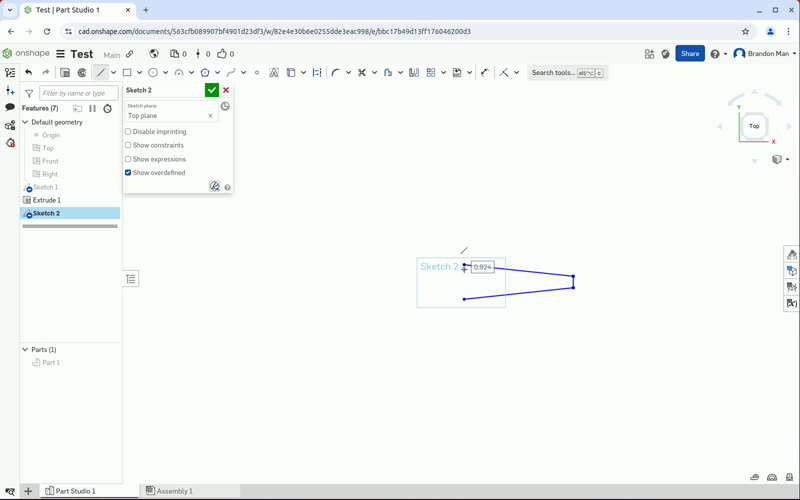
key_down(shift)
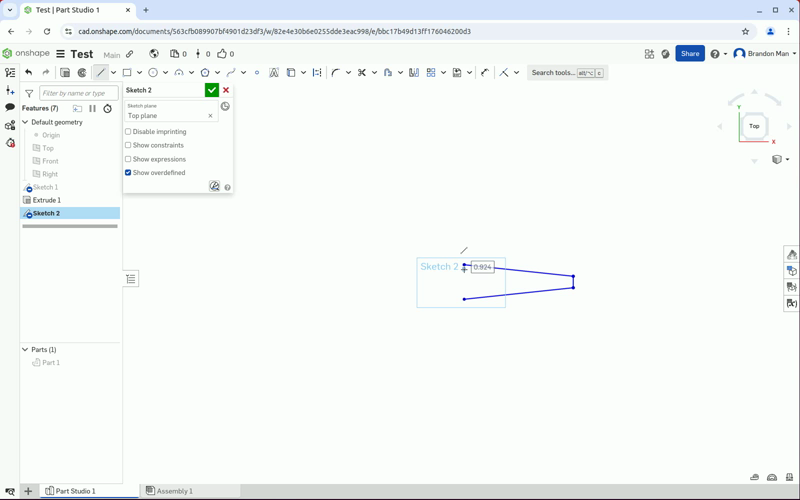
mouse_move(569, 279)
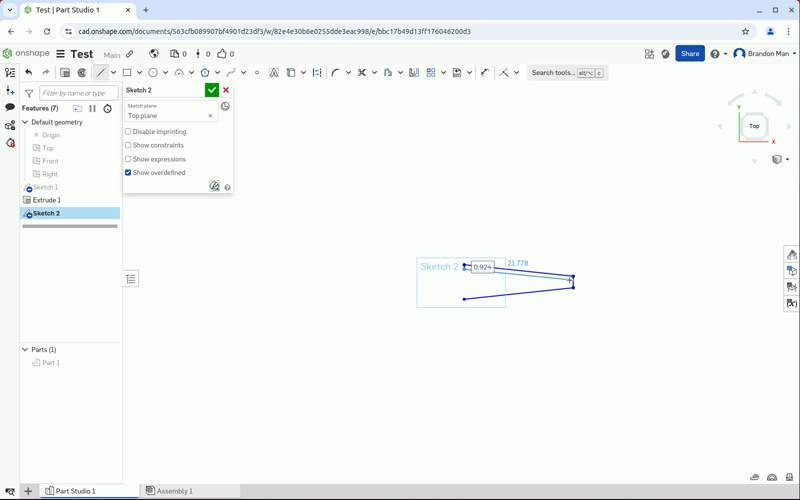
click(569, 279)
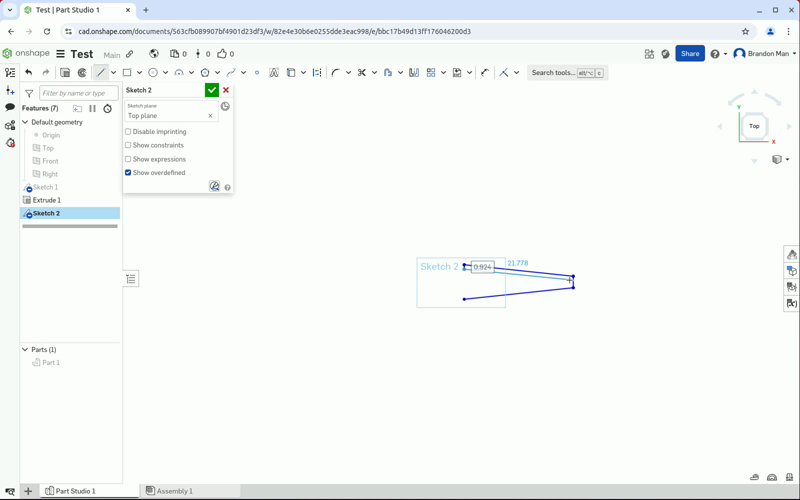
key_up(shift)
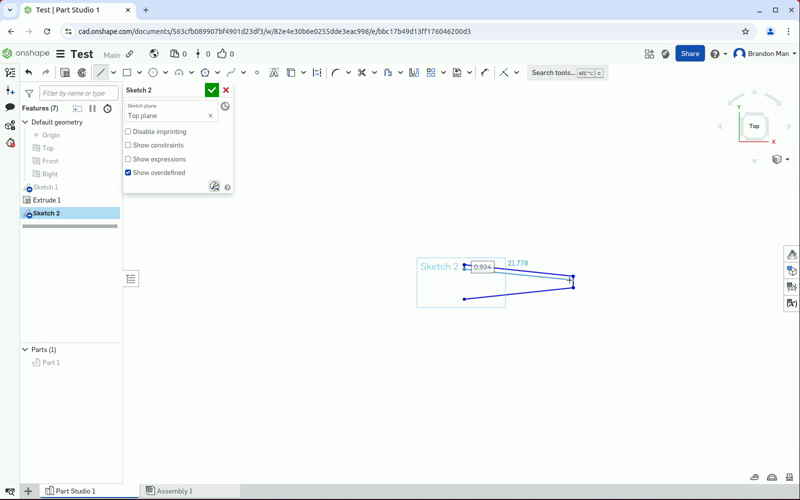
key_down(shift)
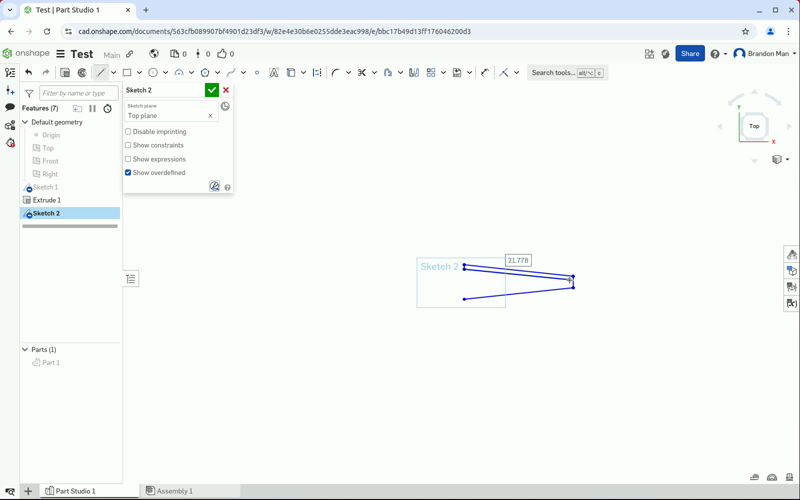
mouse_move(589, 279)
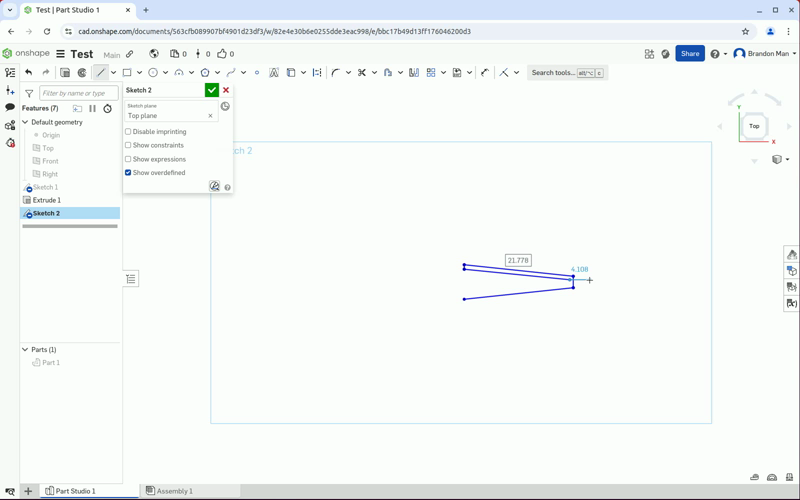
mouse_move(569, 285)
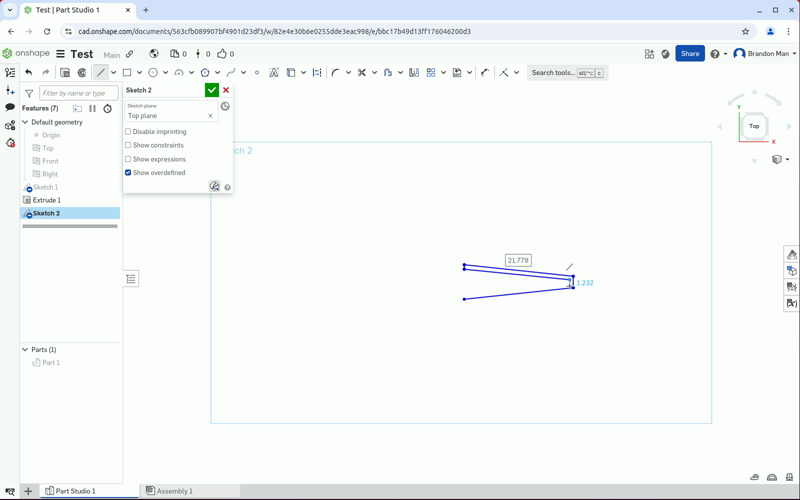
scroll(6)
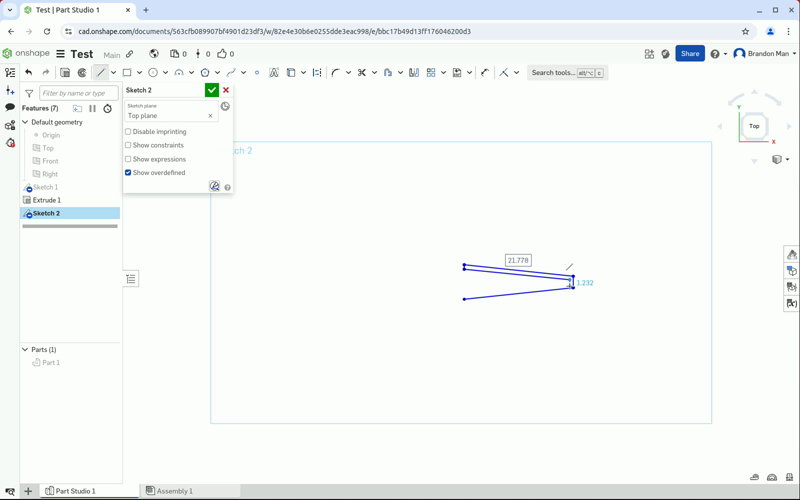
scroll(6)
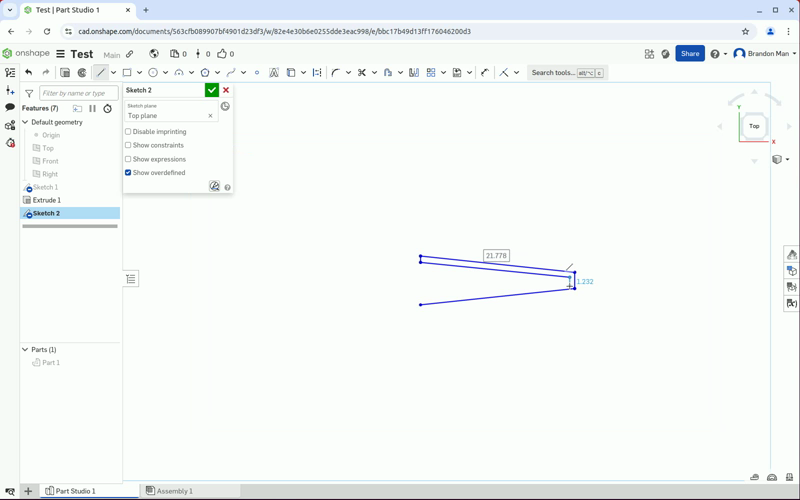
scroll(6)
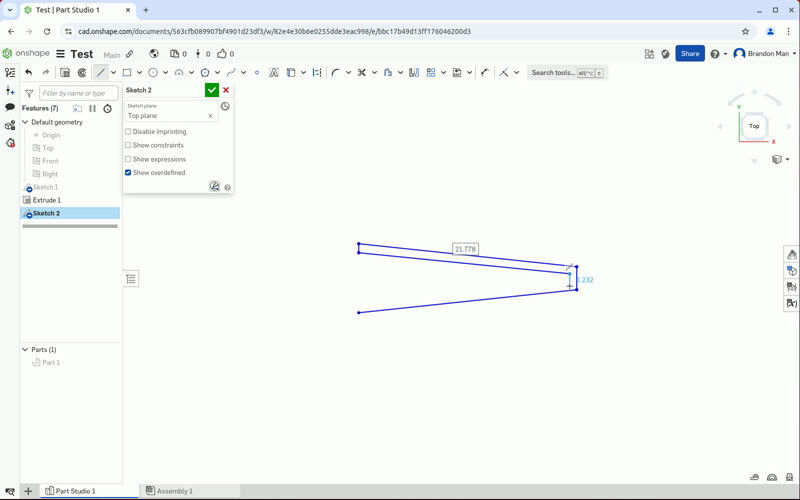
scroll(6)
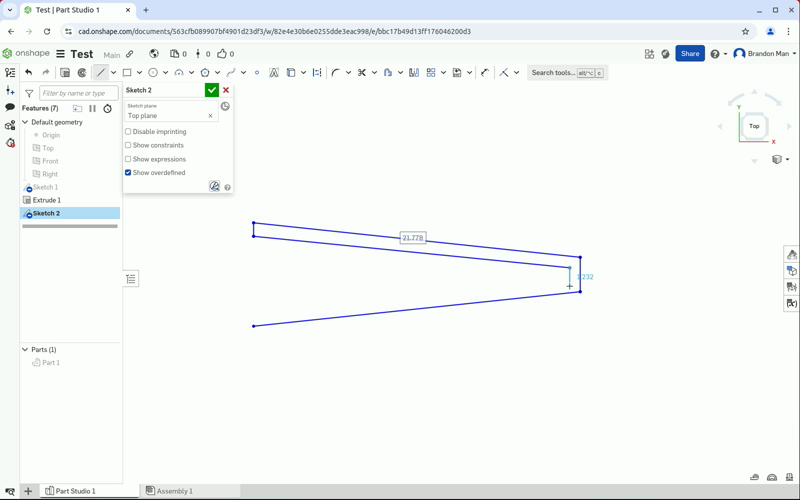
scroll(6)
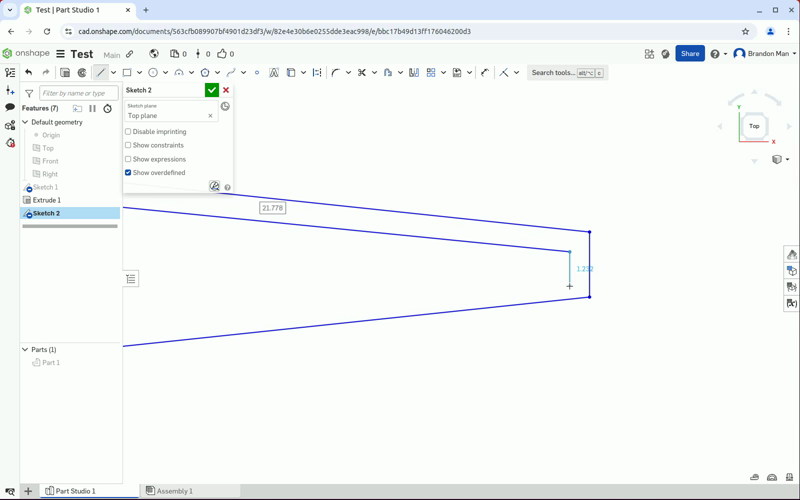
scroll(6)
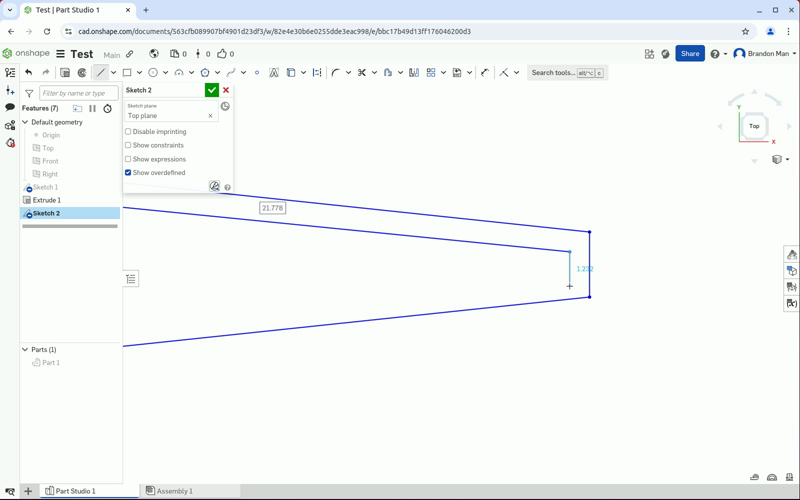
scroll(6)
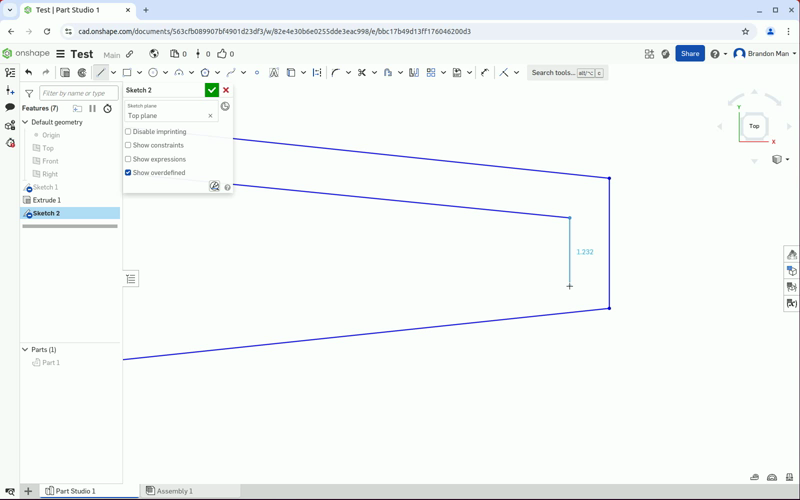
click(569, 285)
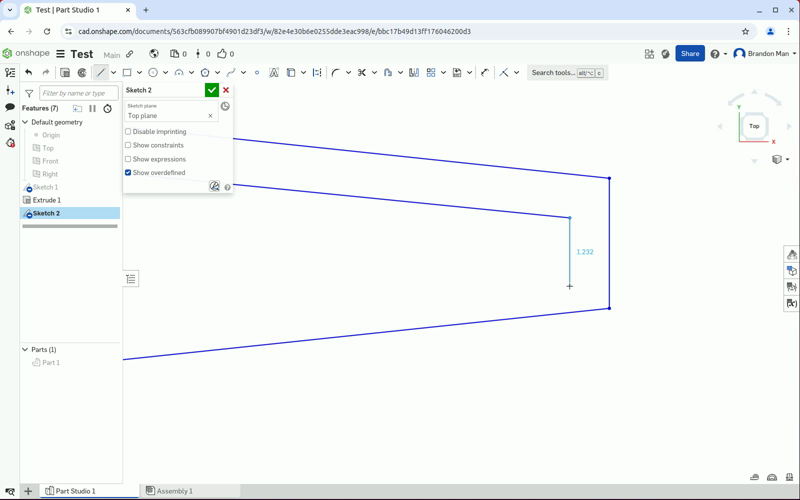
scroll(-6)
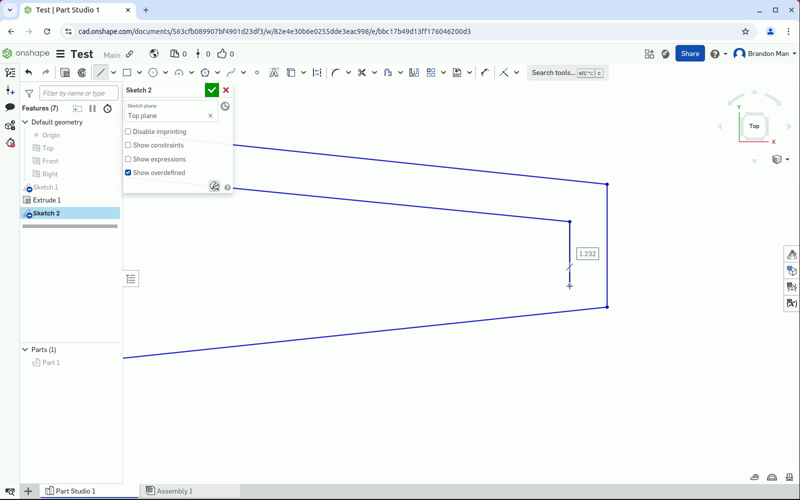
scroll(-6)
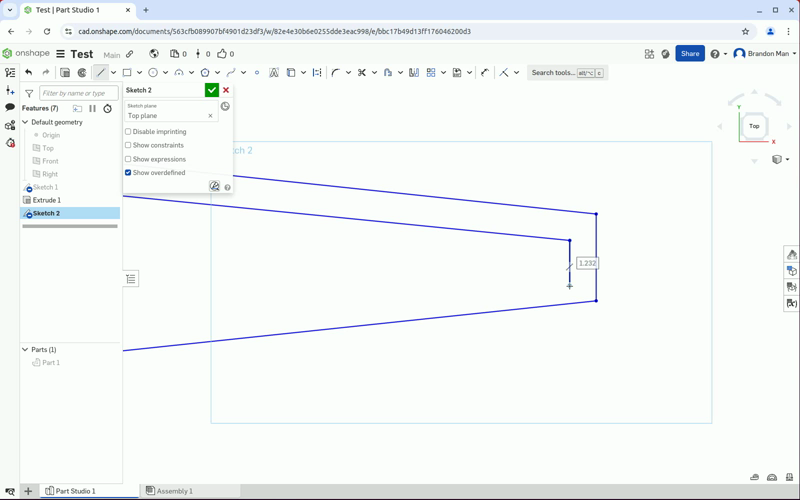
scroll(-6)
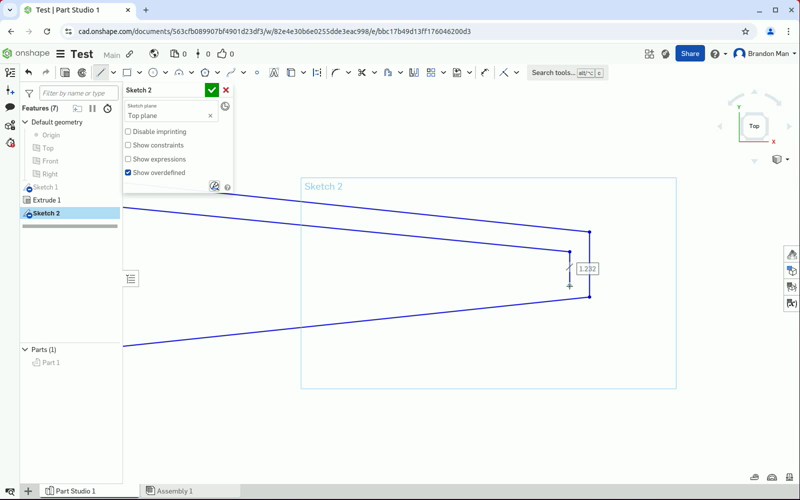
scroll(-6)
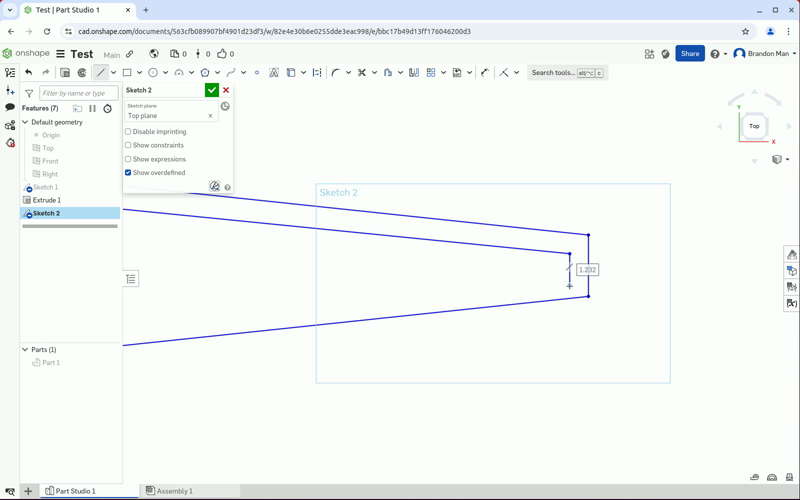
scroll(-6)
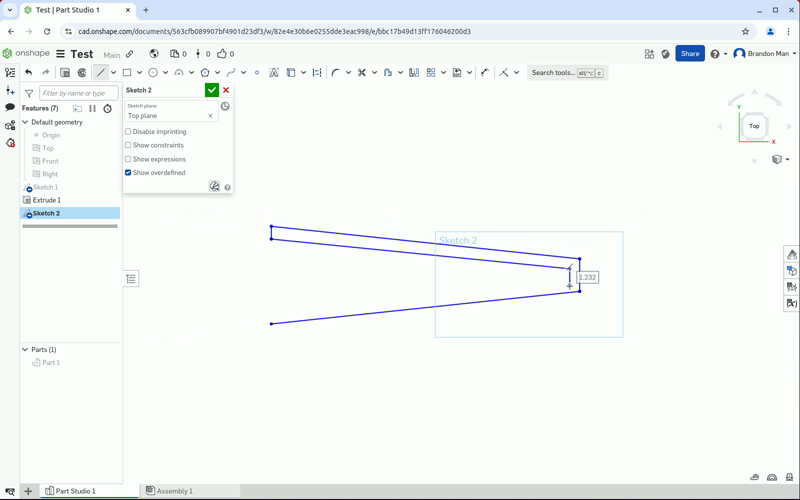
scroll(-6)
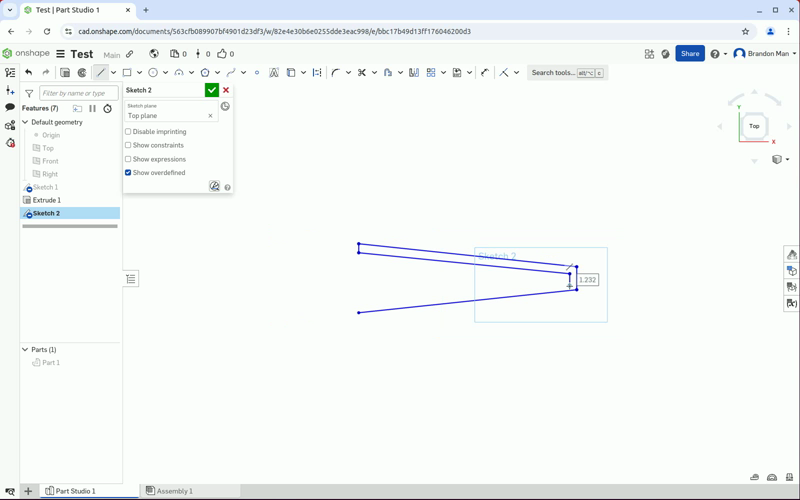
scroll(-6)
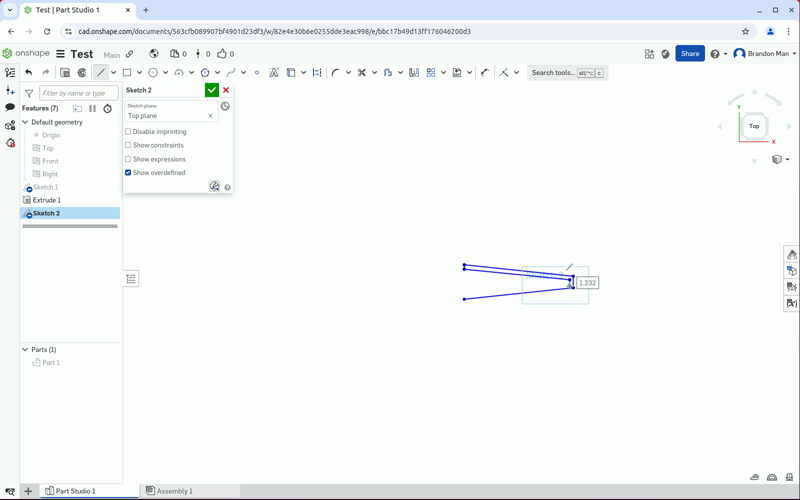
key_up(shift)
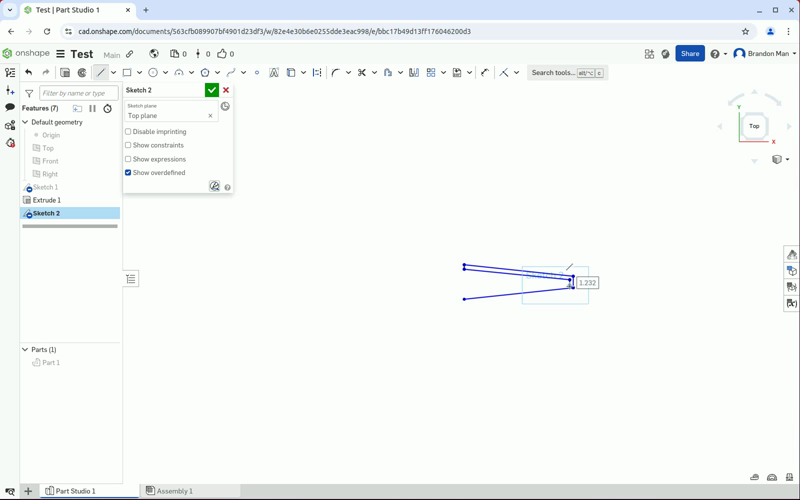
key_down(shift)
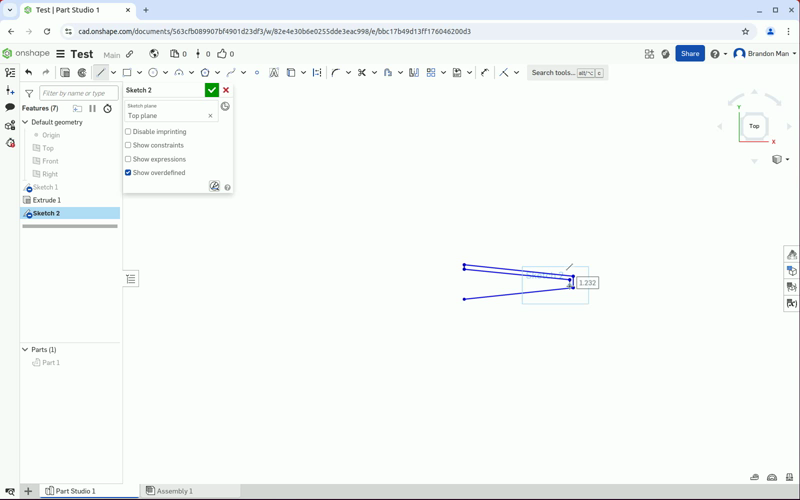
mouse_move(464, 295)
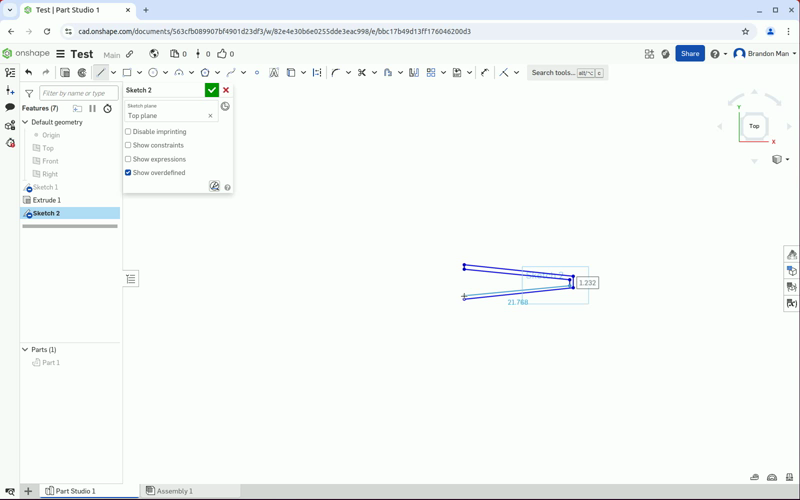
scroll(6)
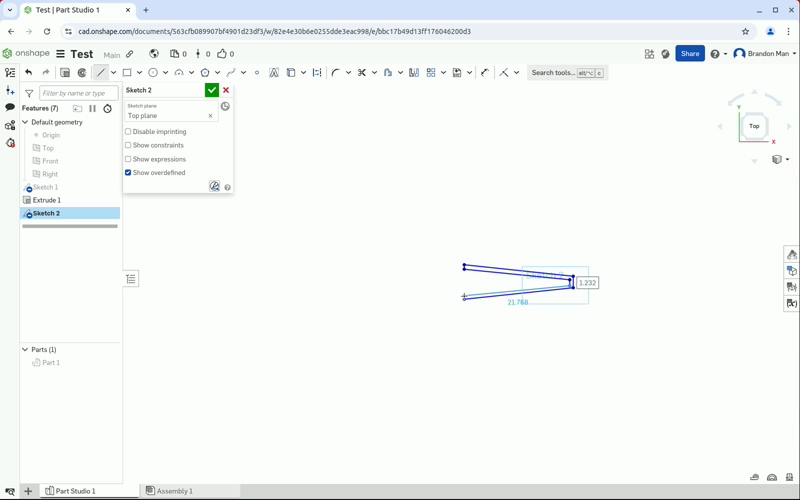
scroll(6)
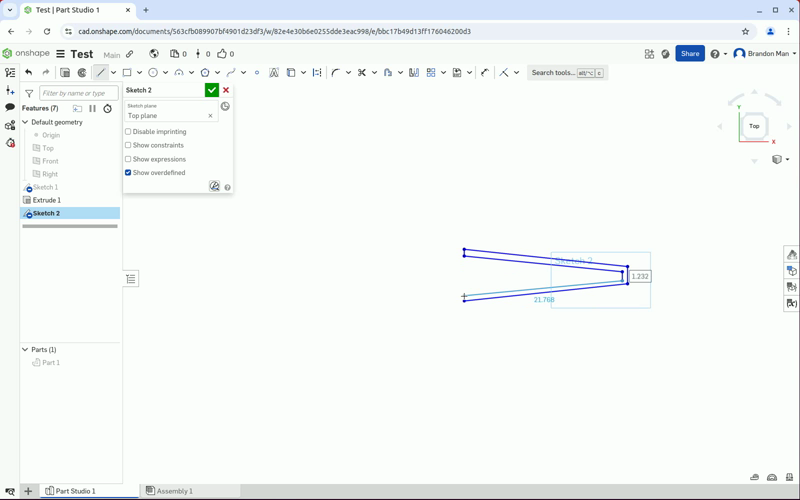
scroll(6)
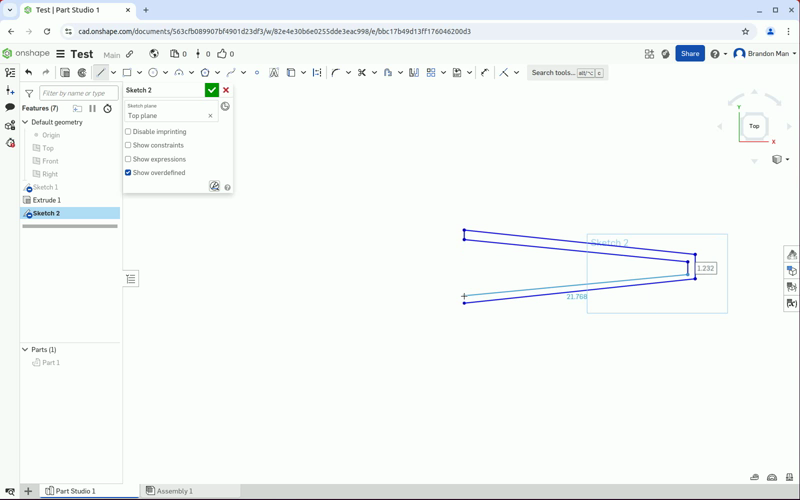
scroll(6)
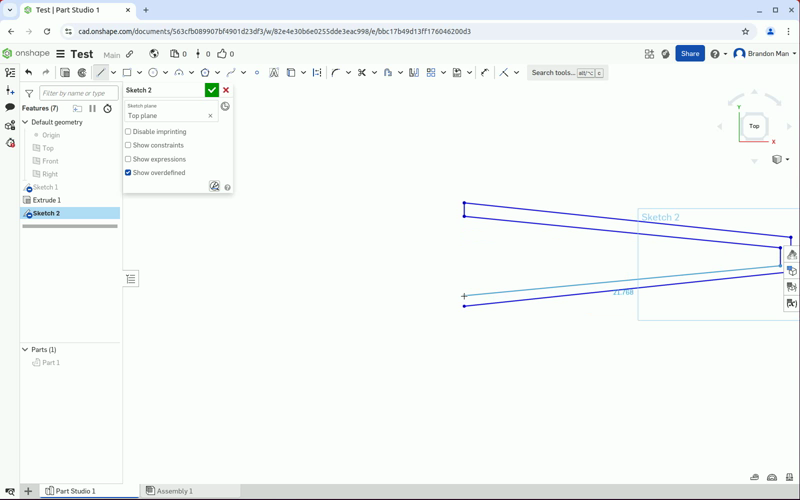
scroll(6)
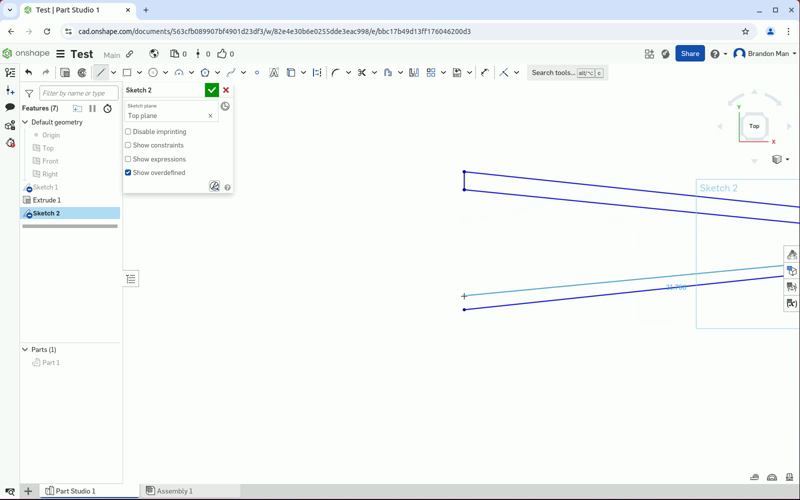
scroll(6)
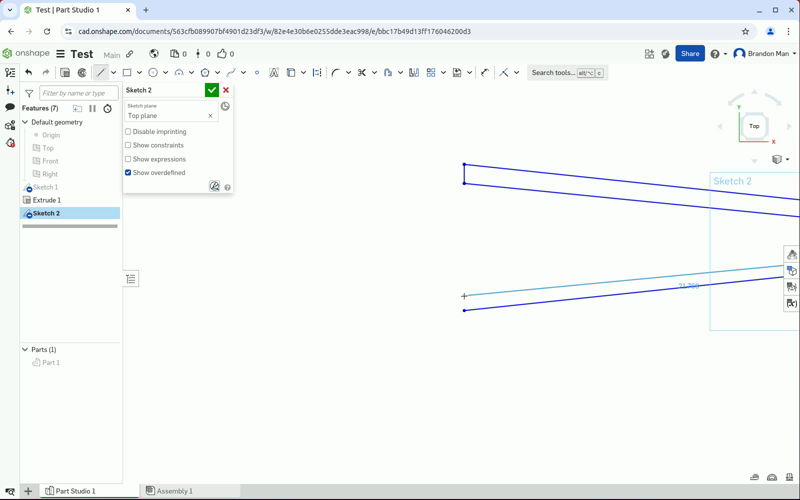
scroll(6)
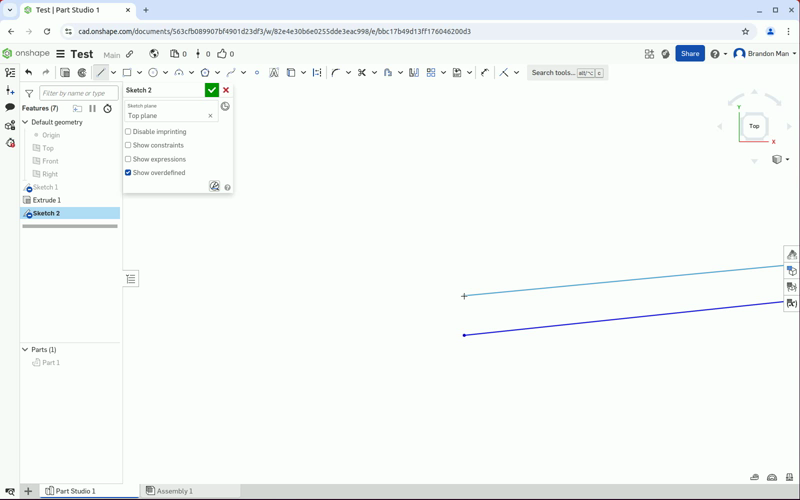
click(464, 295)
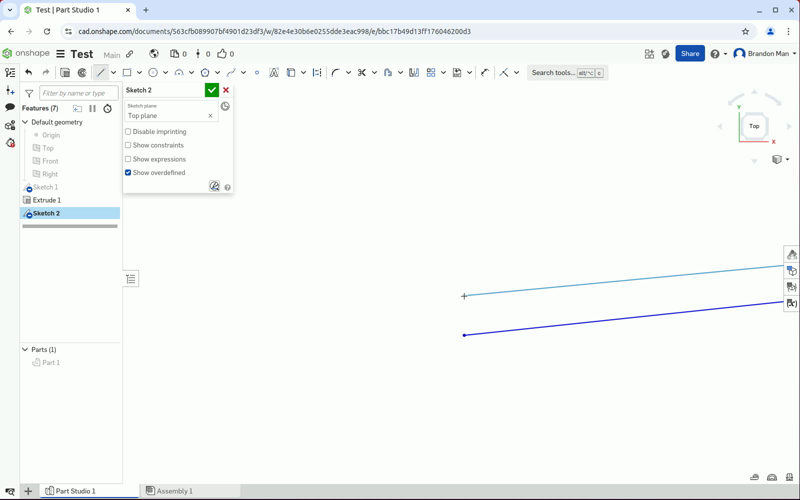
scroll(-6)
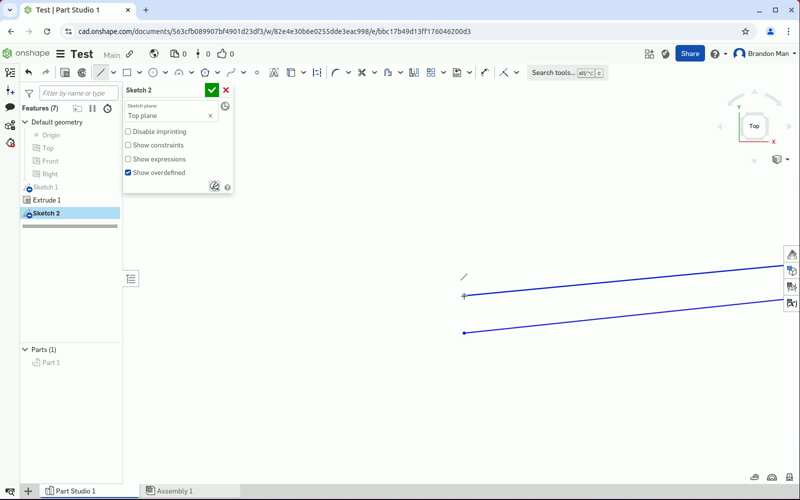
scroll(-6)
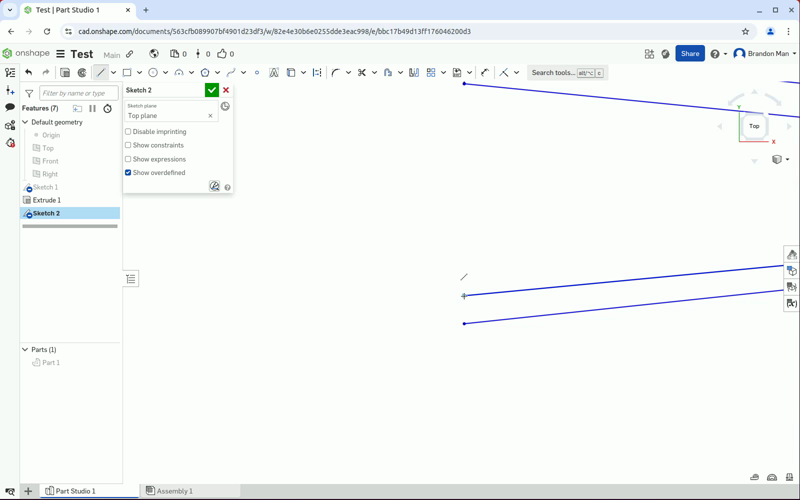
scroll(-6)
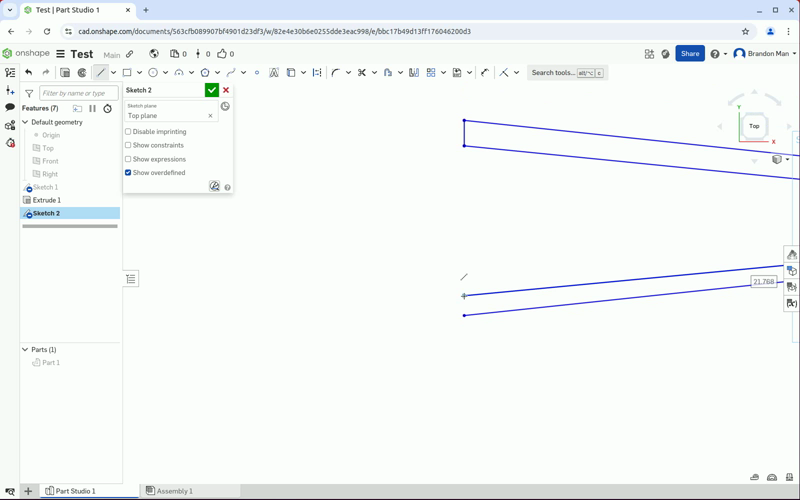
scroll(-6)
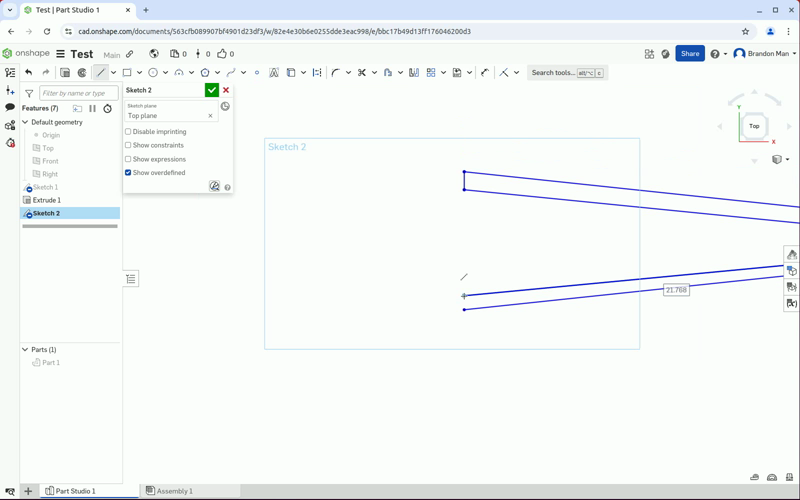
scroll(-6)
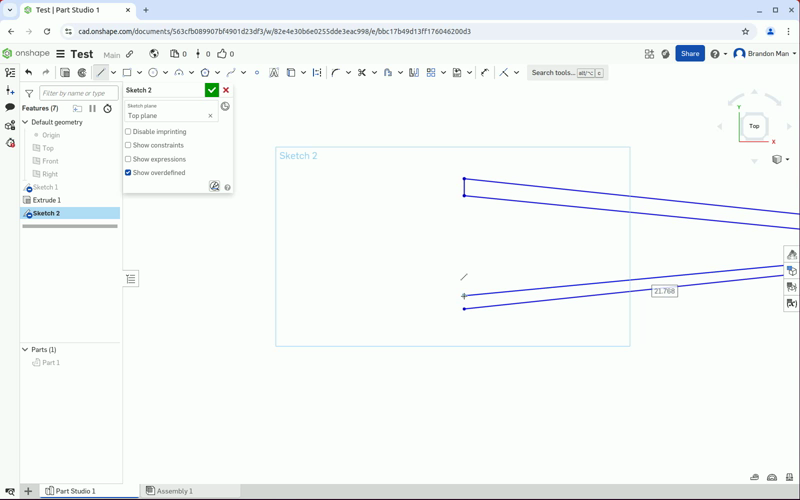
scroll(-6)
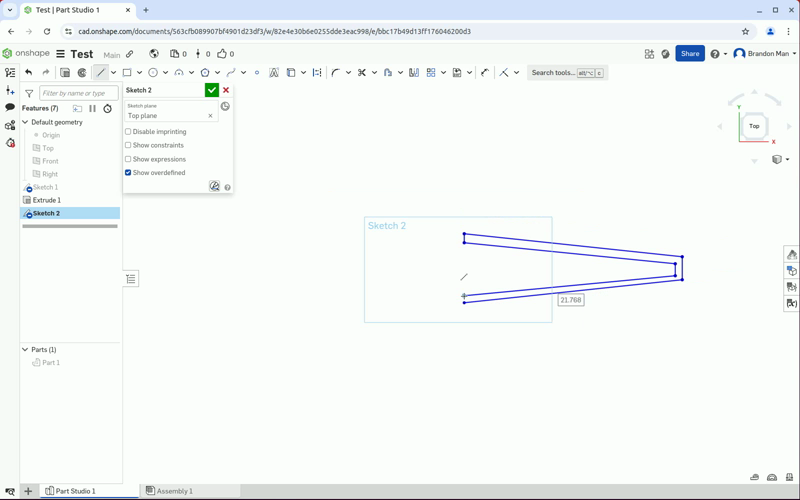
scroll(-6)
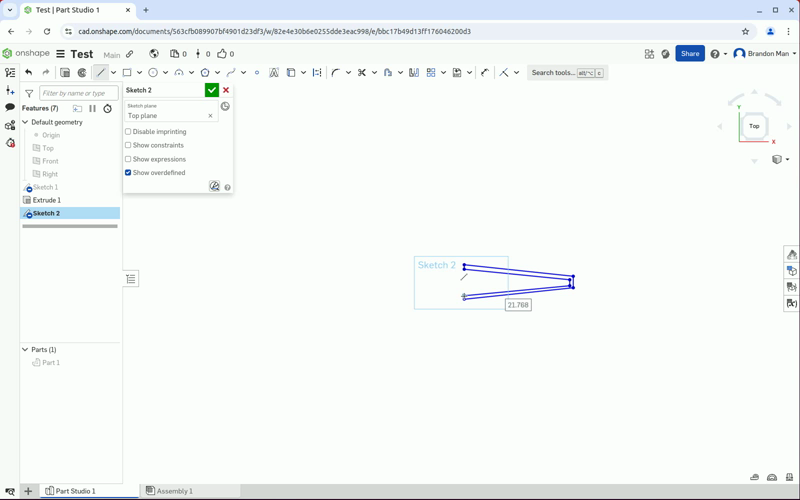
key_up(shift)
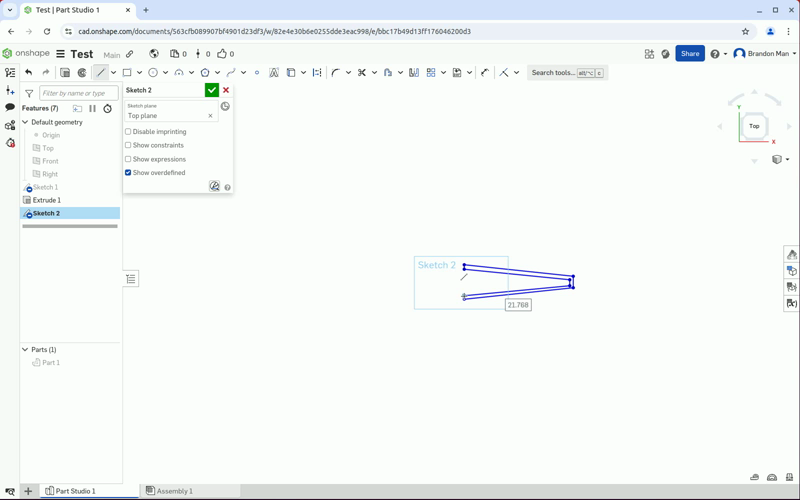
mouse_move(494, 295)
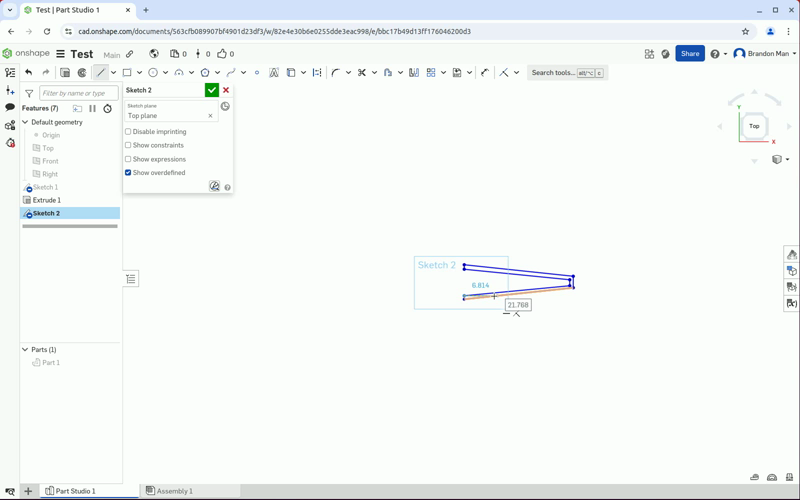
key_down(shift)
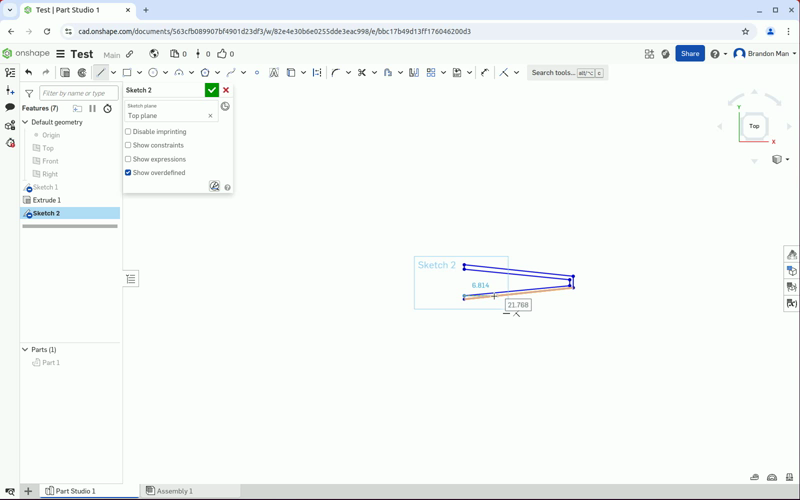
mouse_move(464, 299)
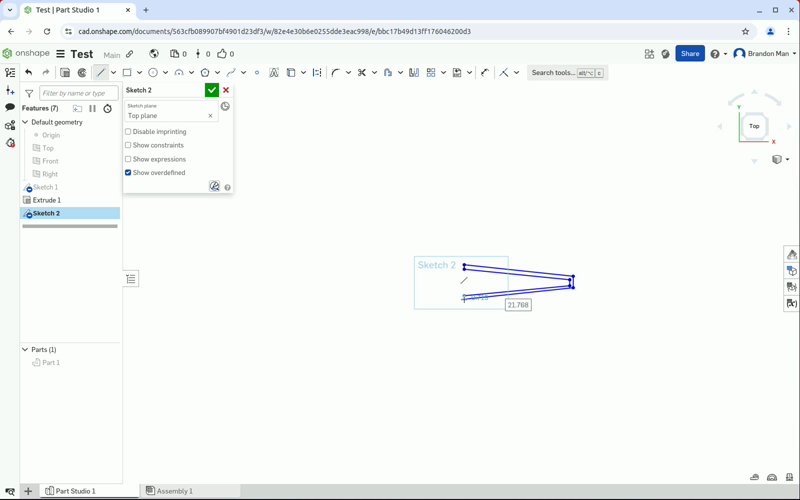
scroll(6)
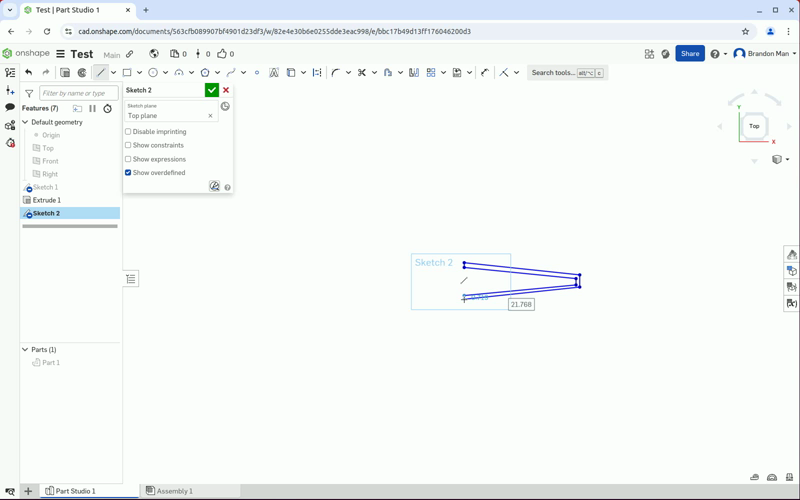
scroll(6)
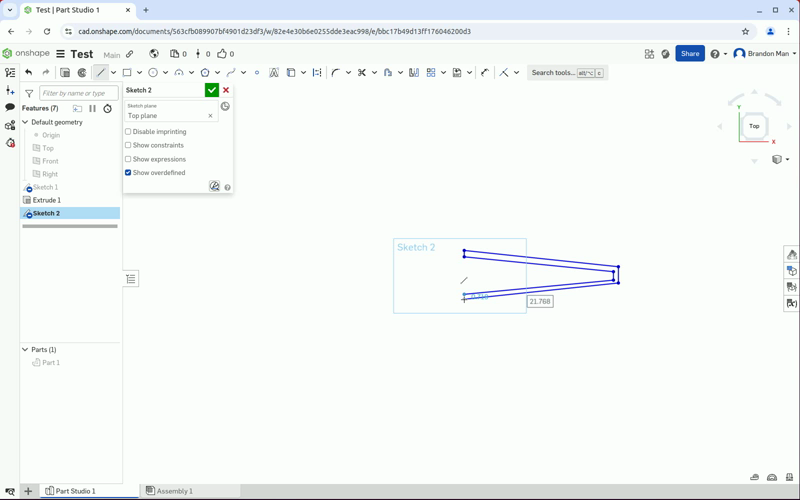
scroll(6)
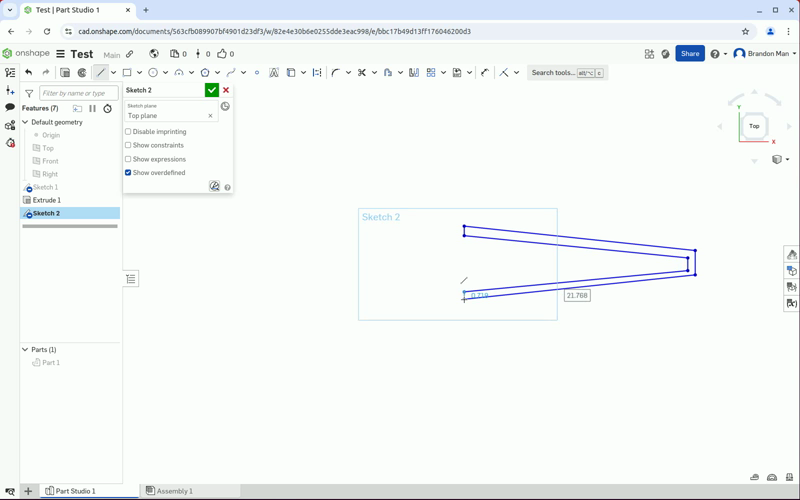
scroll(6)
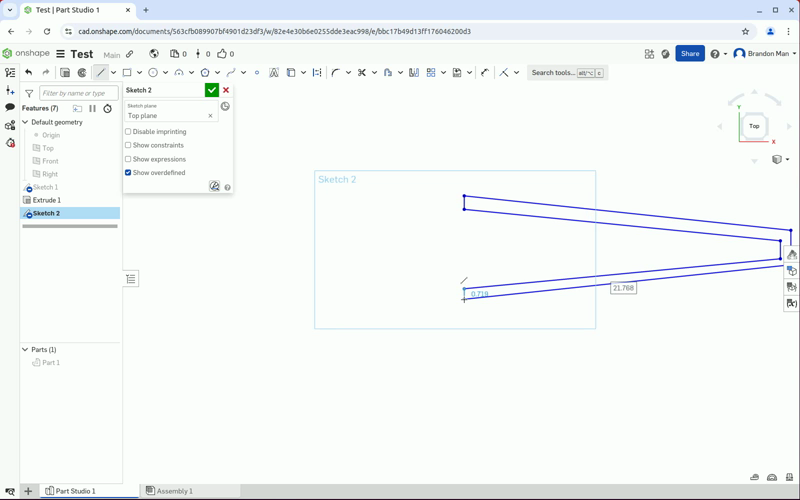
scroll(6)
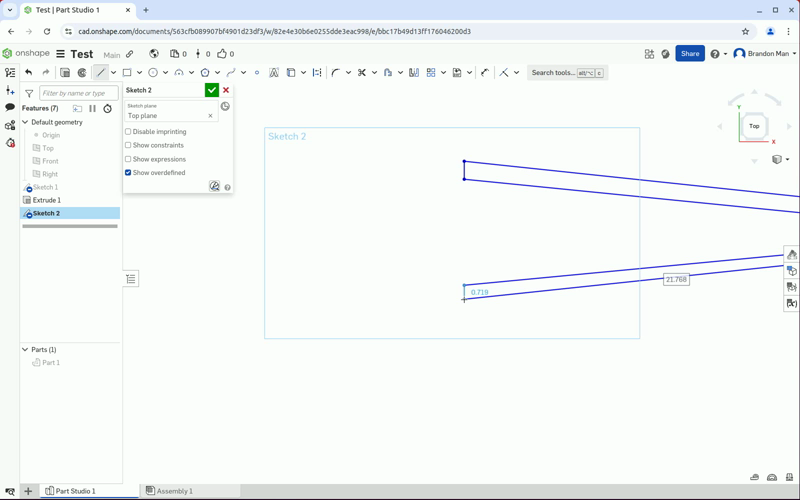
scroll(6)
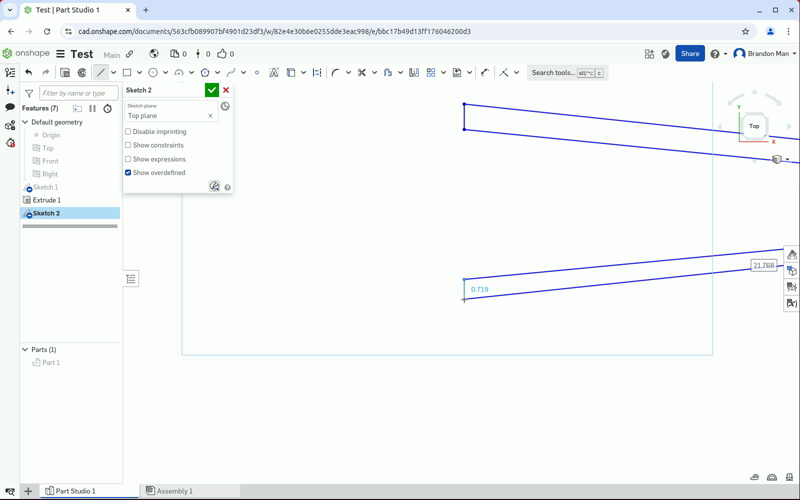
scroll(6)
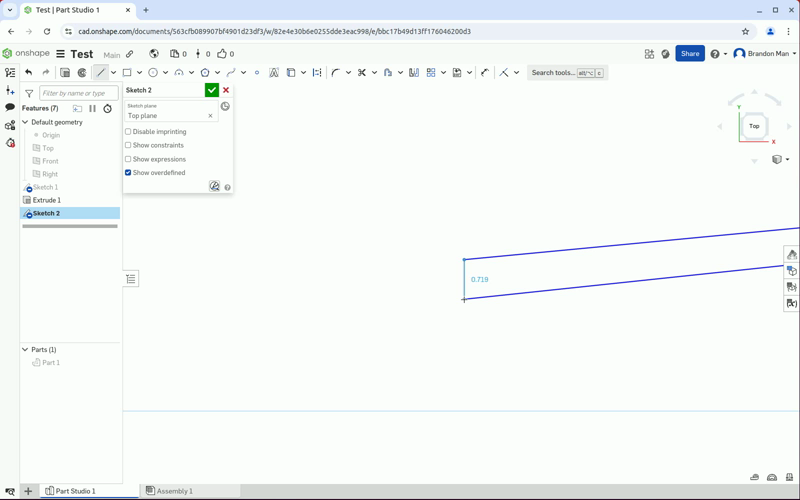
key_up(shift)
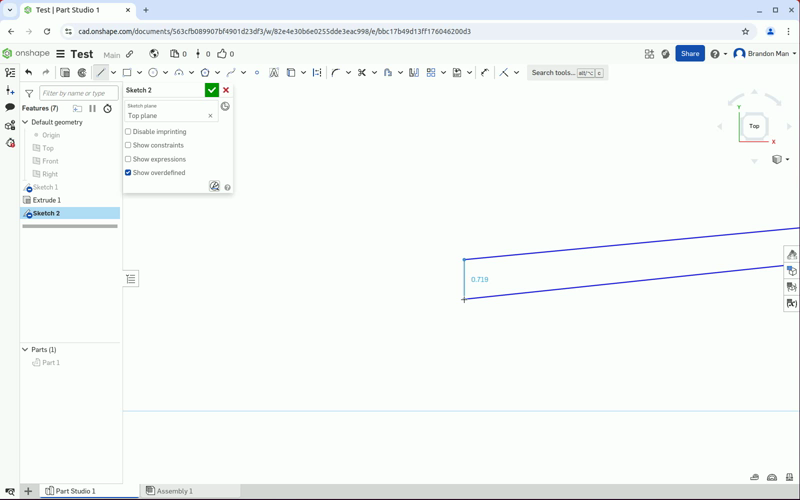
click(464, 299)
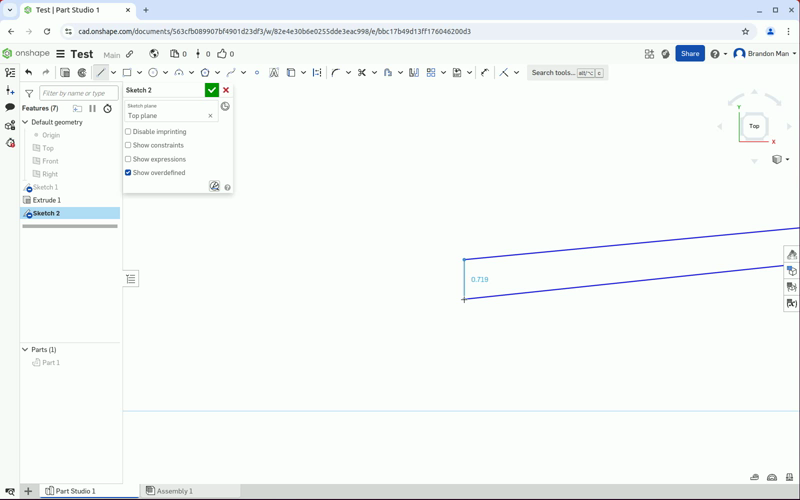
scroll(-6)
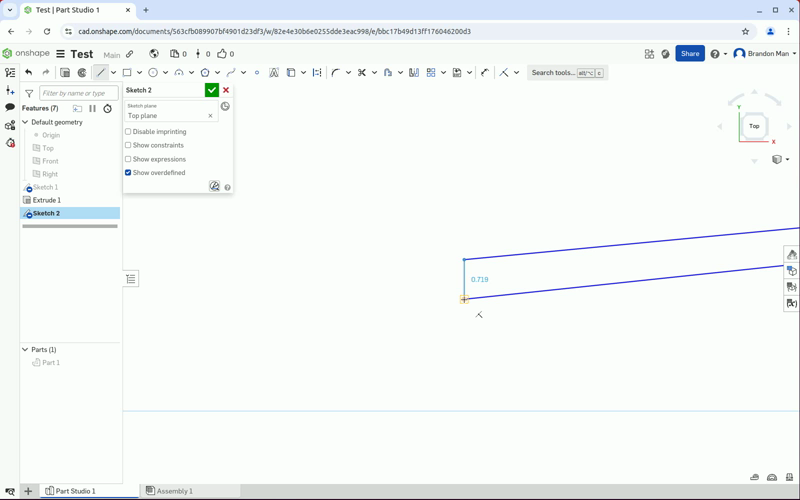
scroll(-6)
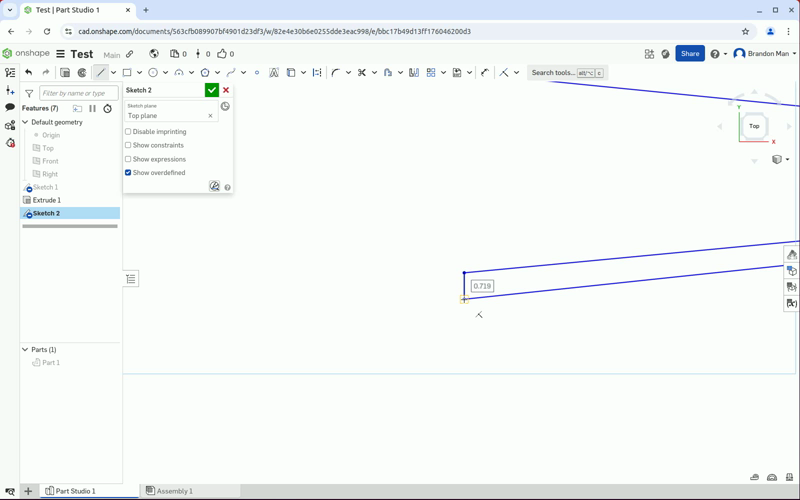
scroll(-6)
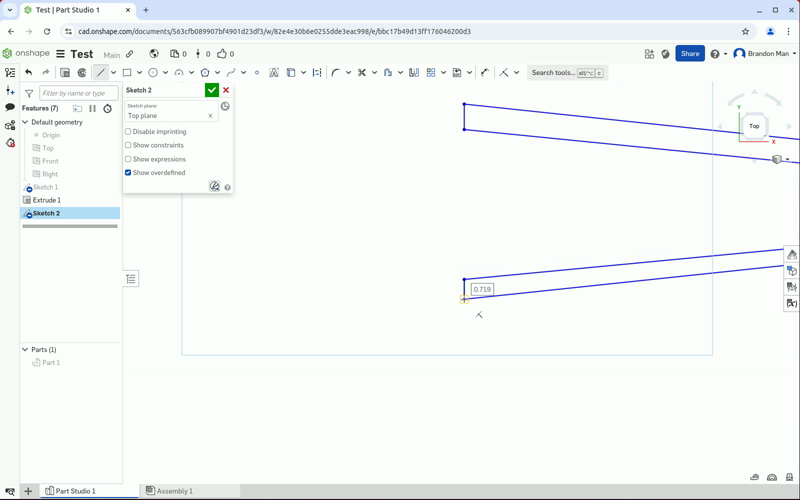
scroll(-6)
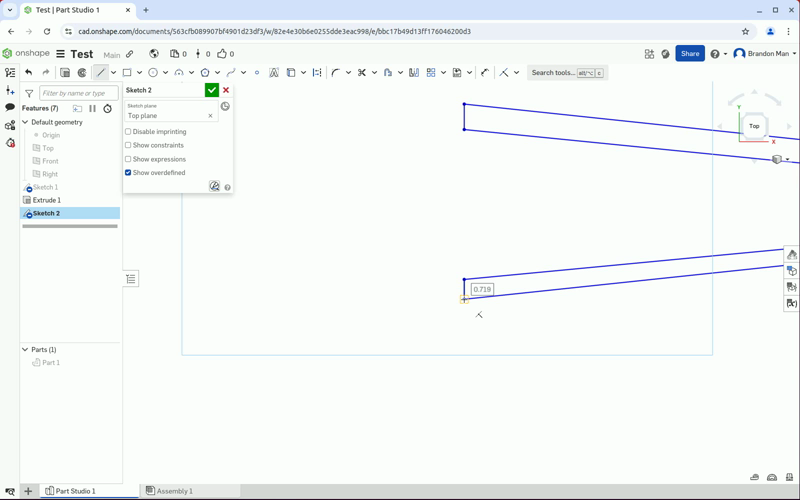
scroll(-6)
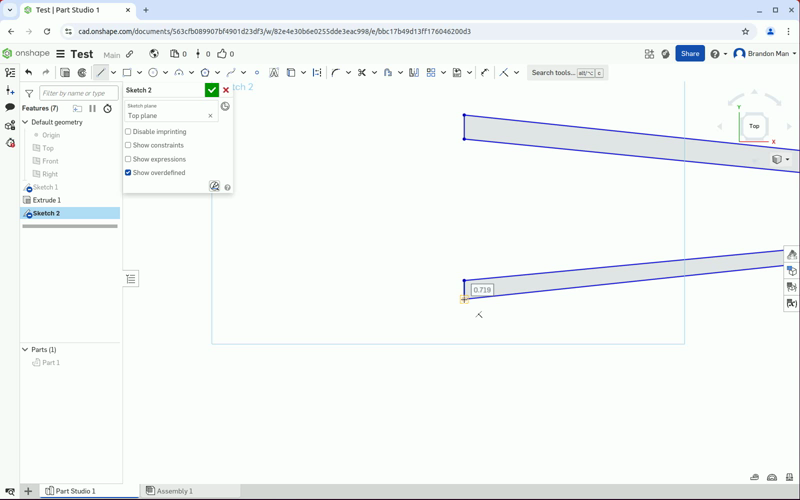
scroll(-6)
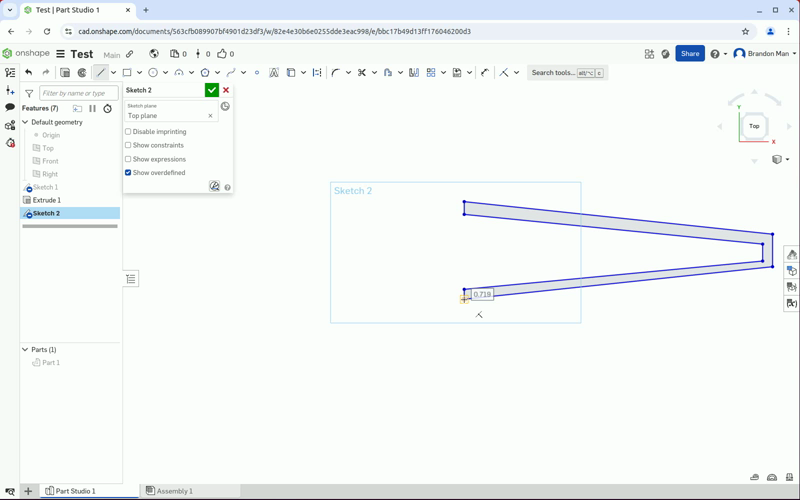
scroll(-6)
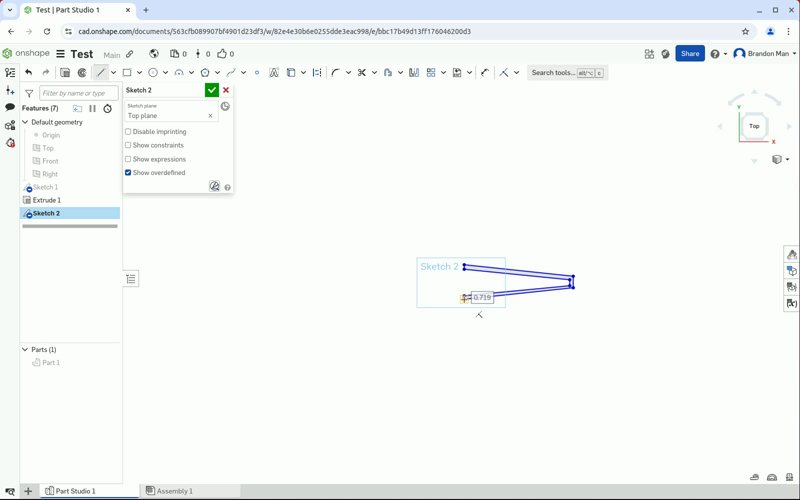
key(esc)
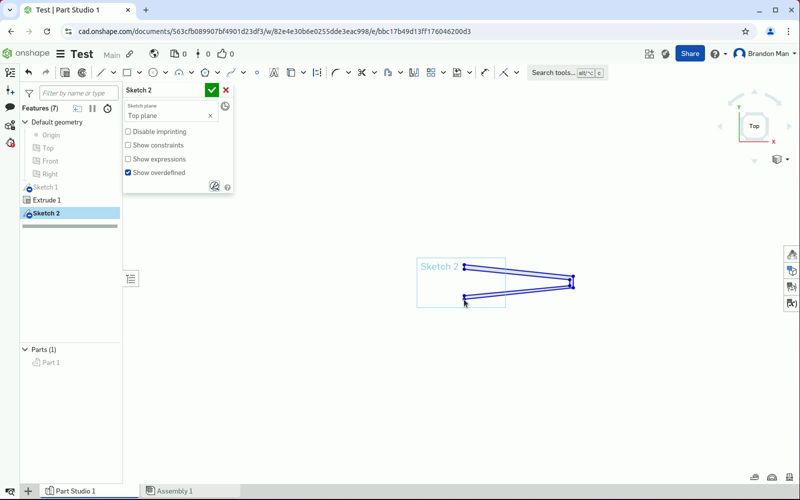
mouse_move(540, 289)
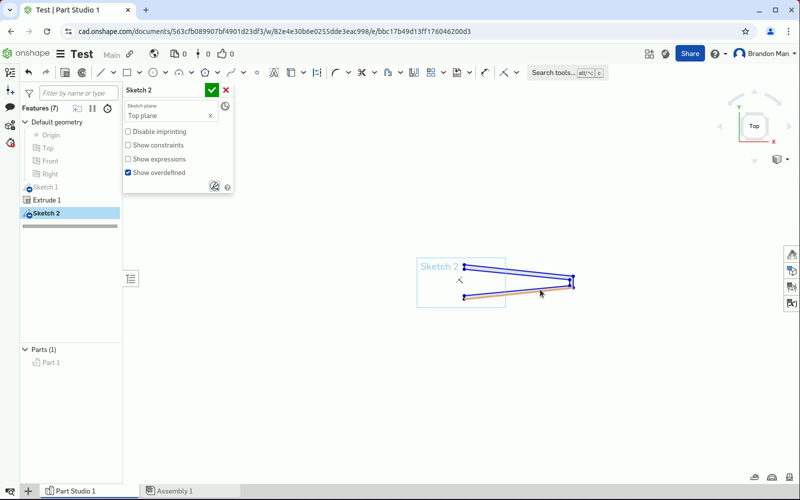
scroll(6)
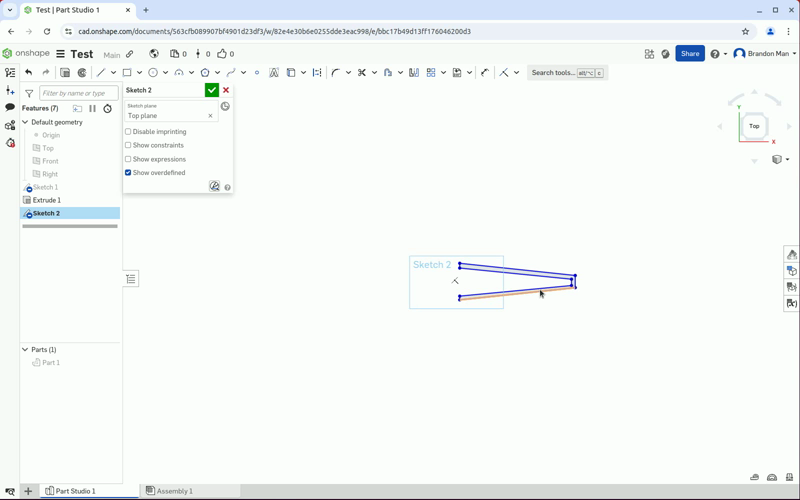
scroll(6)
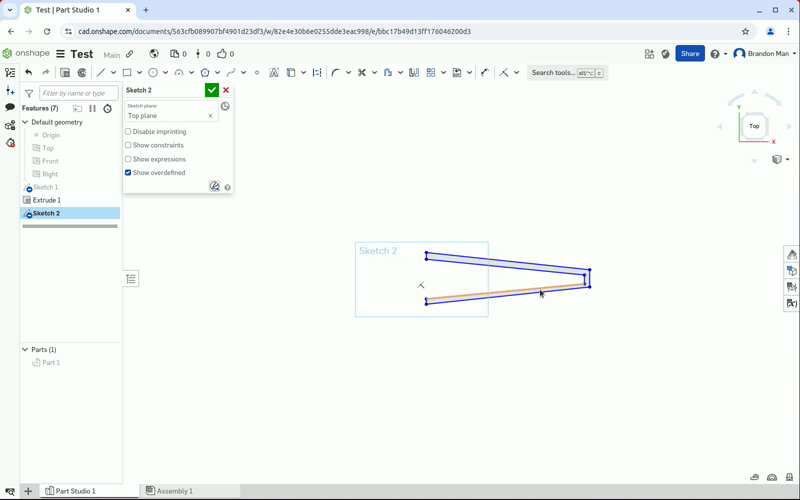
scroll(6)
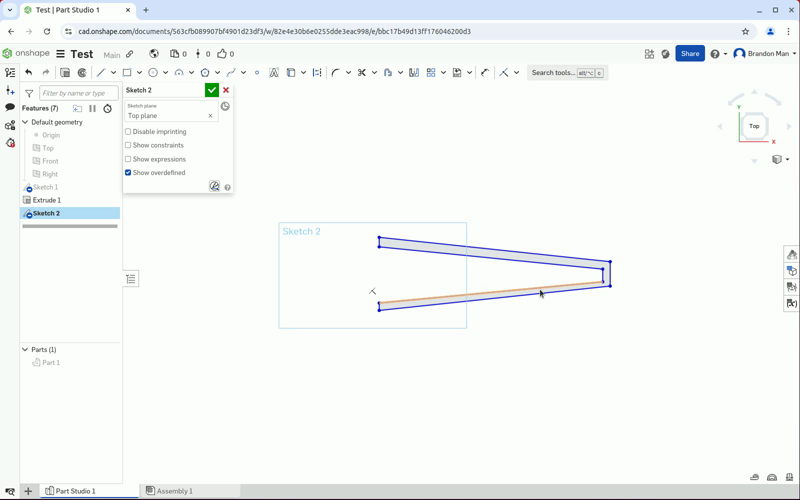
scroll(6)
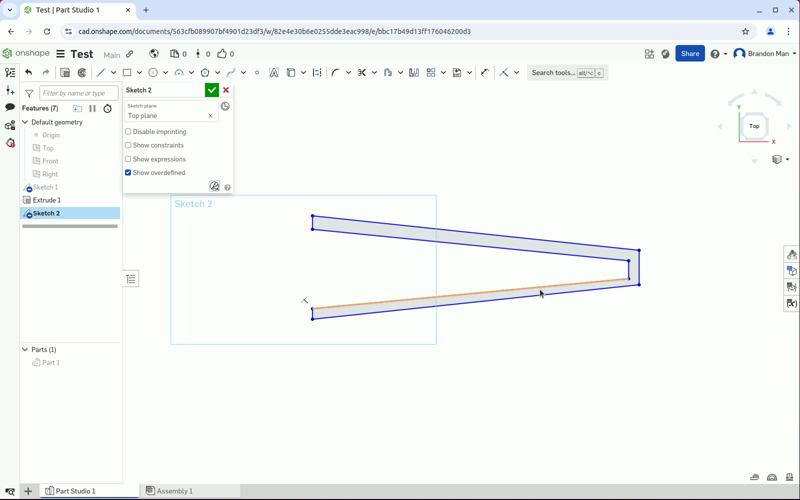
scroll(6)
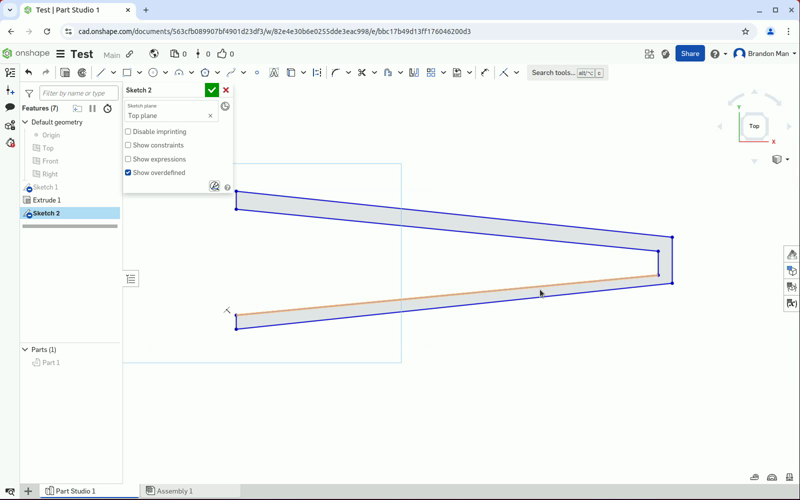
scroll(6)
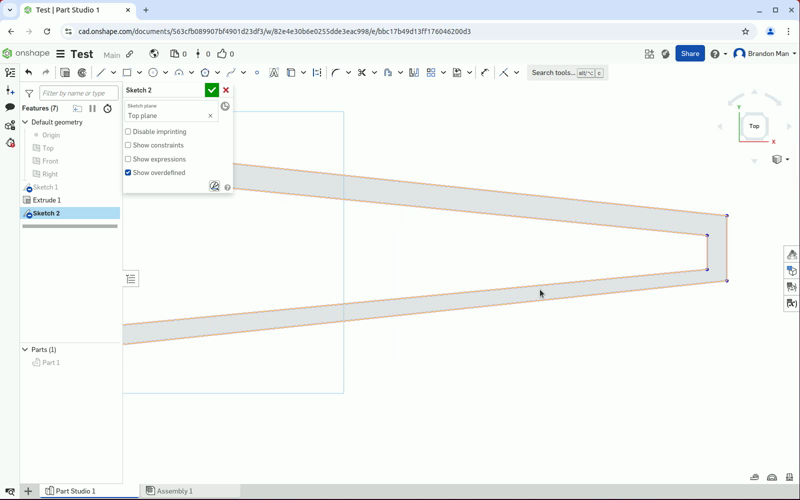
scroll(6)
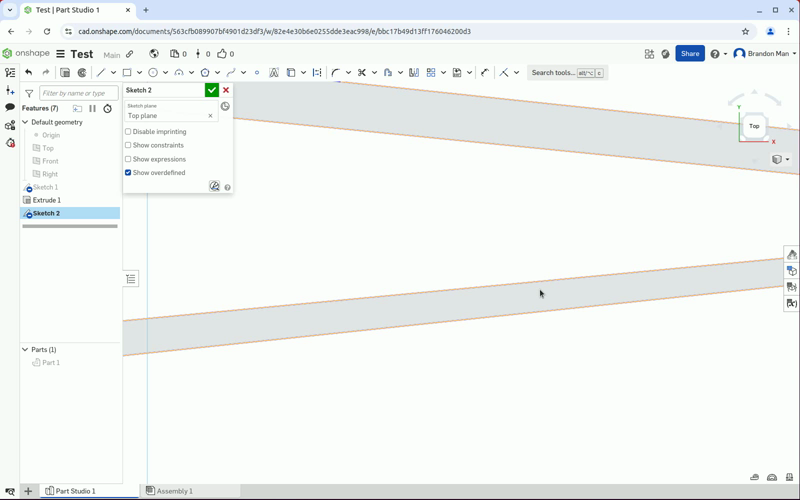
click(540, 289)
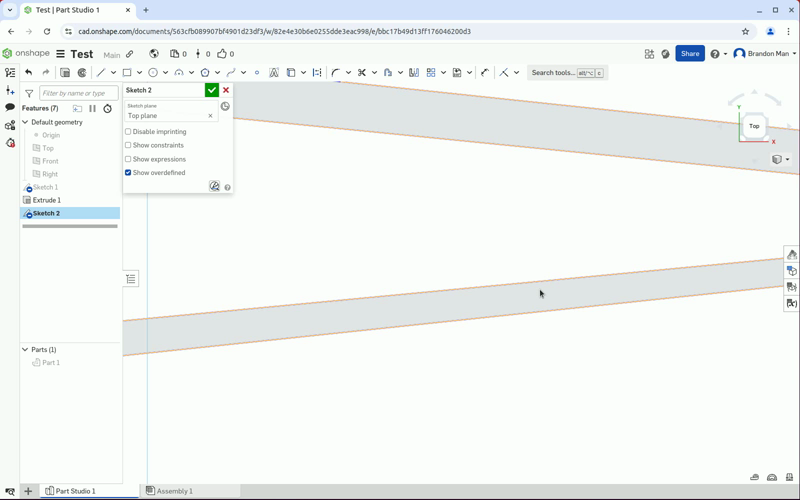
scroll(-6)
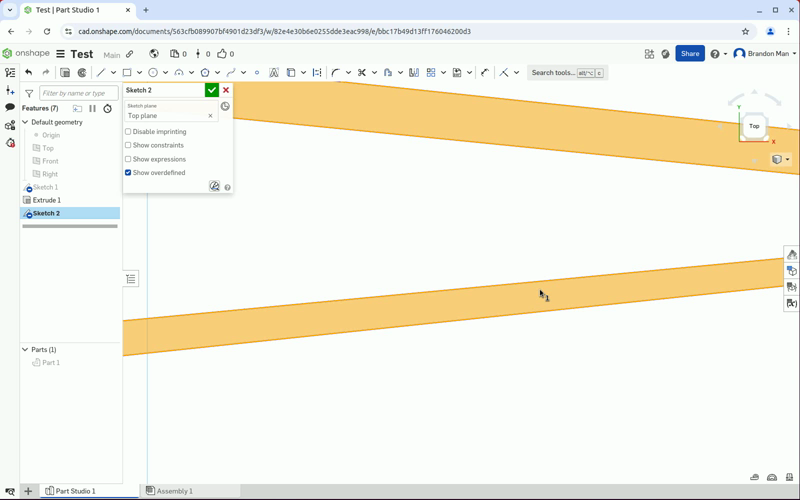
scroll(-6)
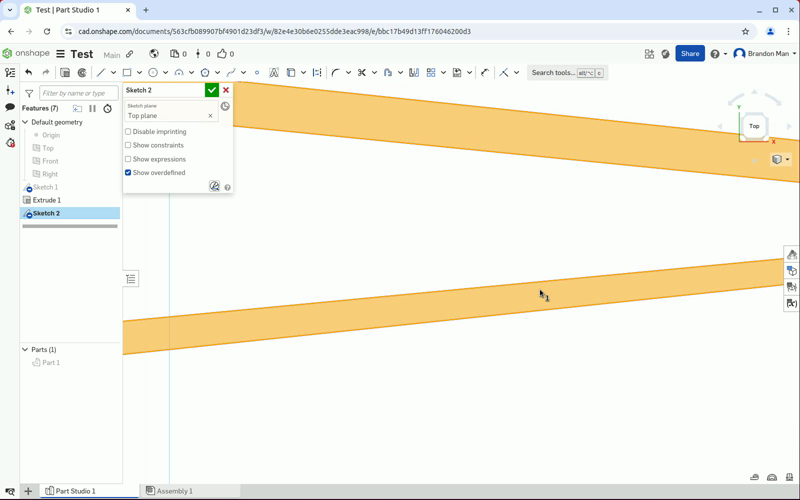
scroll(-6)
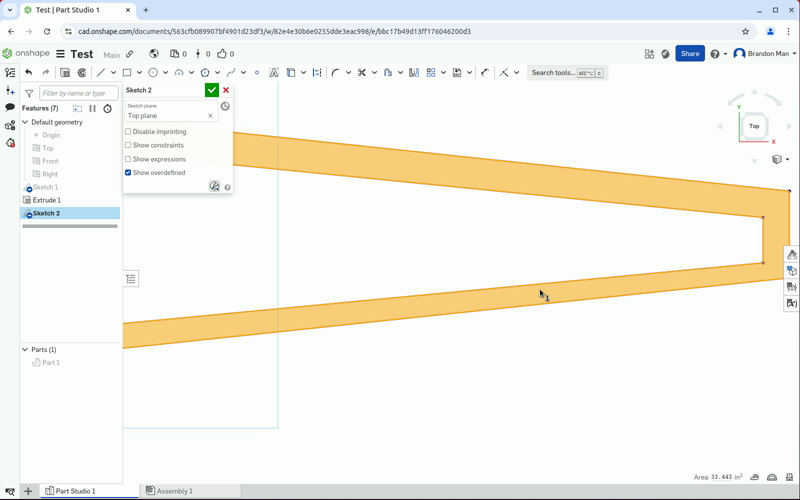
scroll(-6)
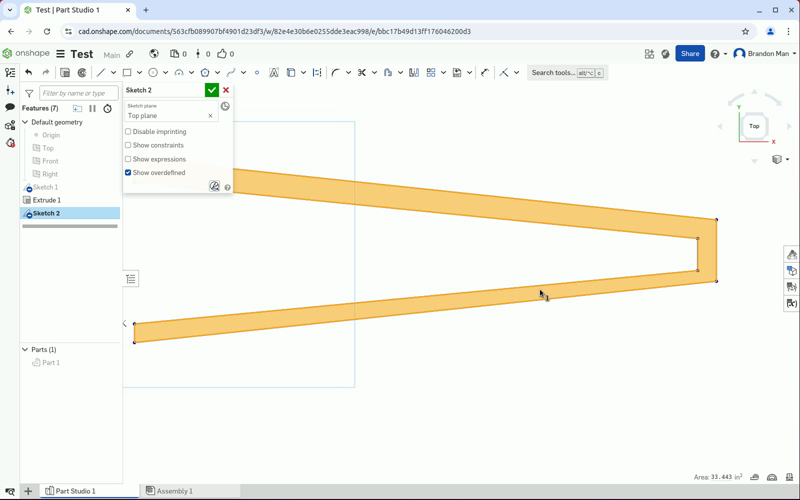
scroll(-6)
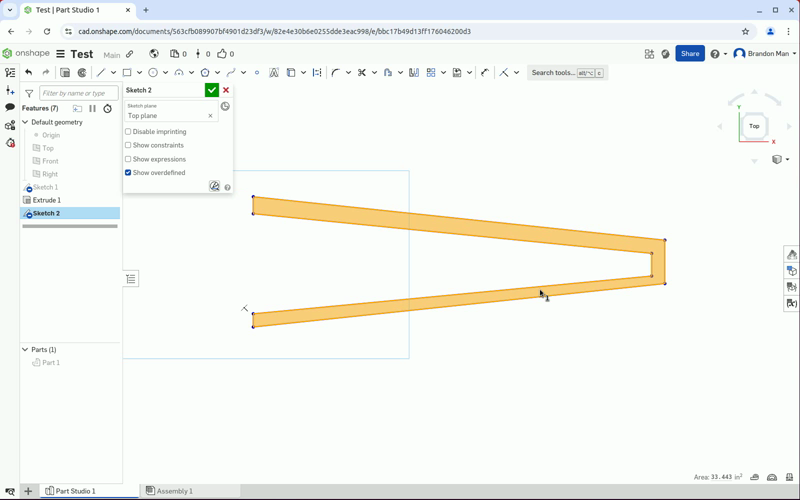
scroll(-6)
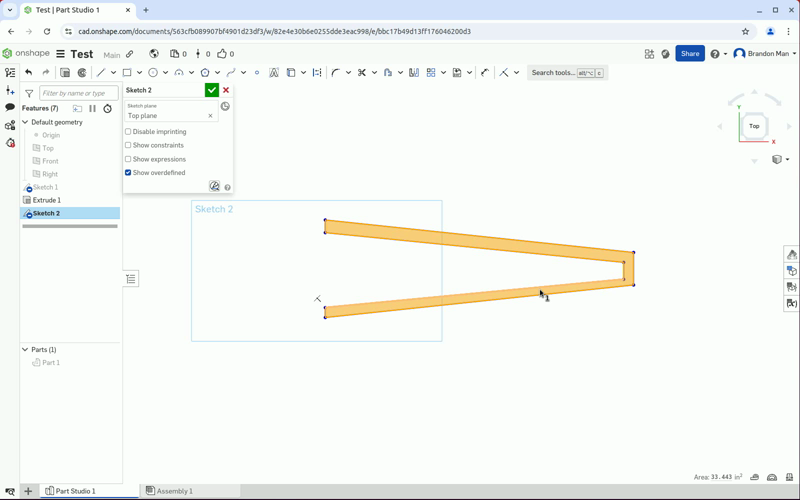
scroll(-6)
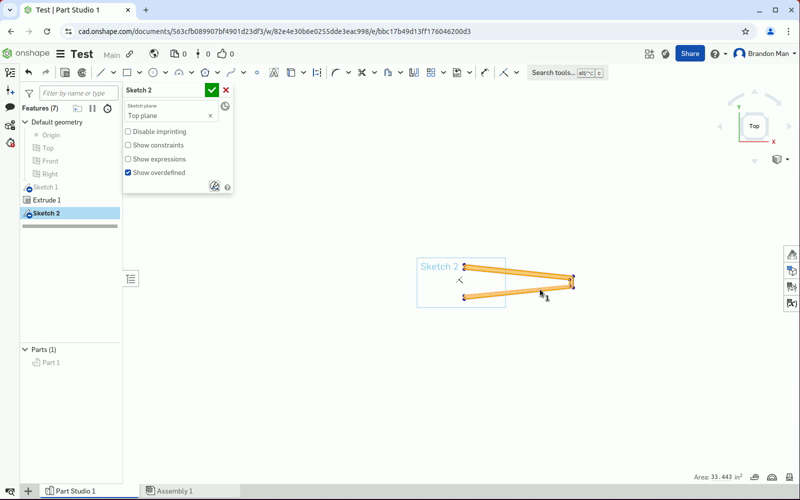
mouse_move(73, 352)
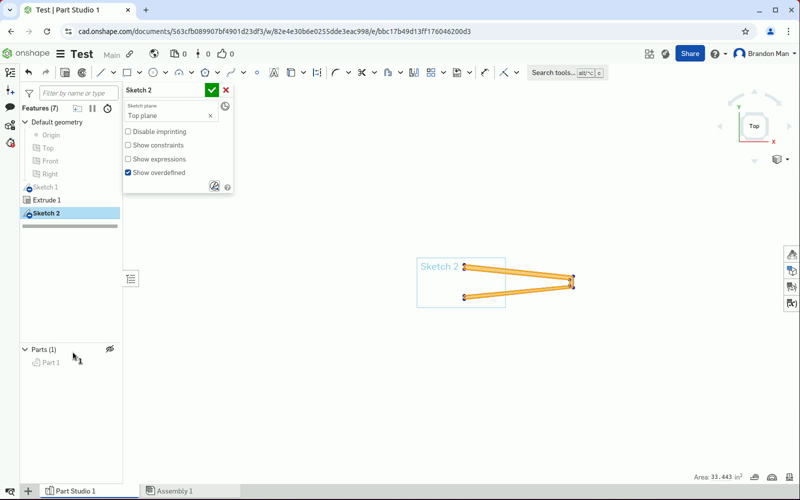
key(shift+y)
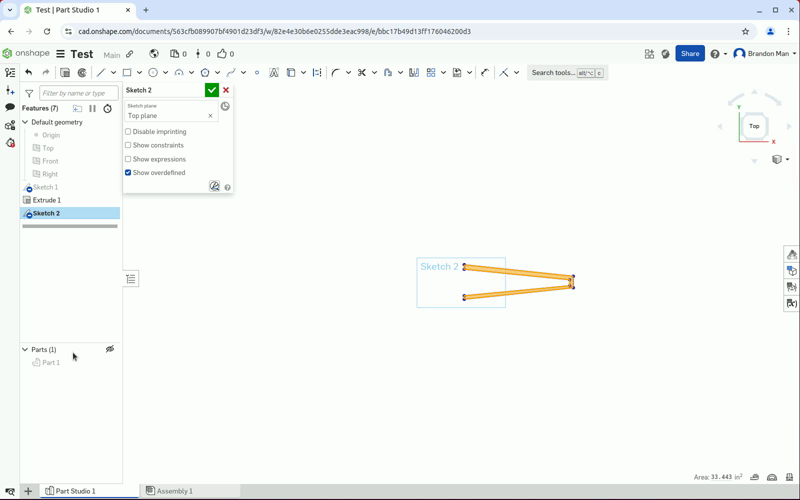
key(shift+e)
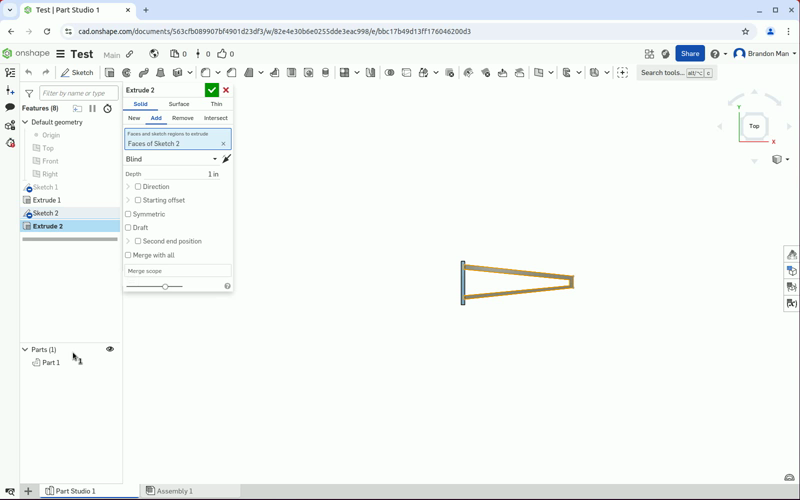
mouse_move(143, 106)
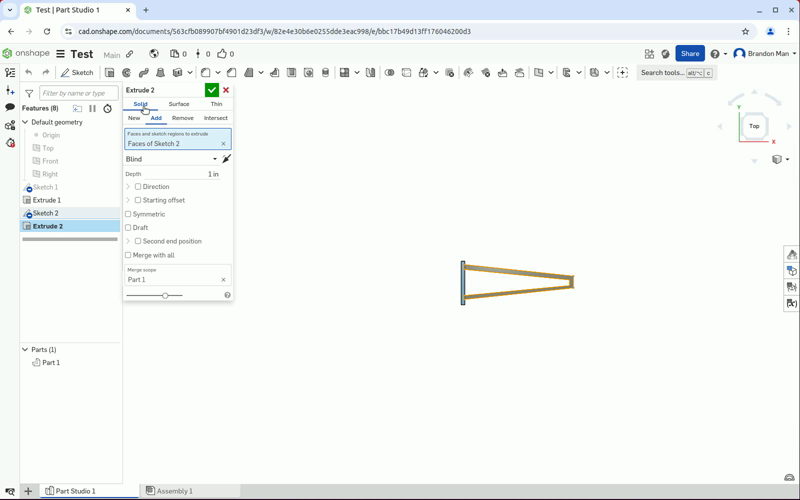
click(143, 106)
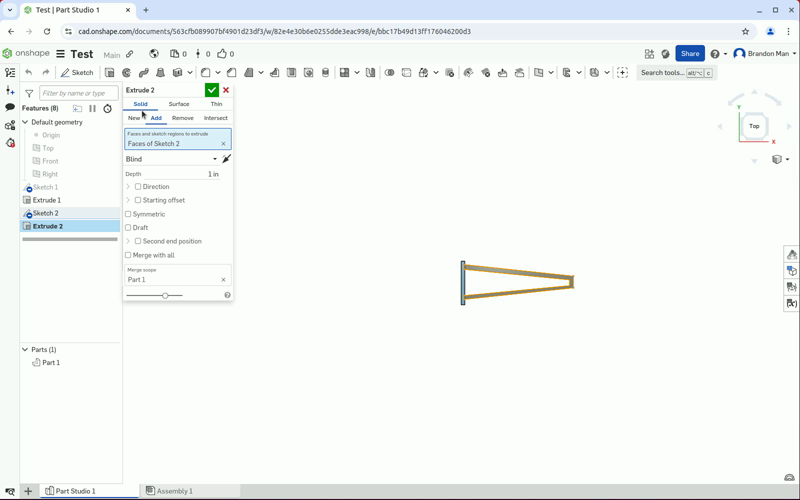
mouse_move(137, 120)
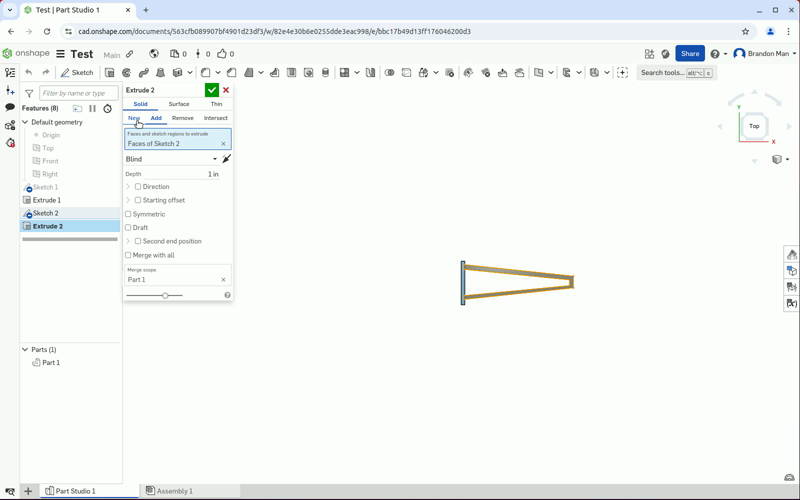
click(137, 120)
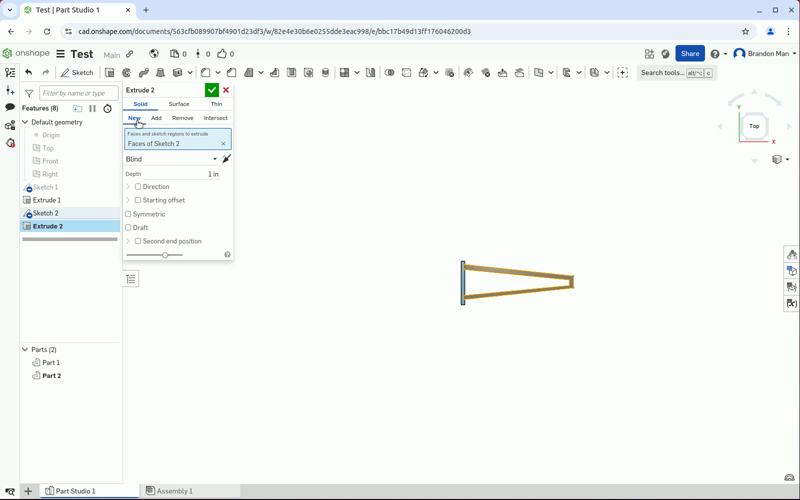
key(tab, 4)
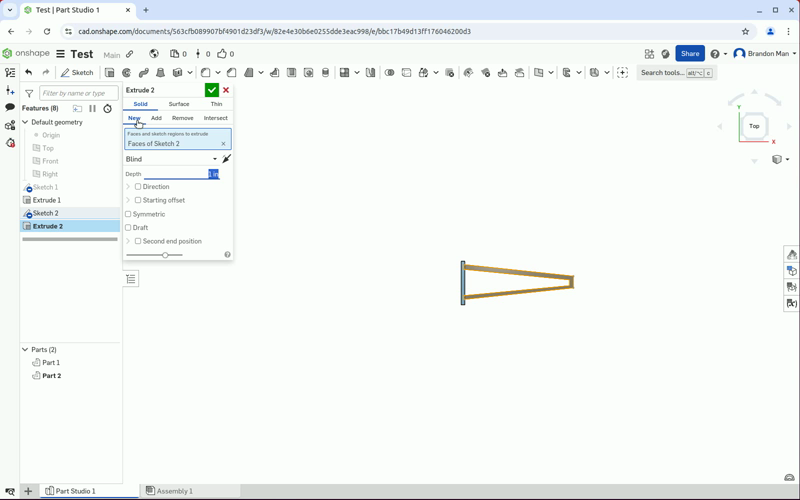
text(0.962)
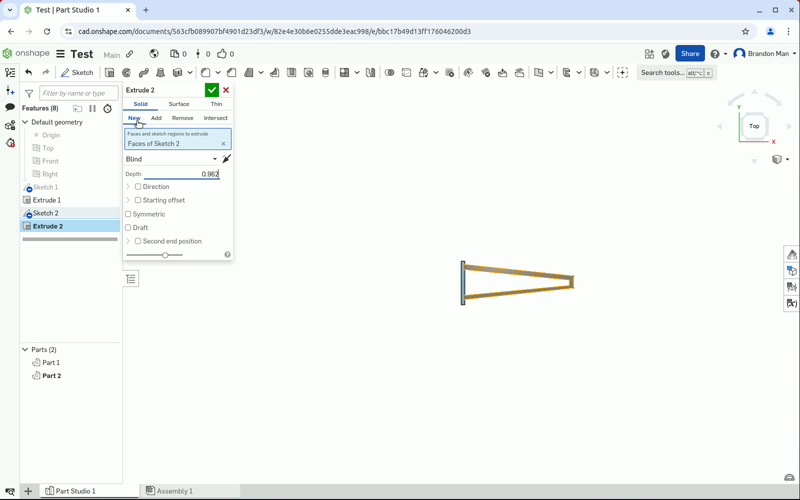
key(tab, 3)
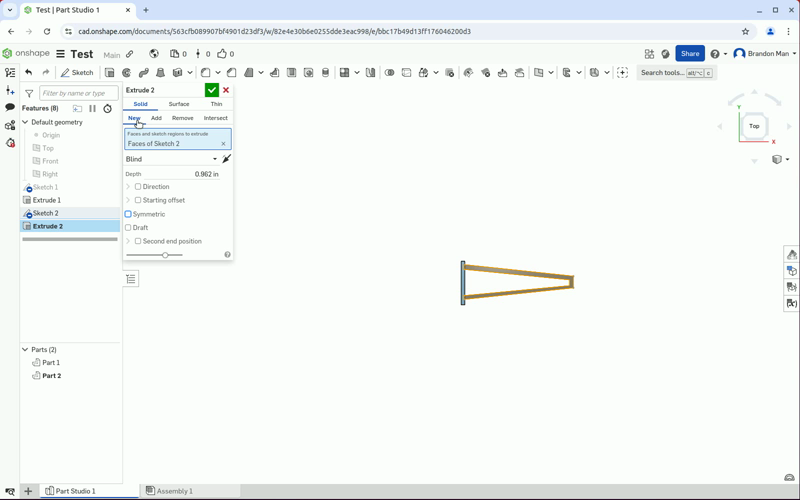
key(space)
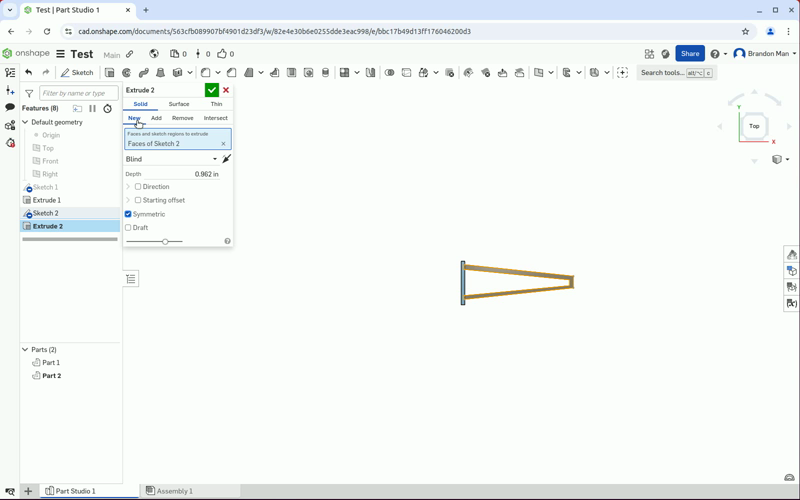
key(enter)
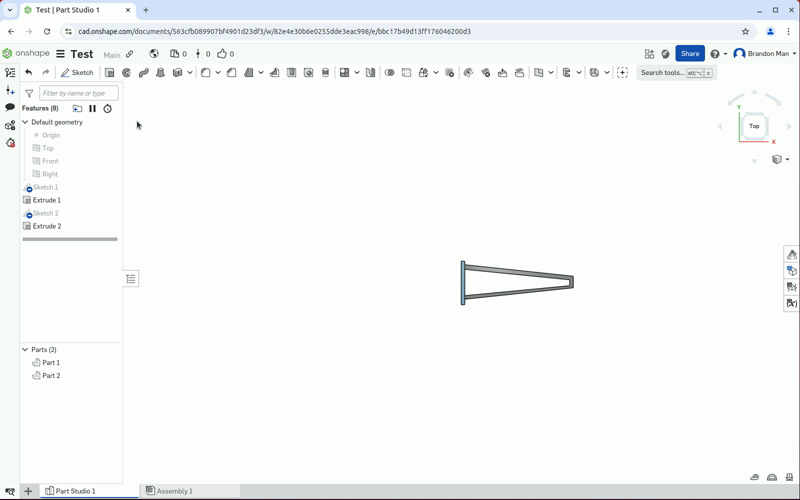
key(shift+h)
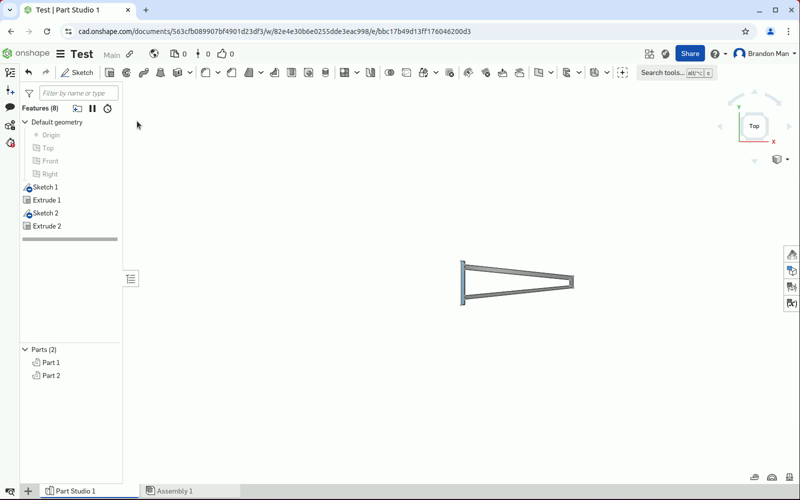
key(shift+h)
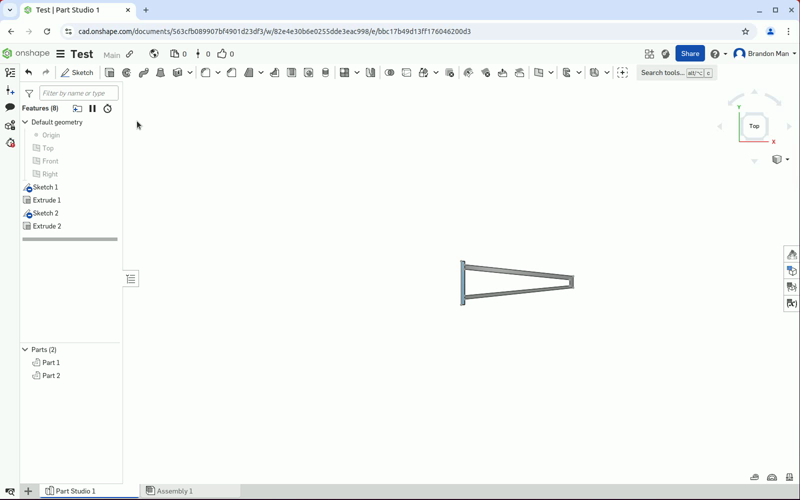
key(shift+7)
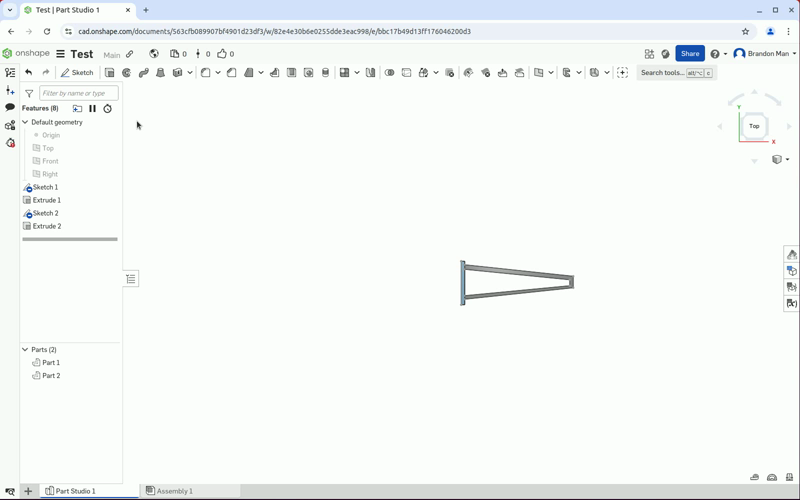
key(up, 3)
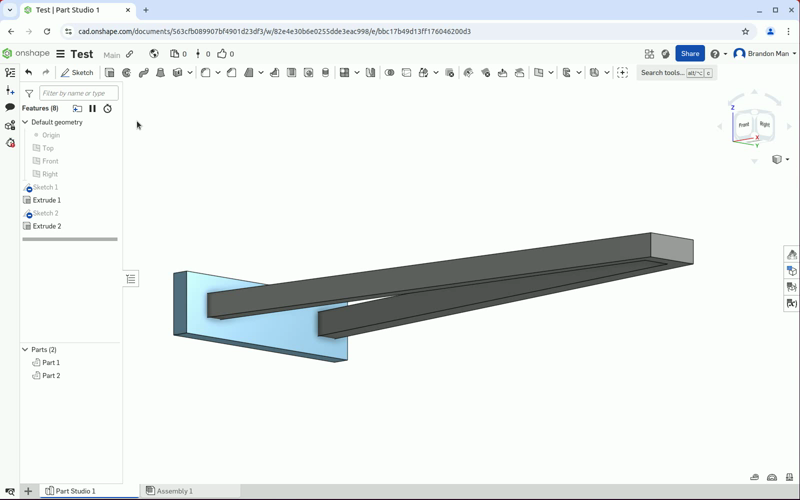
key(left, 3)
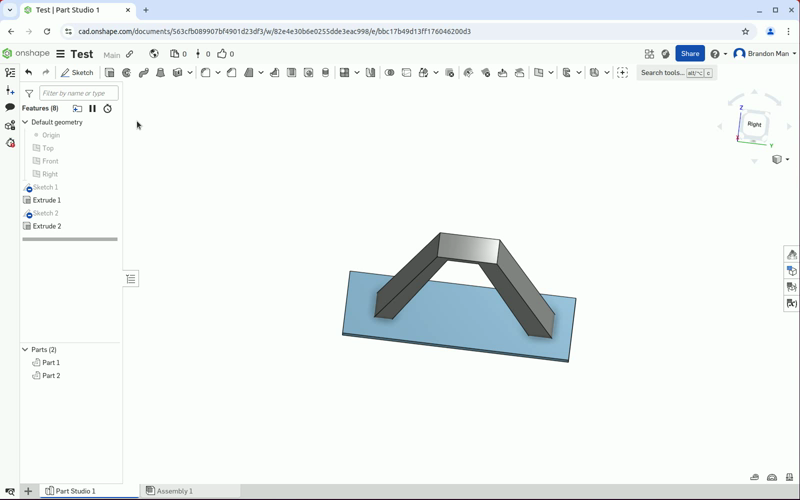
key(right, 3)
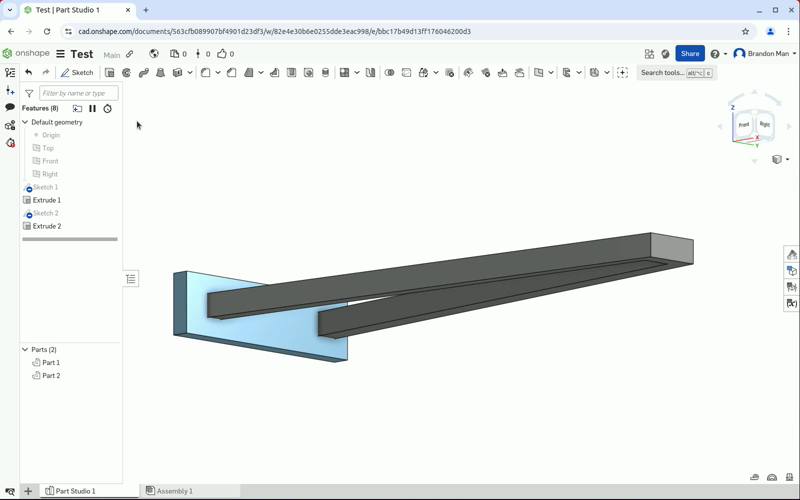
key(down, 3)
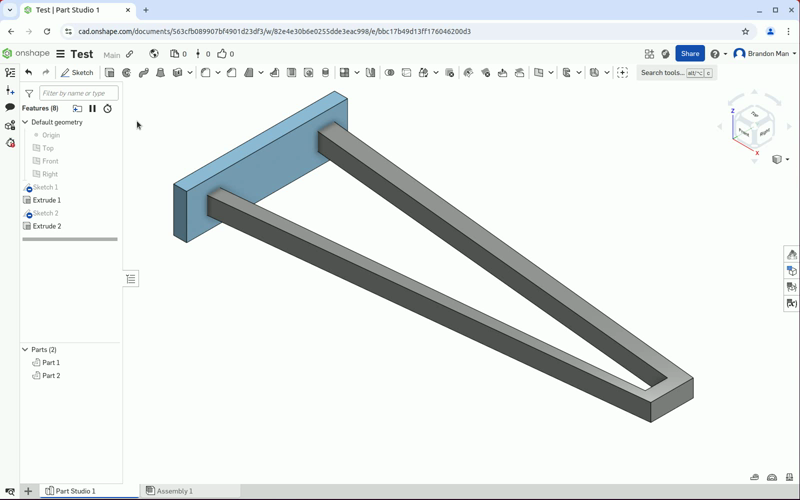
mouse_move(73, 189)
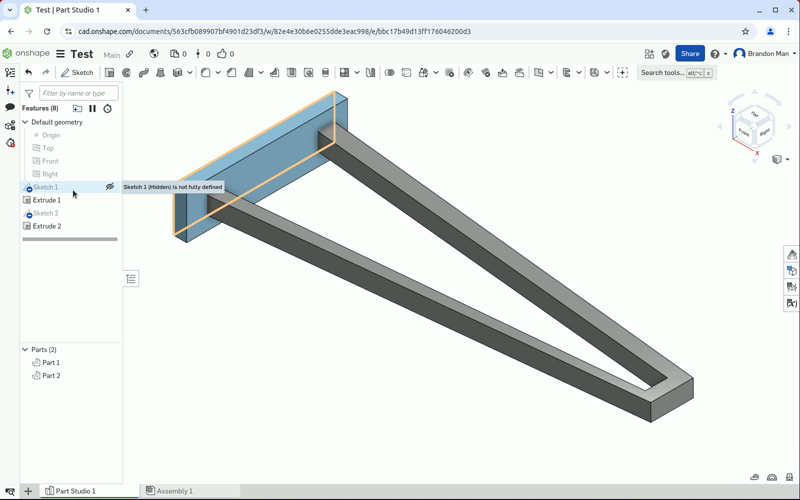
click(73, 189)